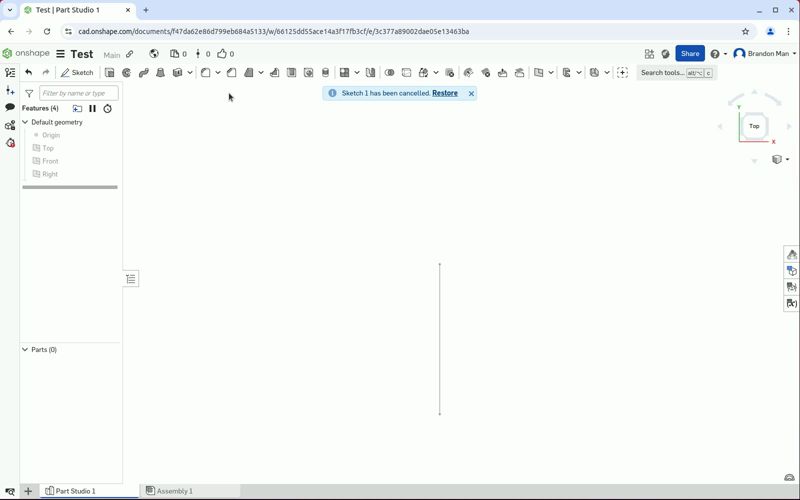
key(shift+h)
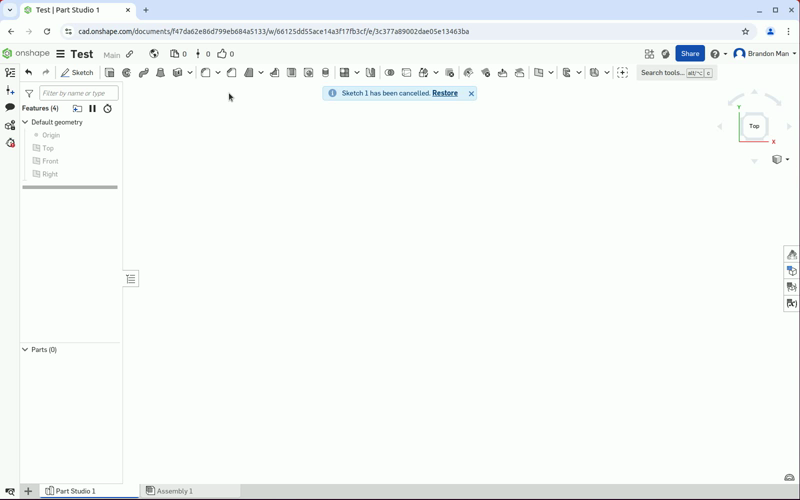
key(shift+s)
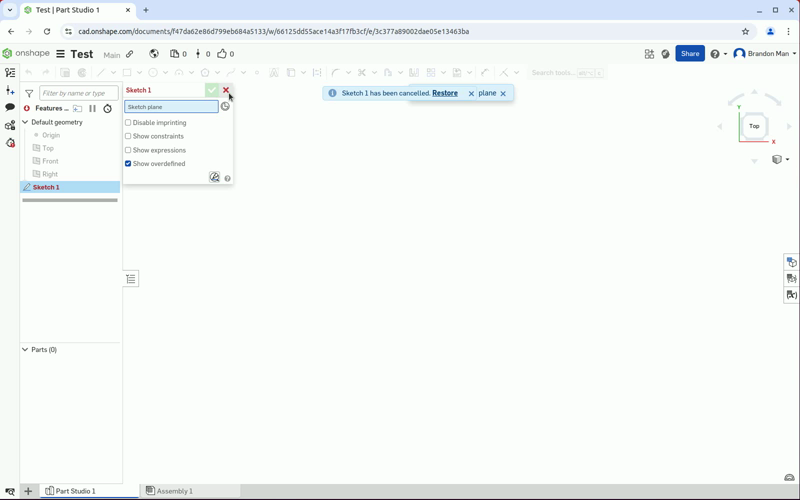
mouse_move(73, 150)
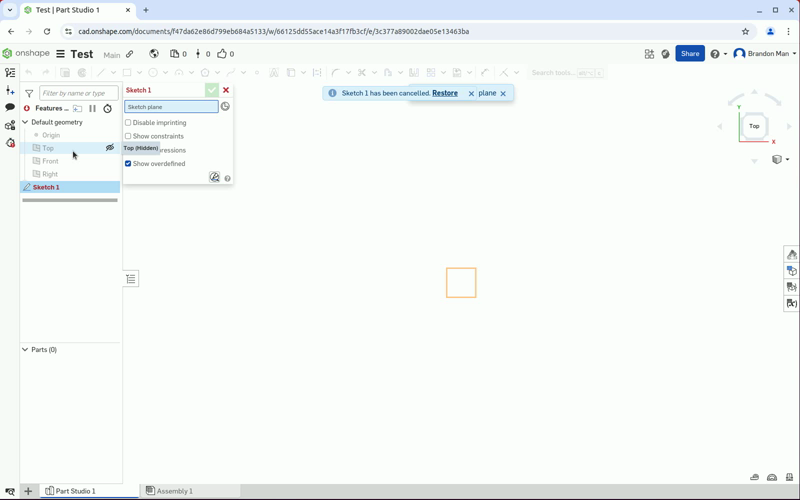
click(73, 150)
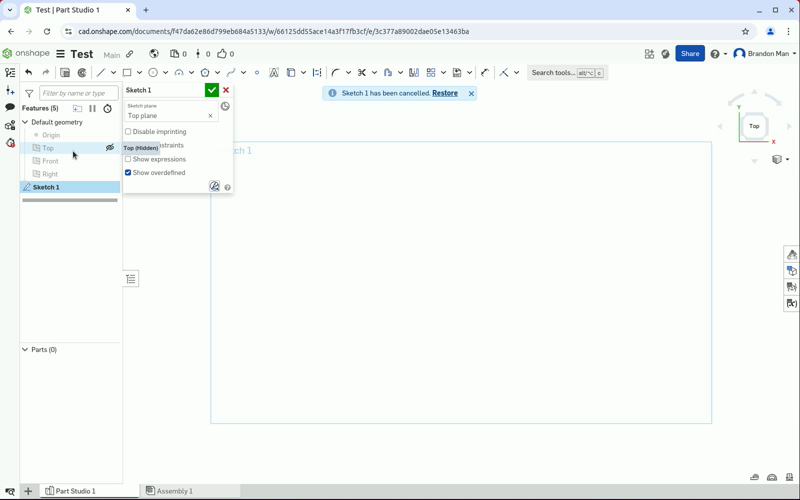
mouse_move(73, 352)
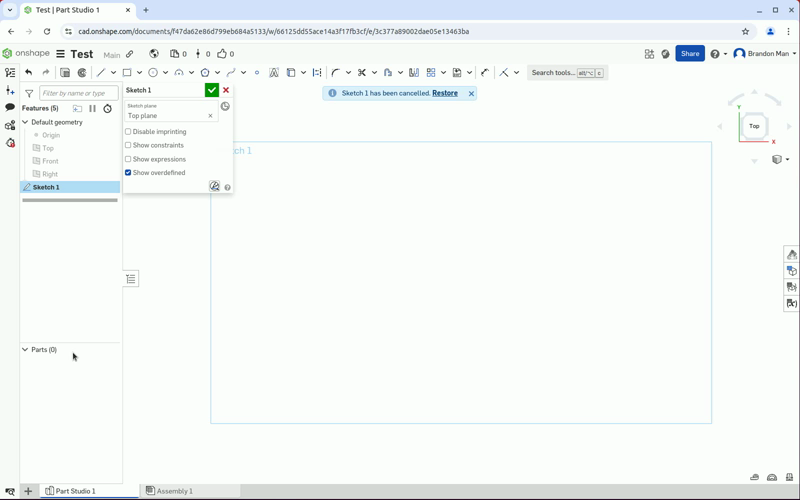
key(y)
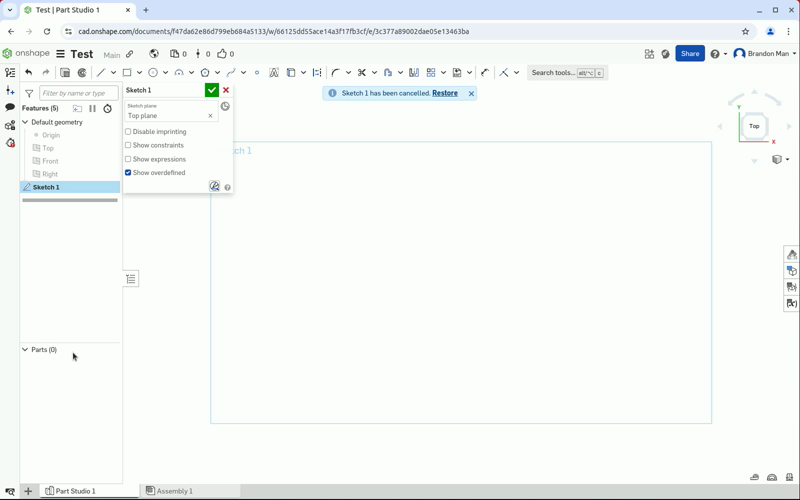
key(l)
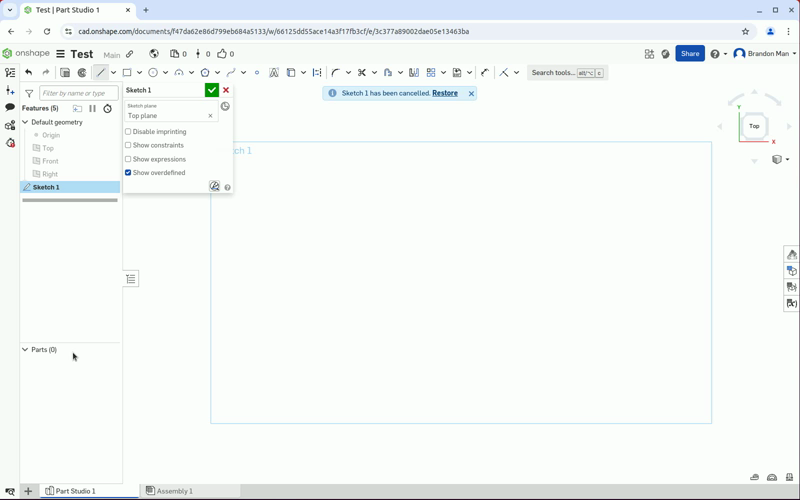
key_down(shift)
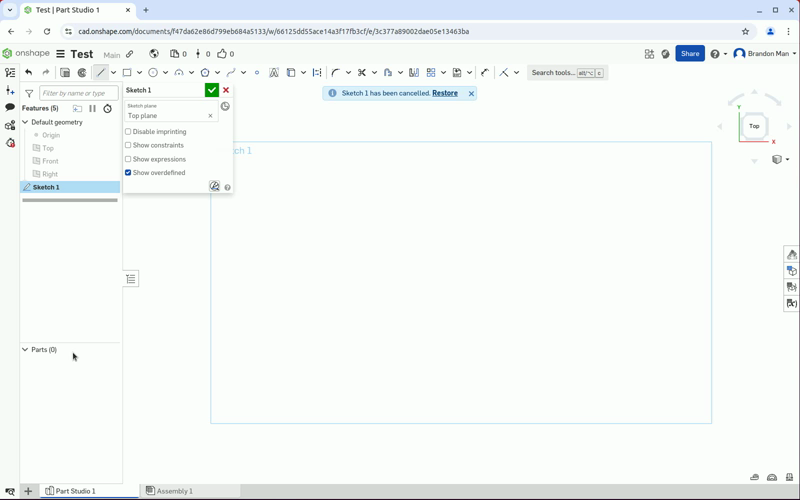
mouse_move(424, 315)
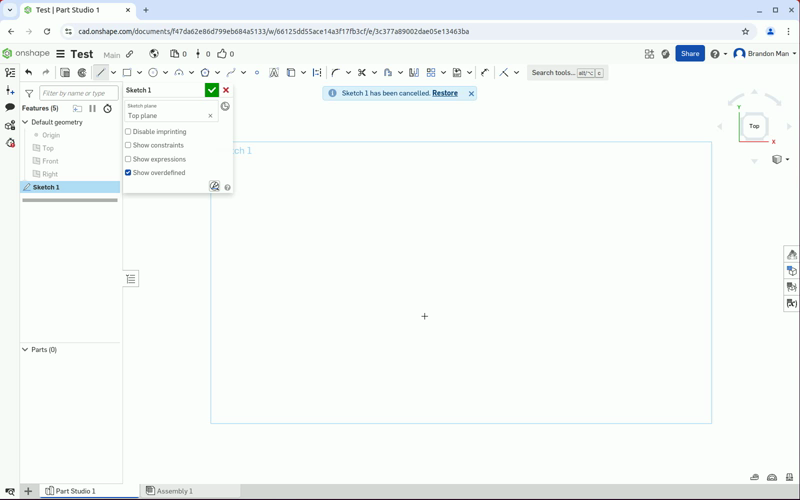
click(424, 315)
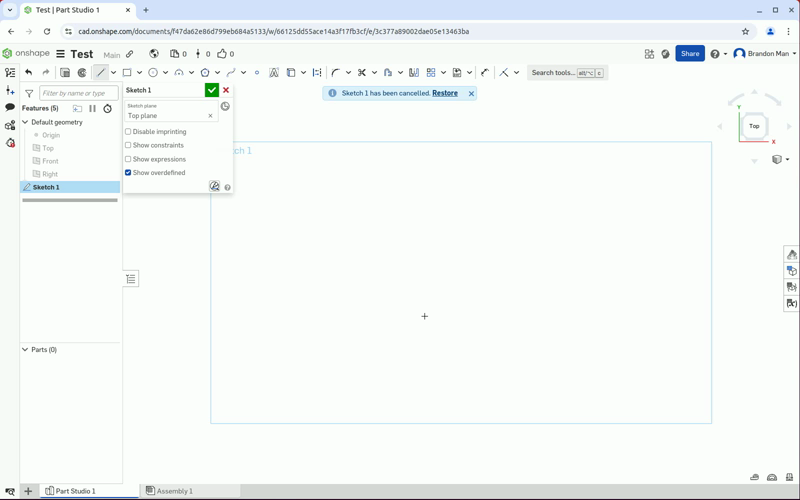
key_up(shift)
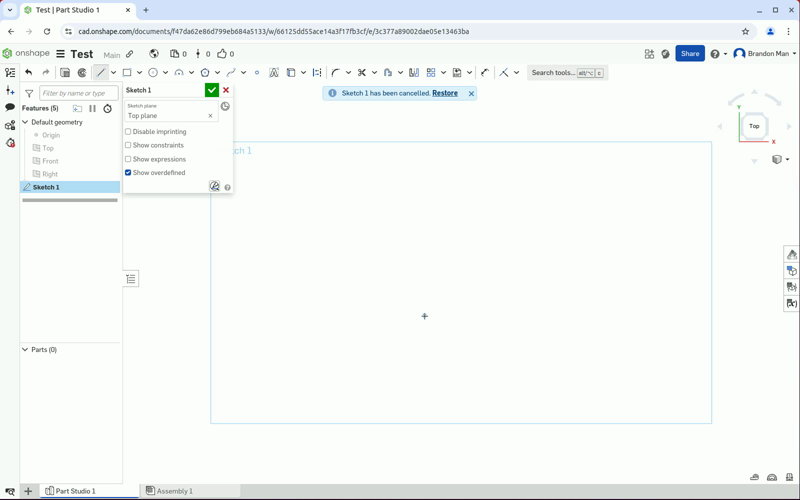
key_down(shift)
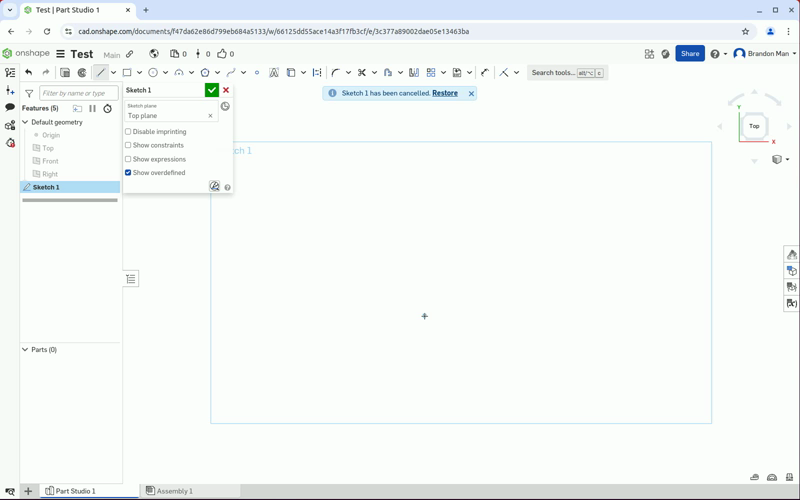
mouse_move(489, 315)
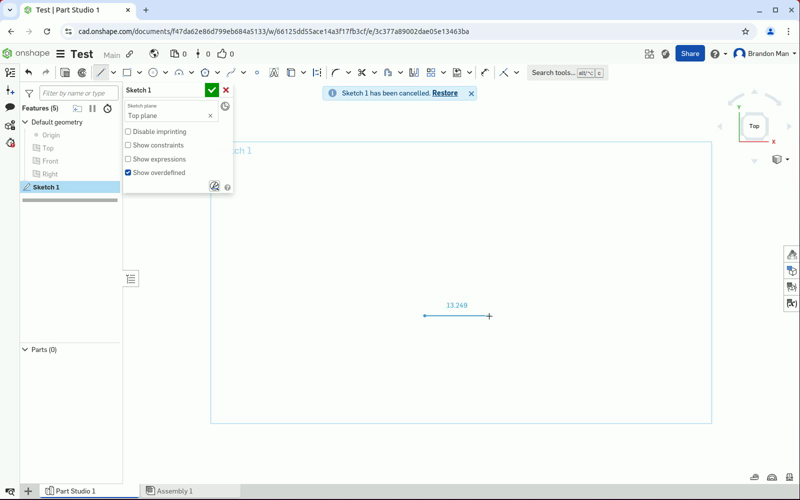
click(489, 315)
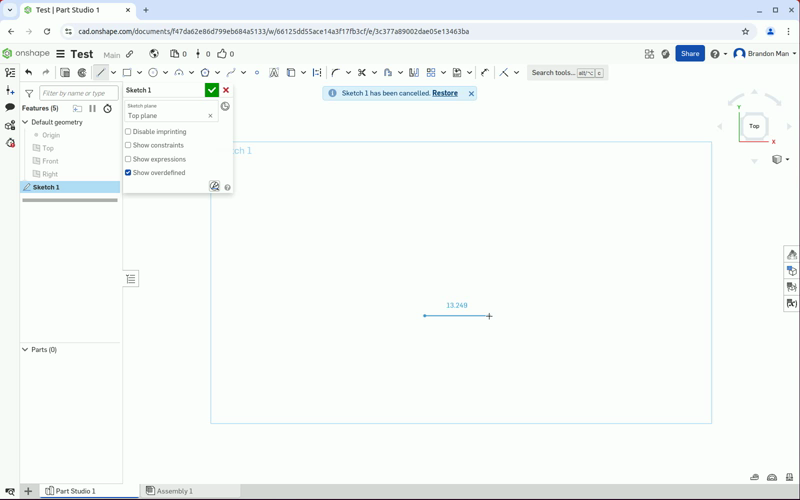
key_up(shift)
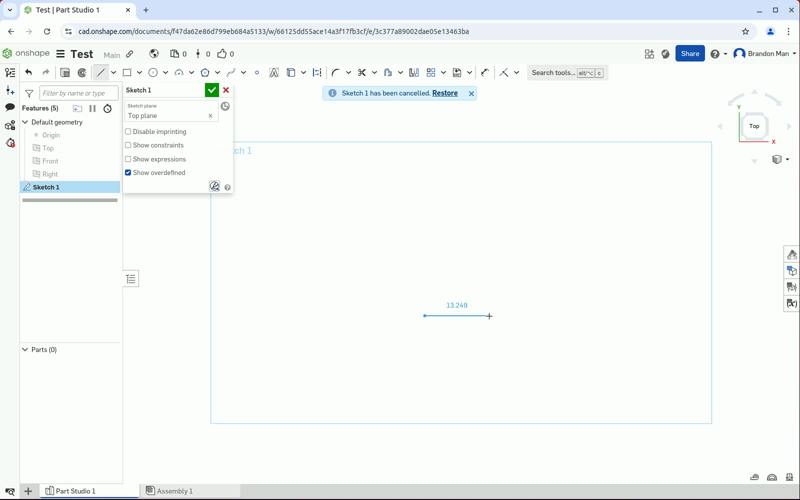
key_down(shift)
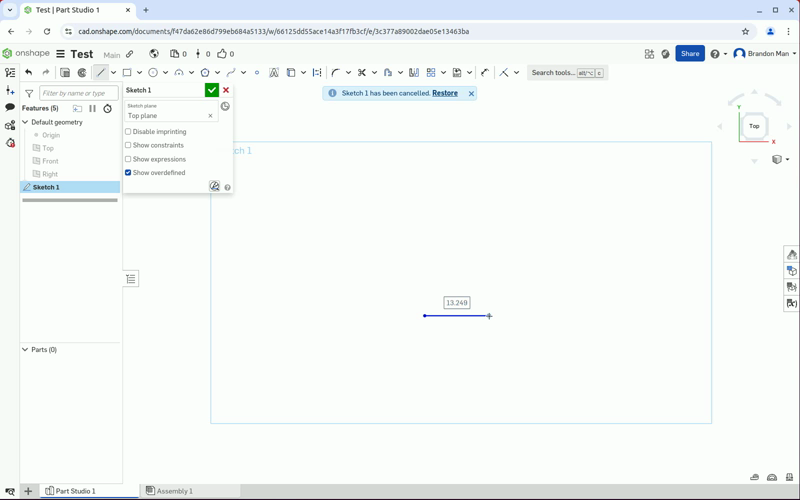
mouse_move(519, 315)
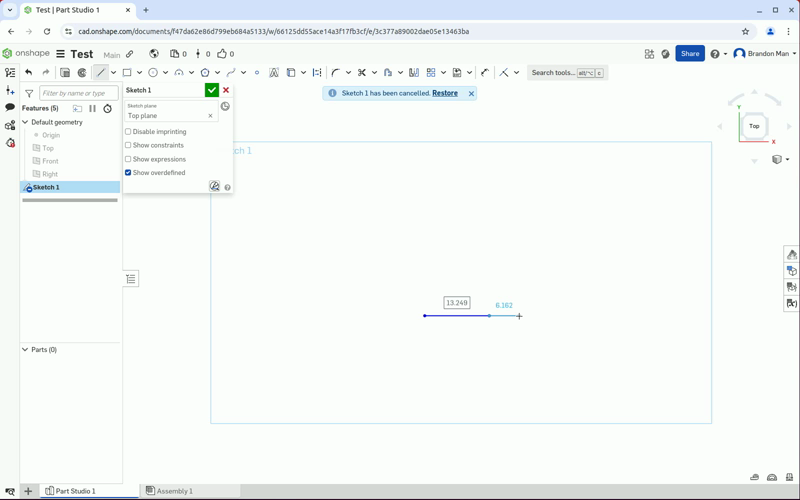
mouse_move(489, 257)
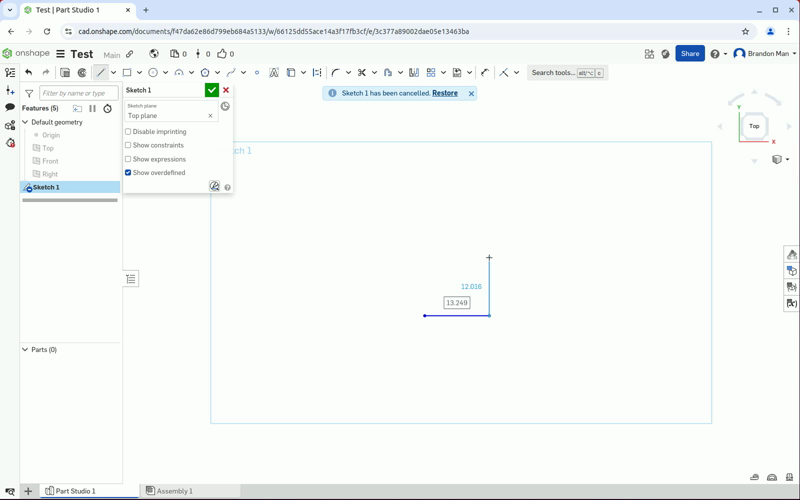
click(489, 257)
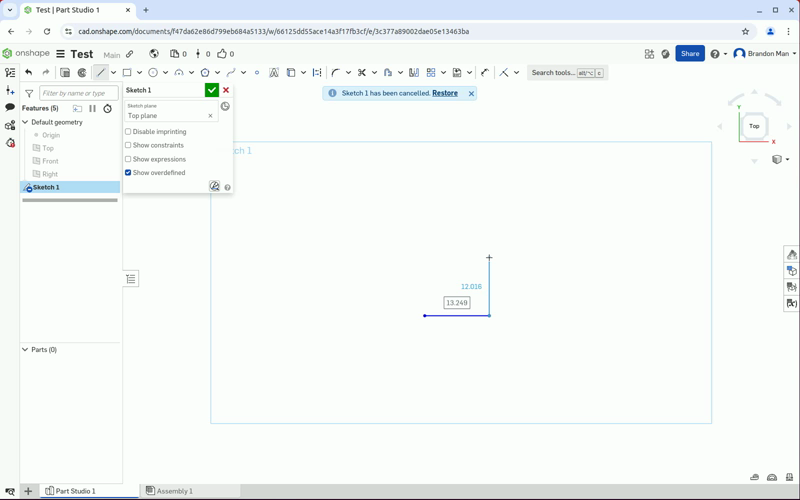
key_up(shift)
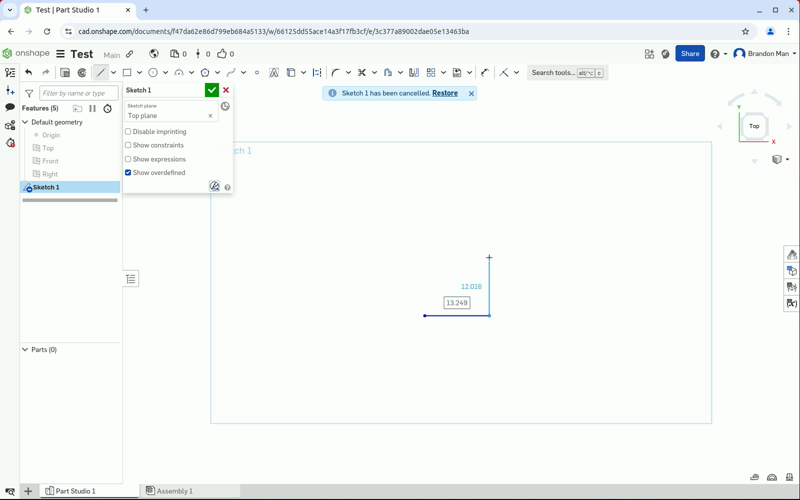
key_down(shift)
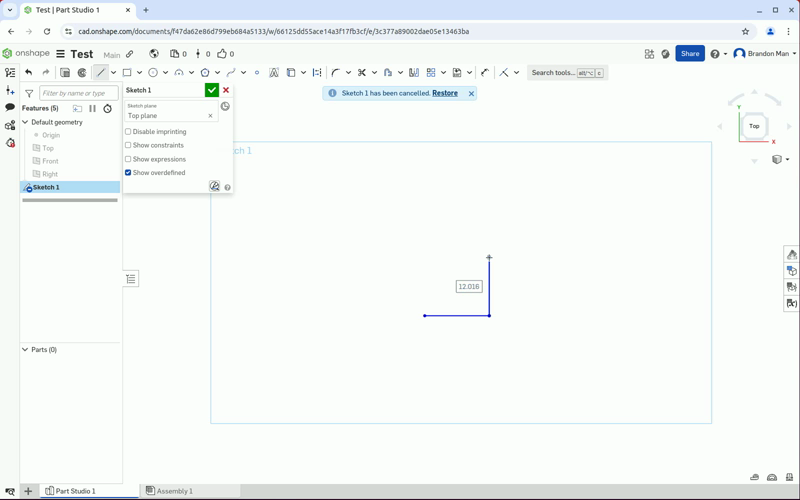
mouse_move(424, 257)
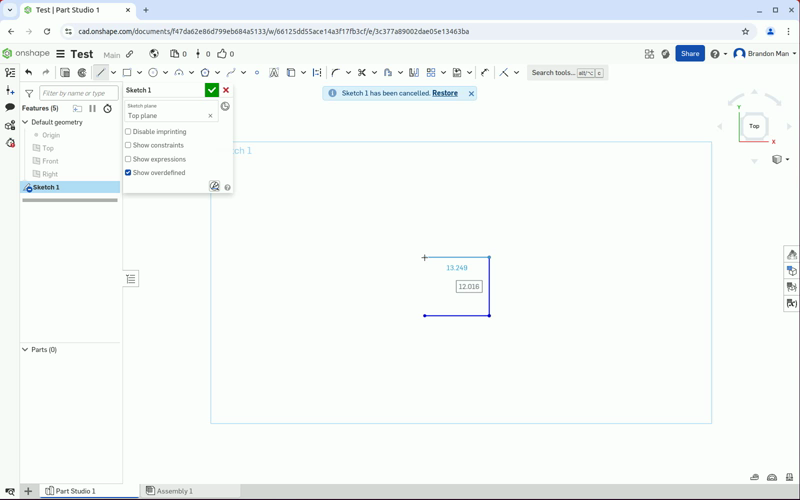
click(424, 257)
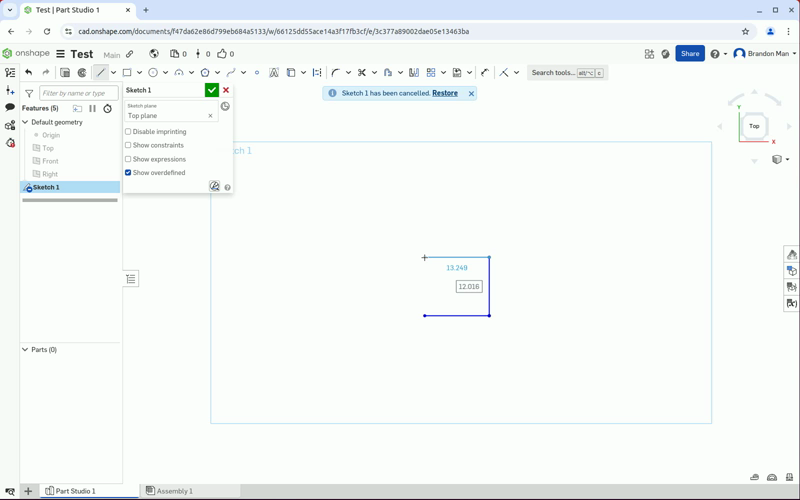
key_up(shift)
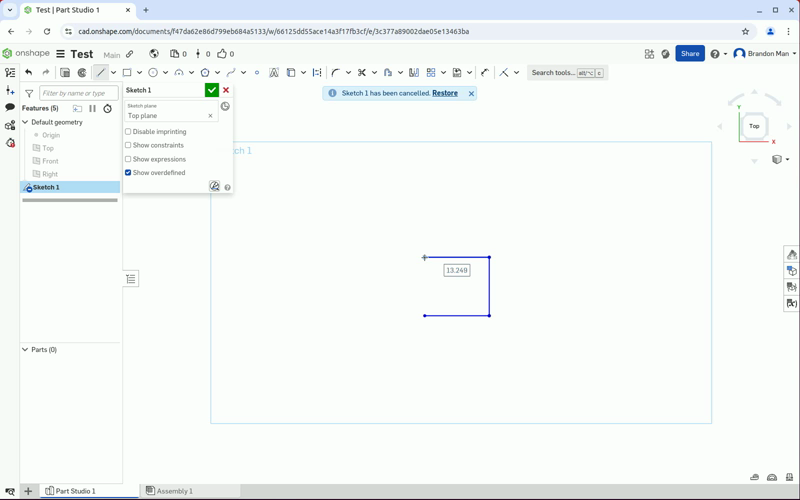
mouse_move(454, 257)
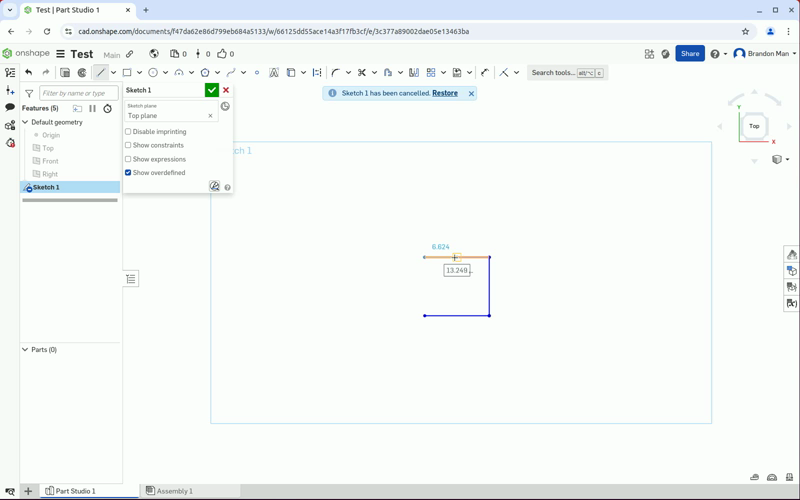
key_down(shift)
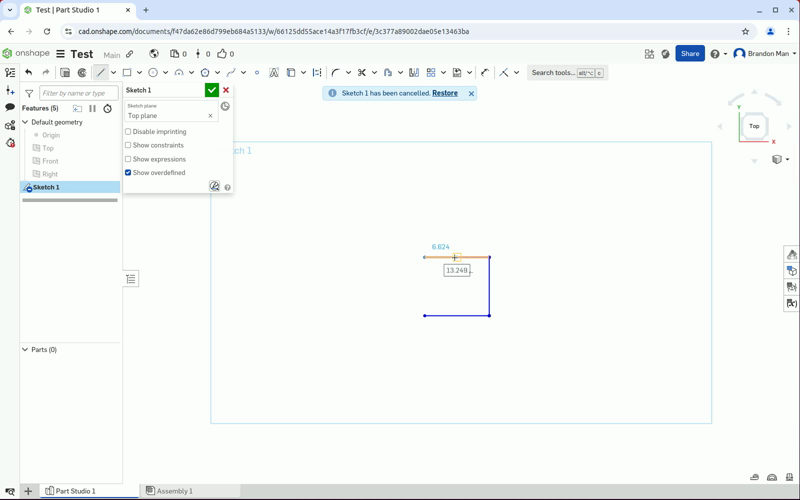
mouse_move(424, 315)
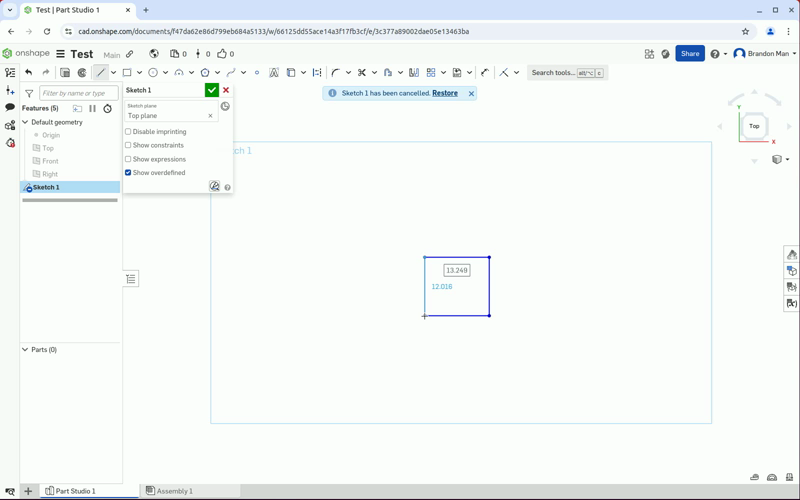
key_up(shift)
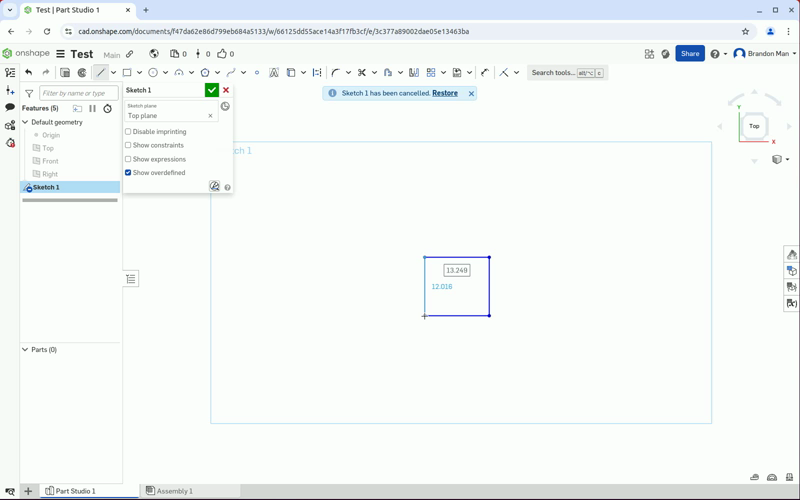
click(424, 315)
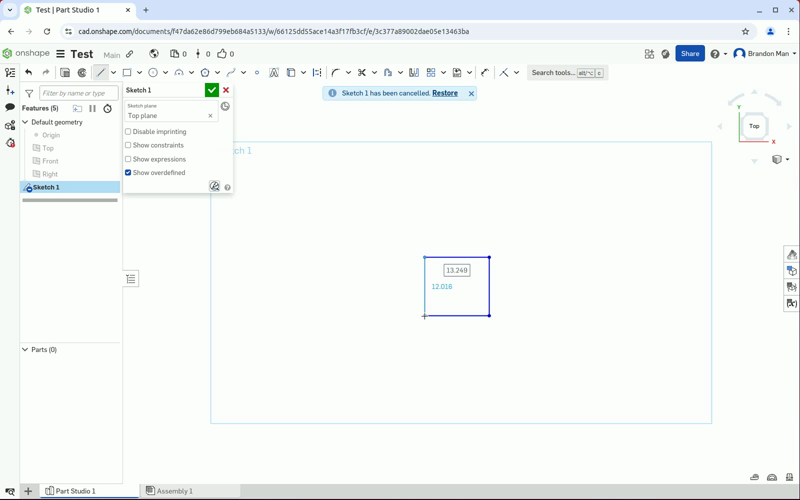
key(esc)
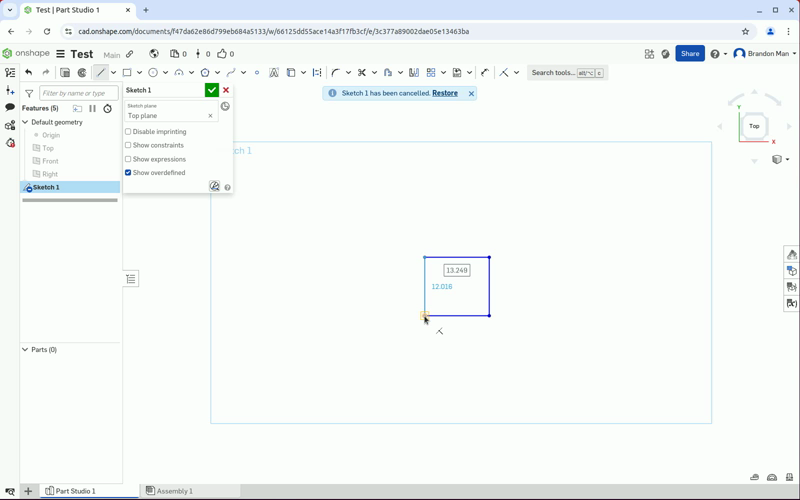
mouse_move(443, 291)
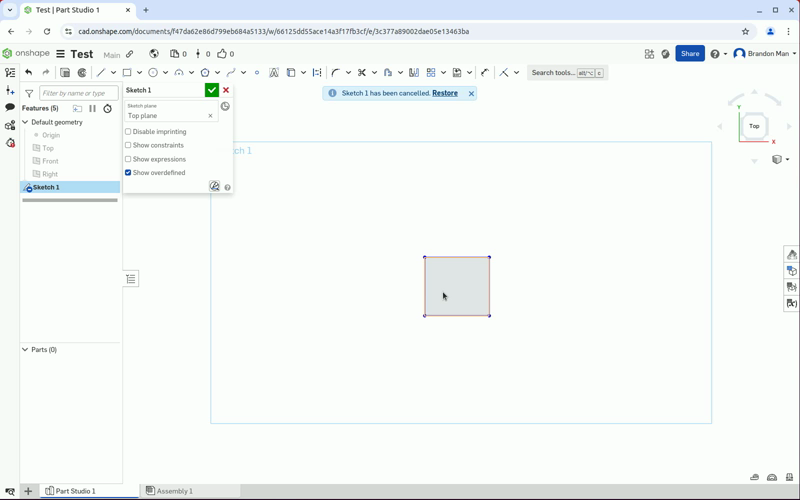
click(443, 291)
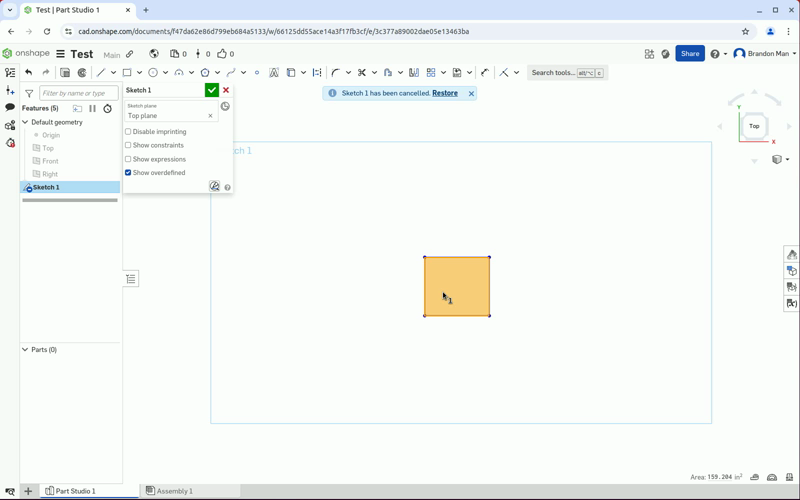
mouse_move(73, 352)
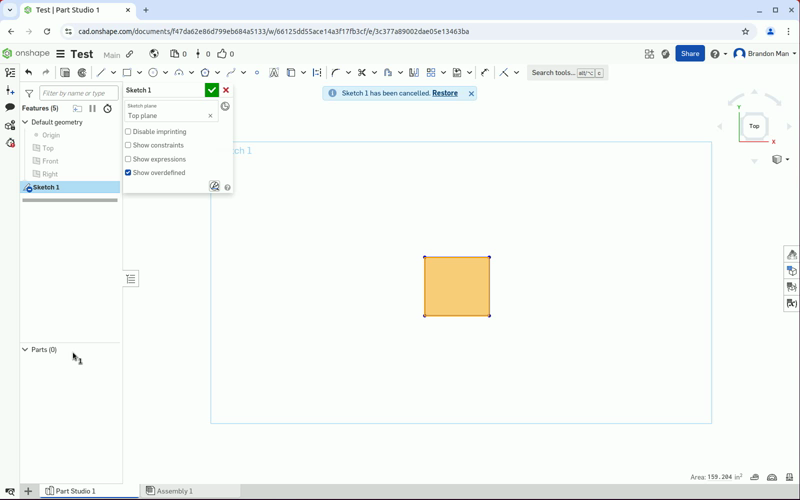
key(shift+y)
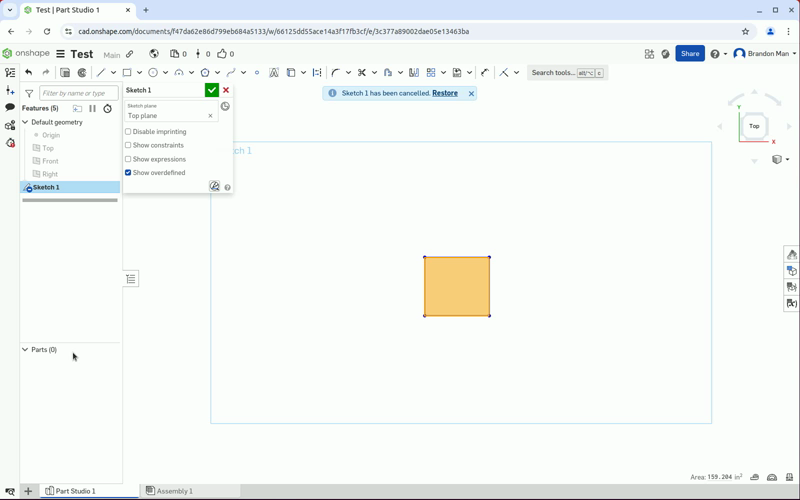
key(shift+e)
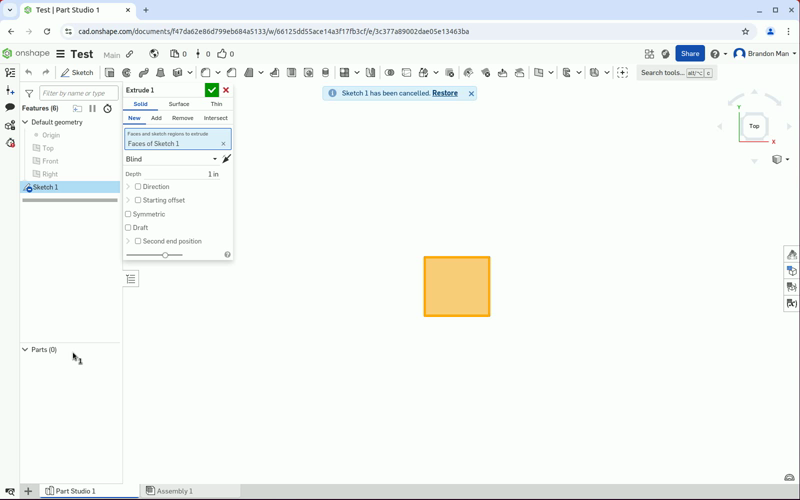
mouse_move(143, 106)
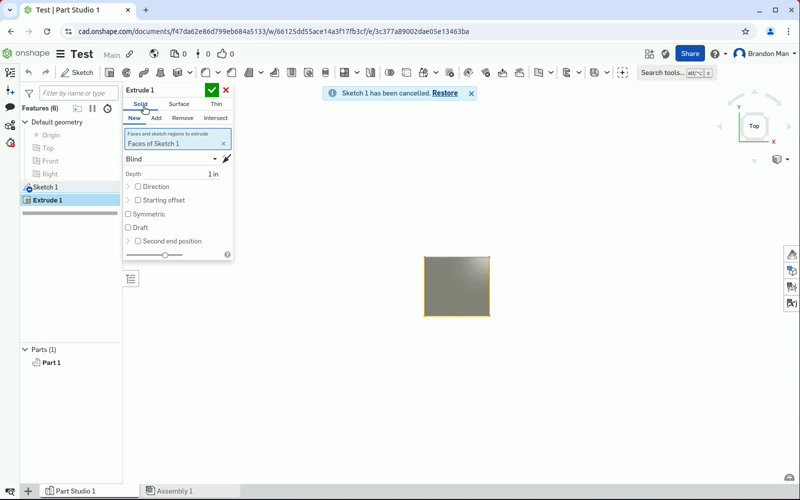
click(143, 106)
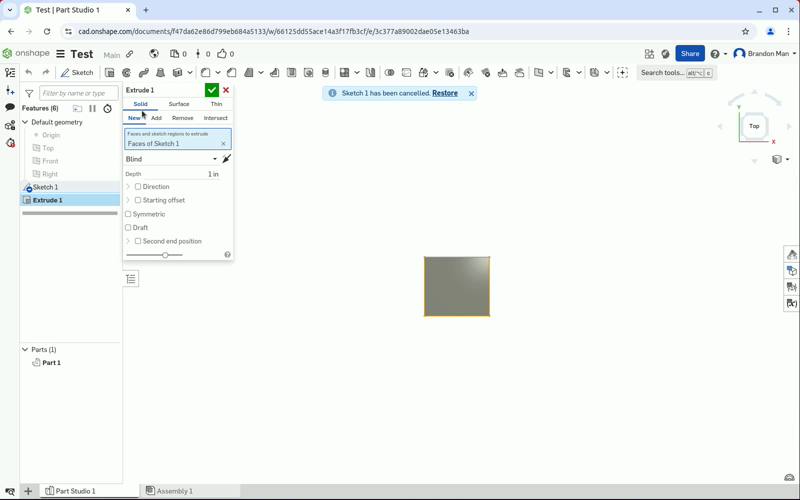
mouse_move(137, 120)
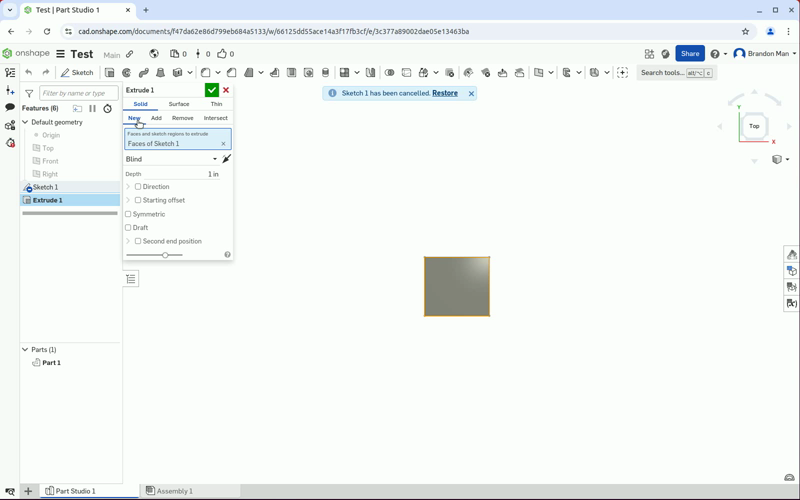
click(137, 120)
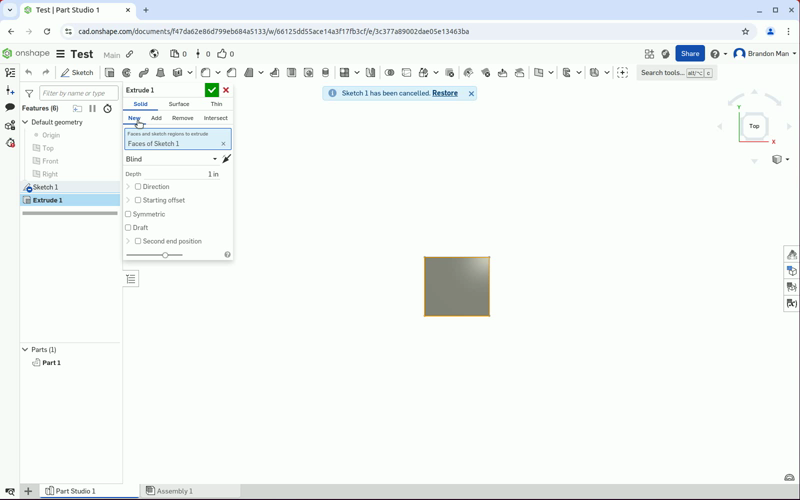
key(tab, 4)
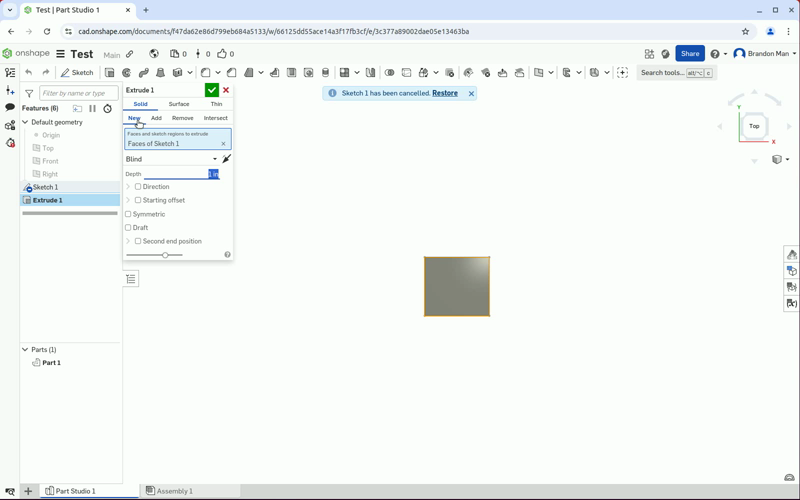
text(7.943)
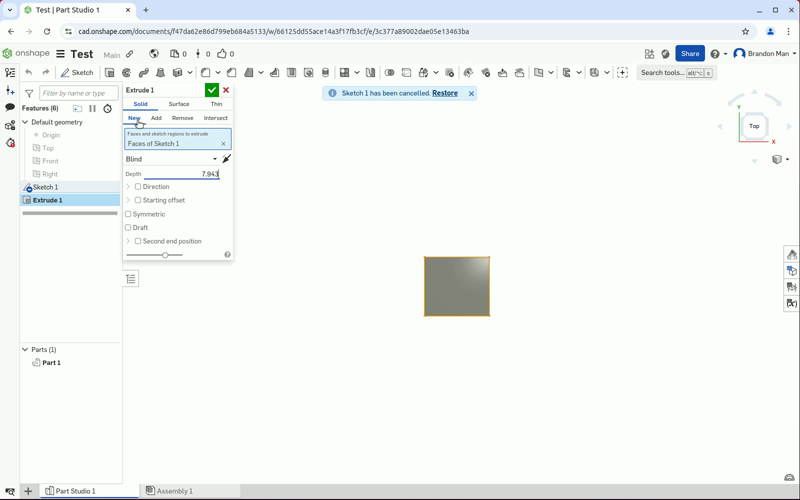
key(enter)
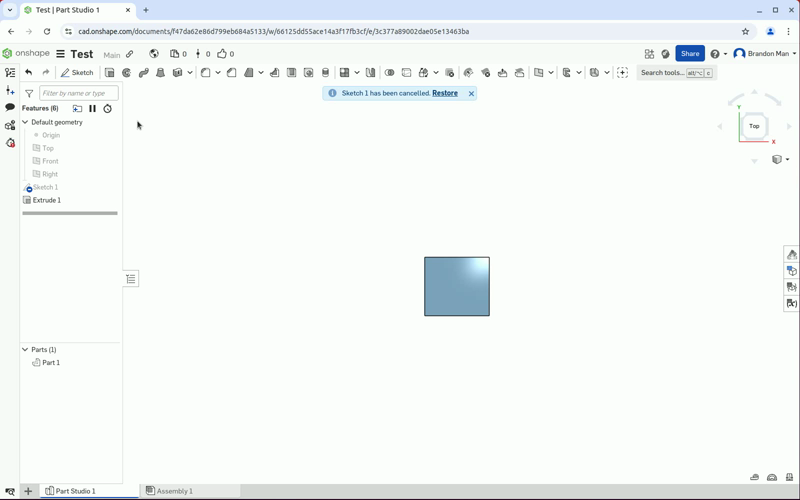
key(shift+h)
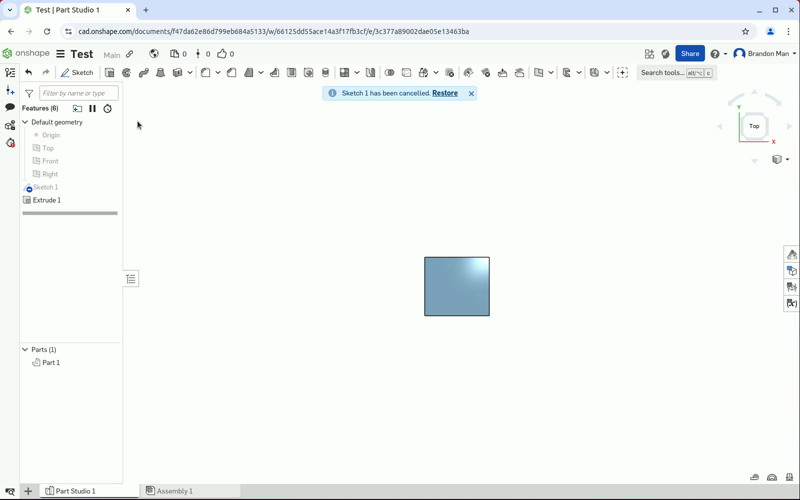
key(shift+h)
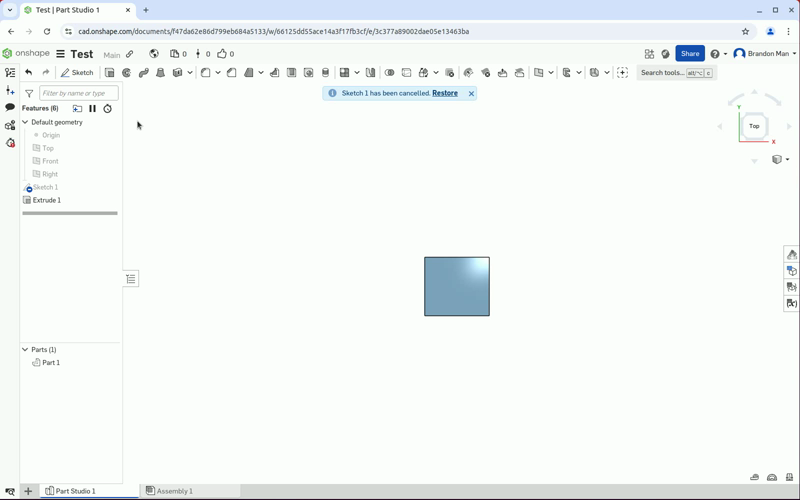
mouse_move(73, 189)
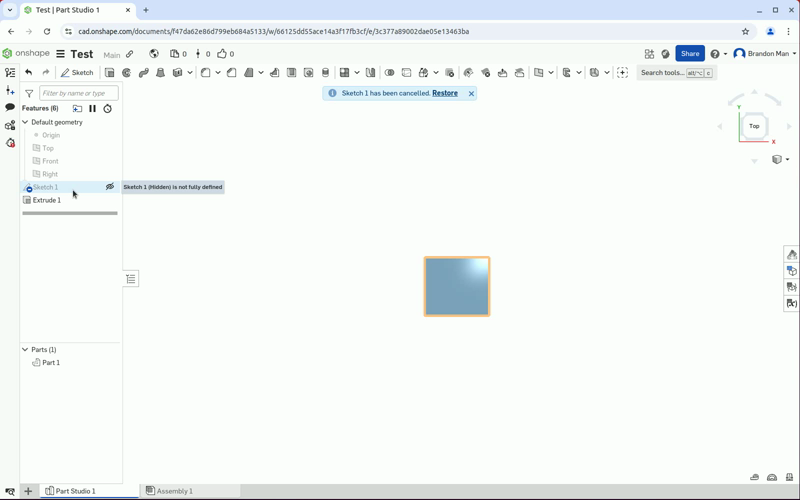
click(73, 189)
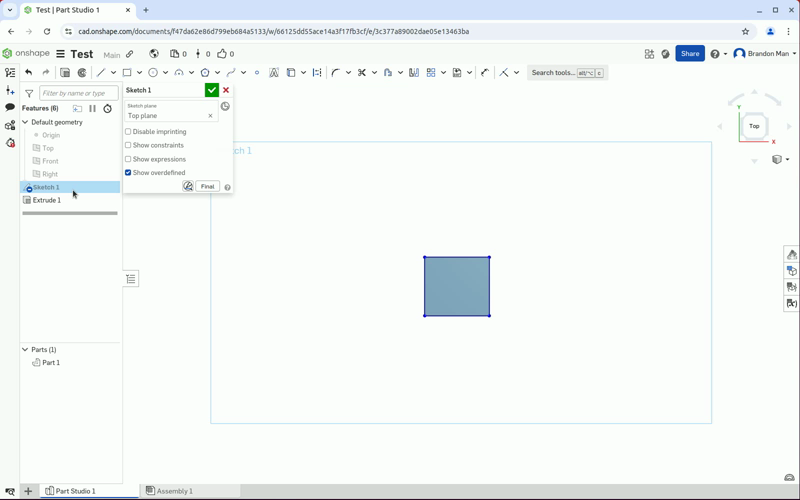
mouse_move(229, 92)
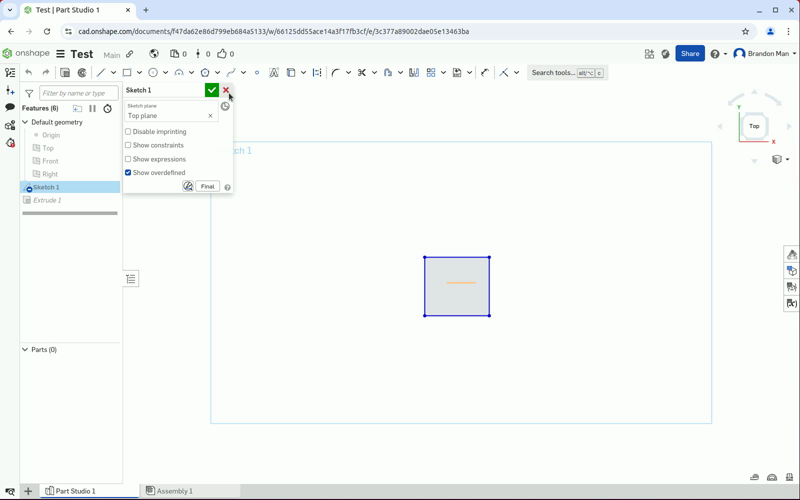
click(229, 92)
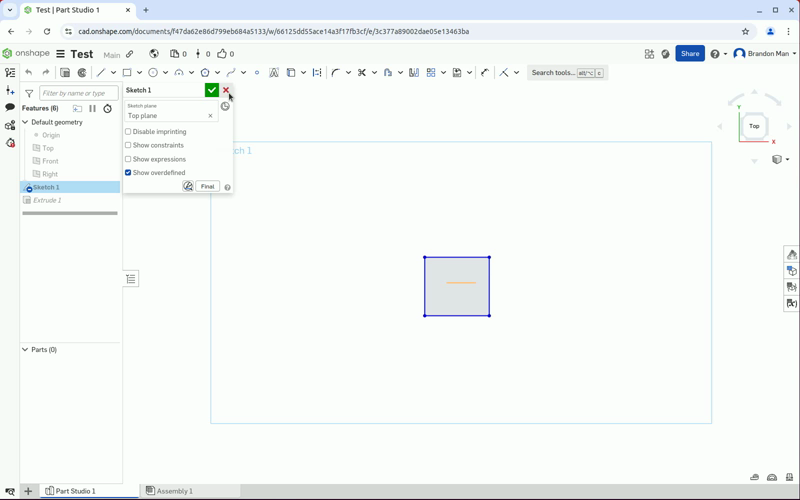
key(shift+s)
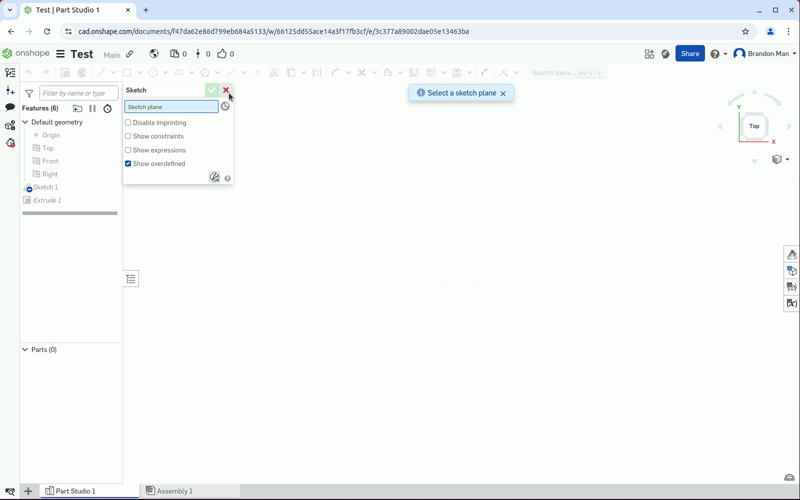
mouse_move(73, 150)
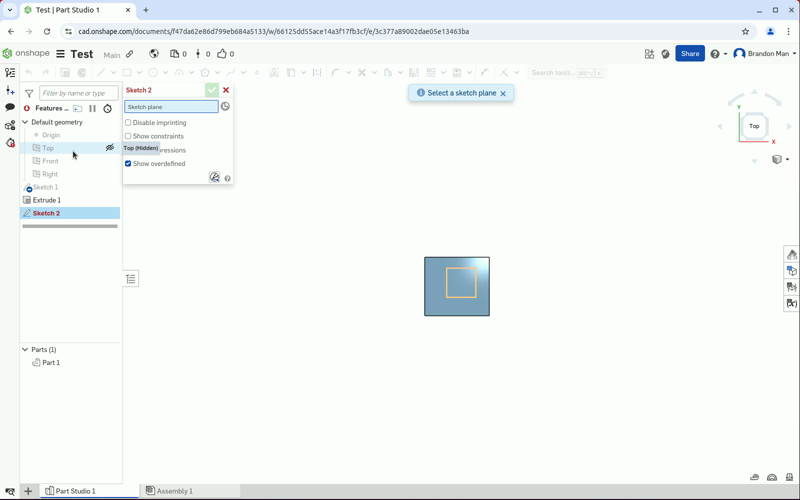
click(73, 150)
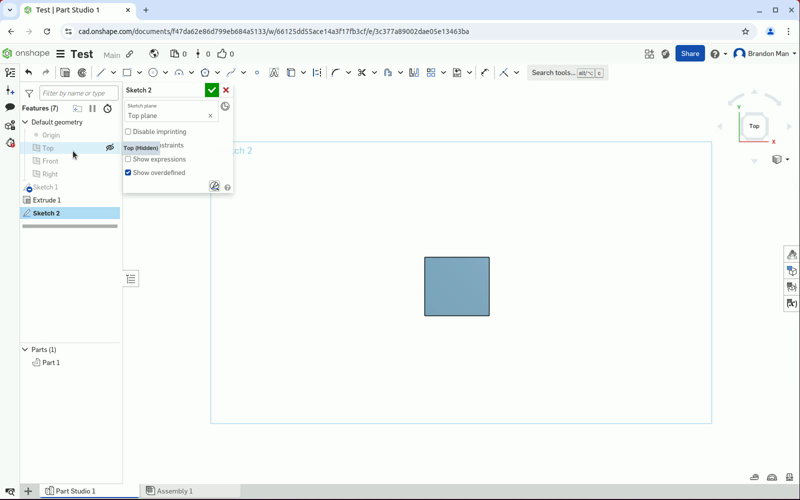
mouse_move(73, 352)
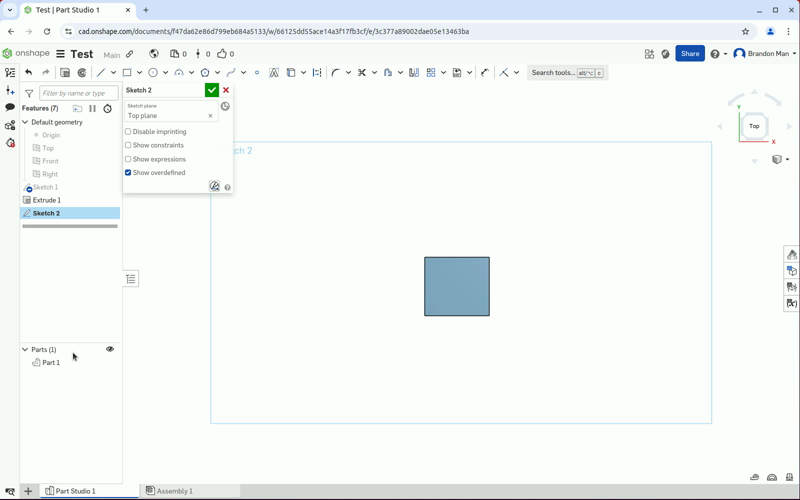
key(y)
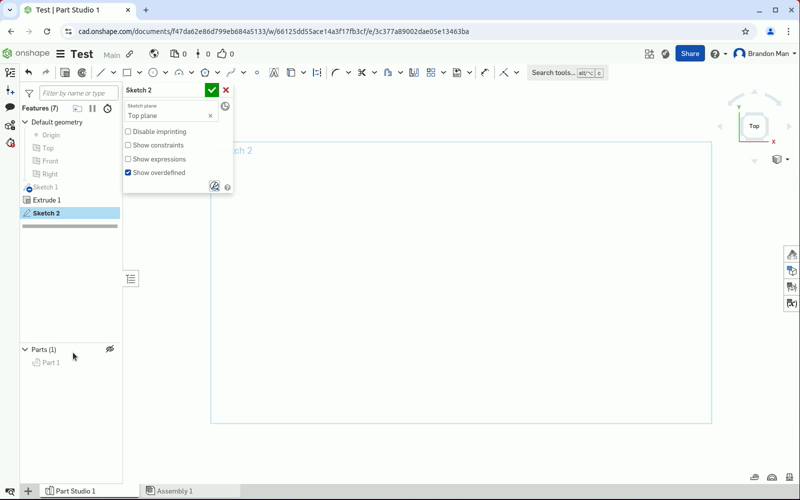
key(l)
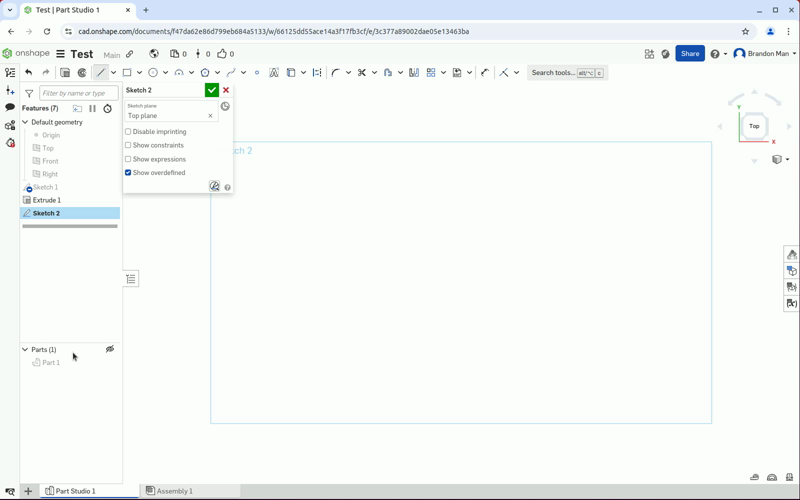
key_down(shift)
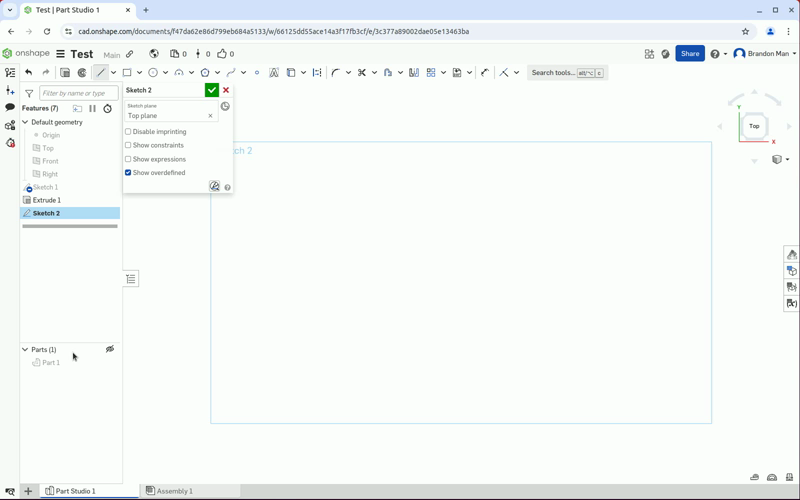
mouse_move(348, 312)
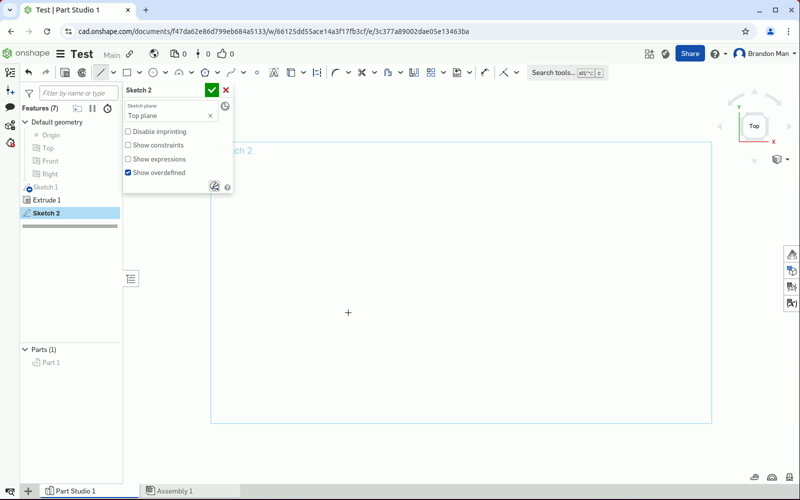
click(348, 312)
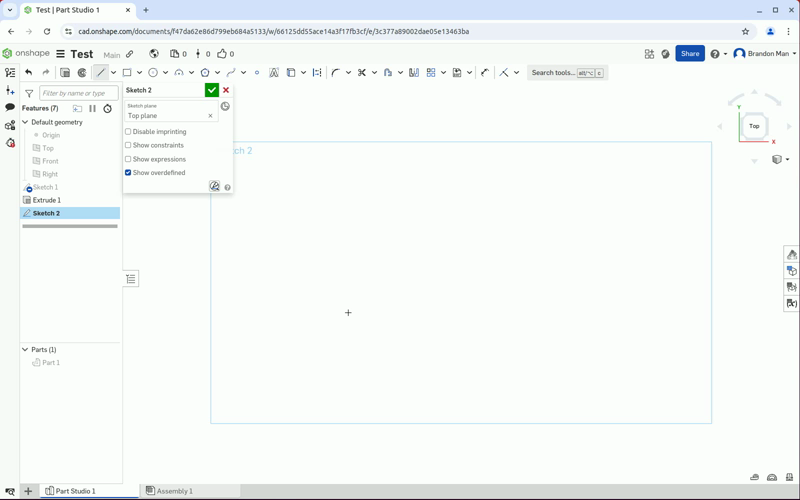
key_up(shift)
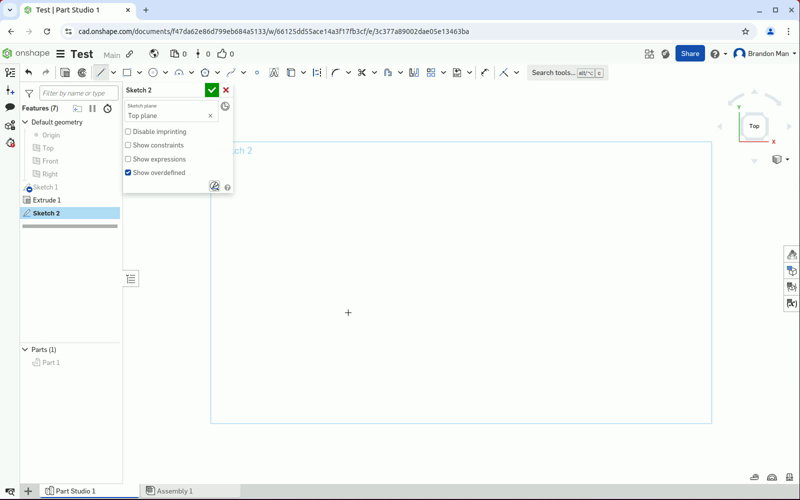
key_down(shift)
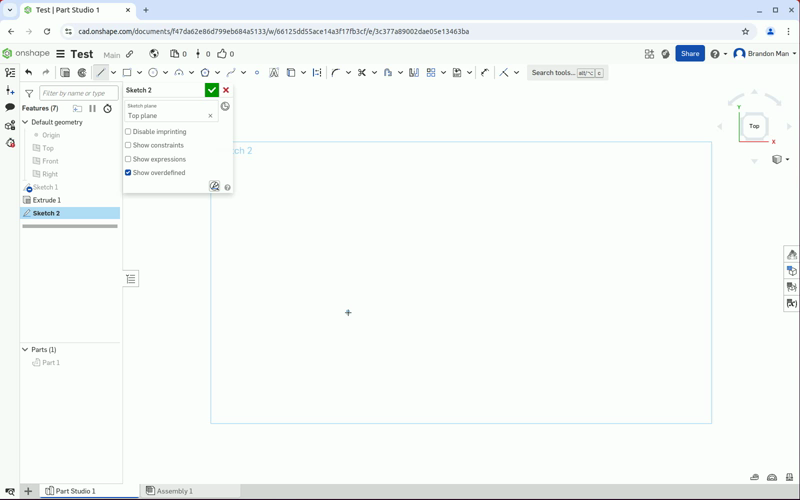
mouse_move(378, 312)
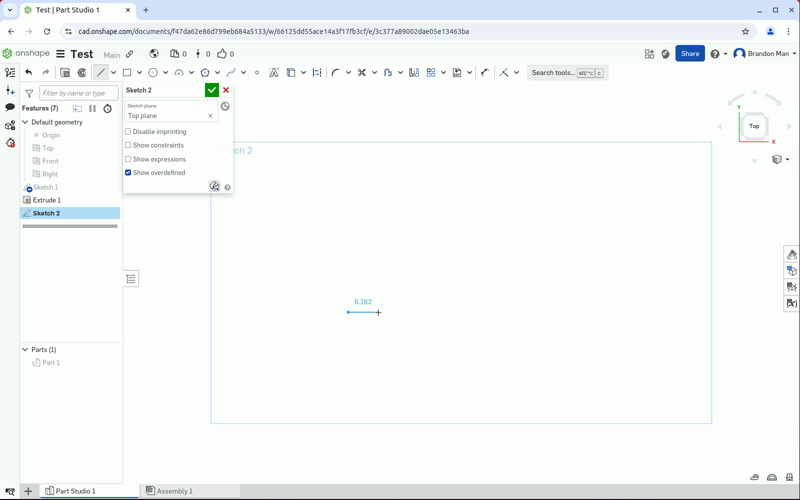
mouse_move(402, 312)
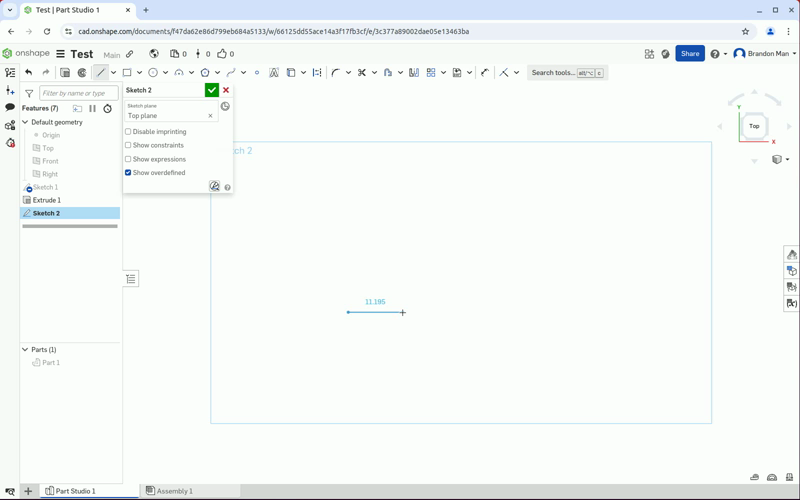
click(402, 312)
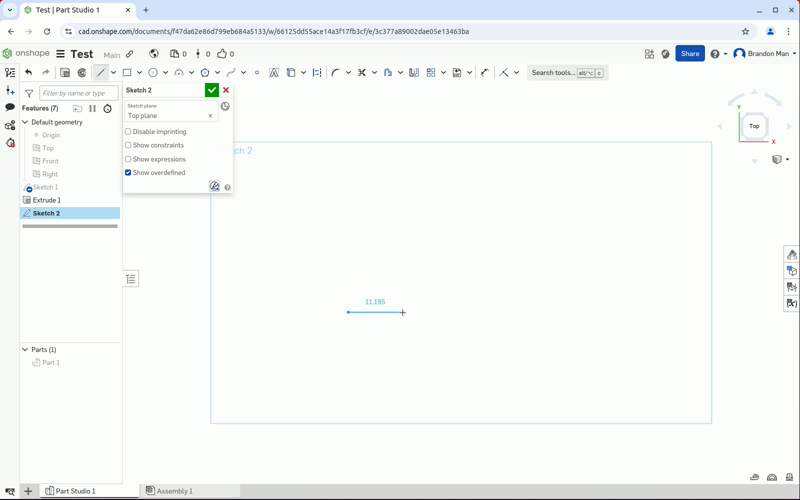
key_up(shift)
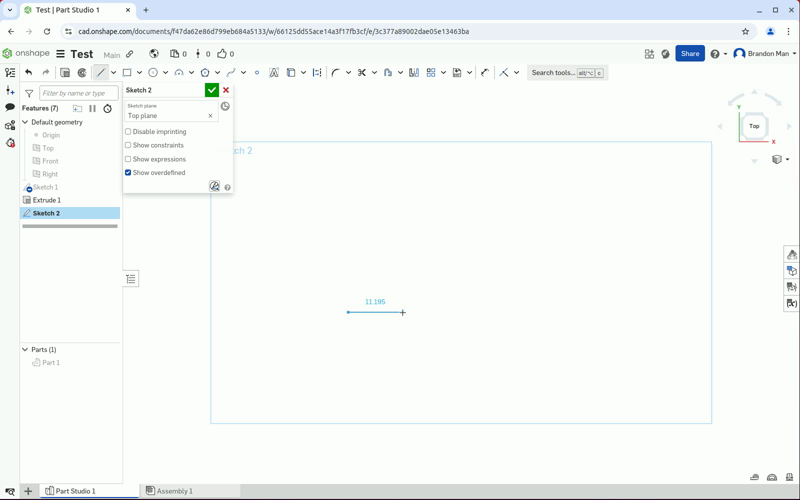
key_down(shift)
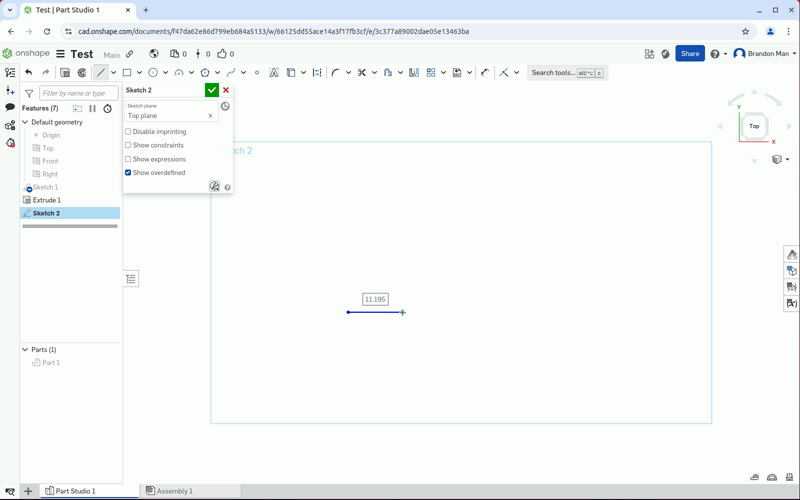
mouse_move(432, 312)
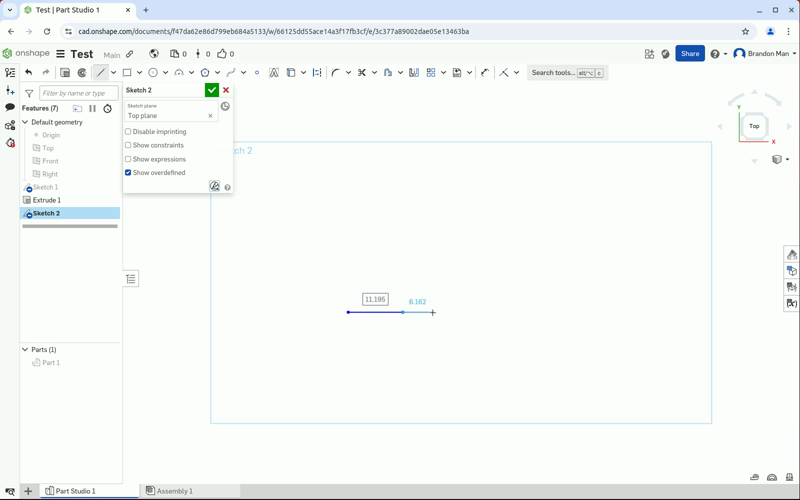
mouse_move(402, 264)
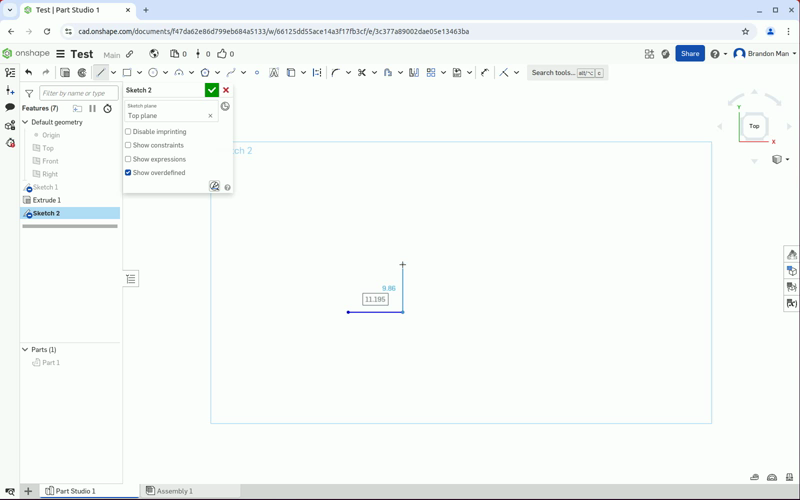
click(402, 264)
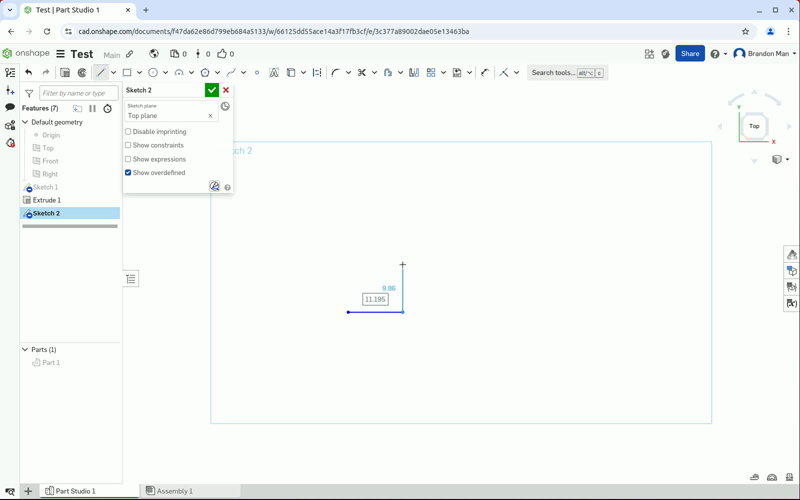
key_up(shift)
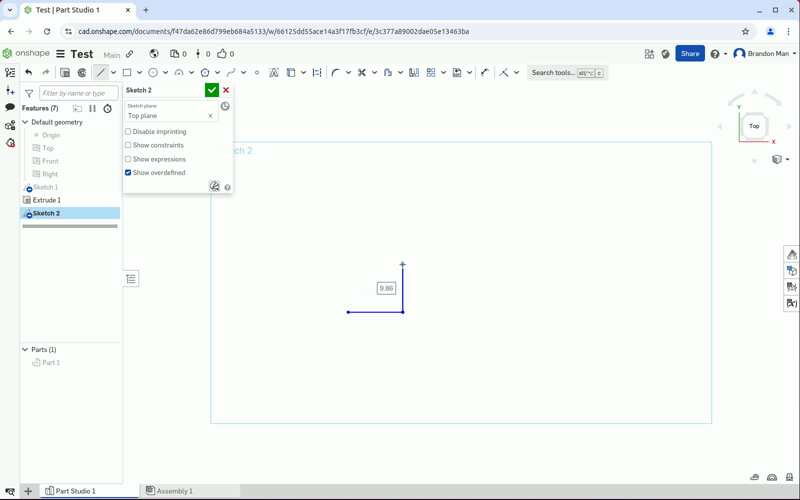
key_down(shift)
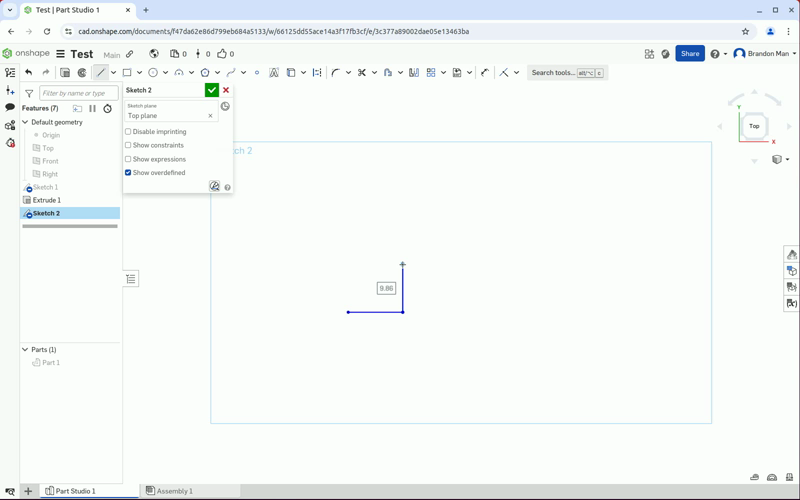
mouse_move(432, 264)
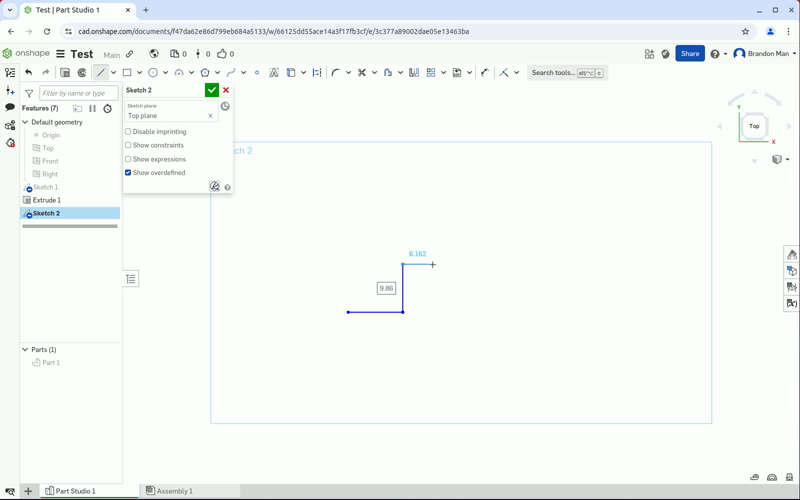
mouse_move(348, 264)
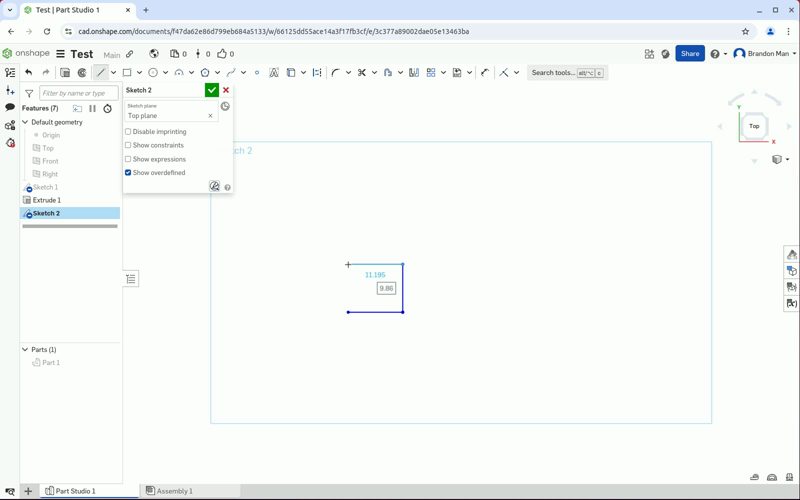
click(348, 264)
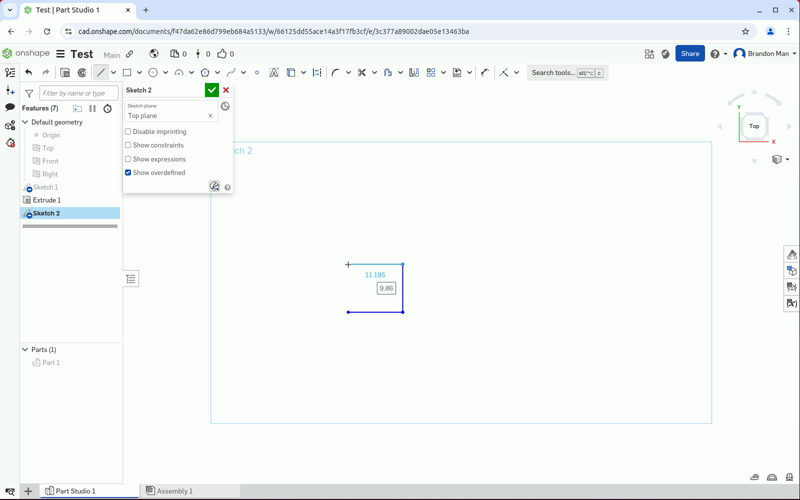
key_up(shift)
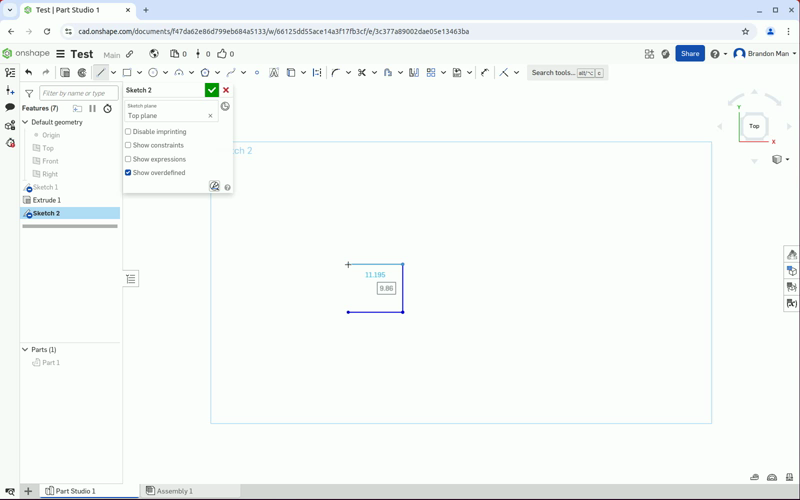
mouse_move(378, 264)
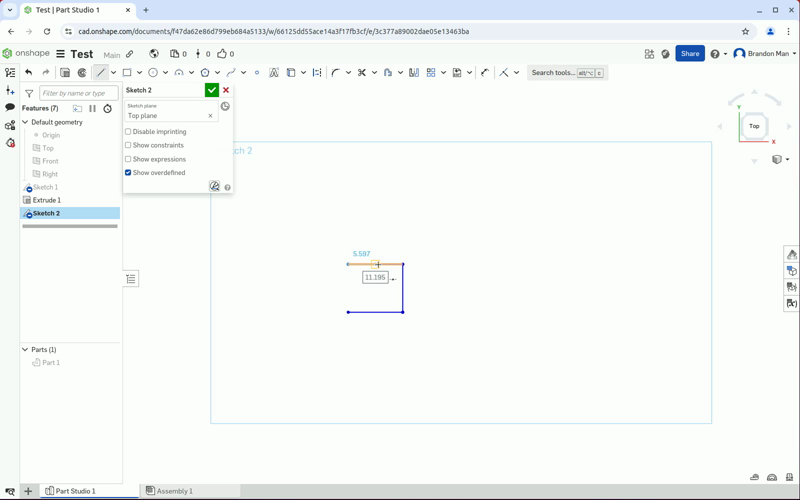
key_down(shift)
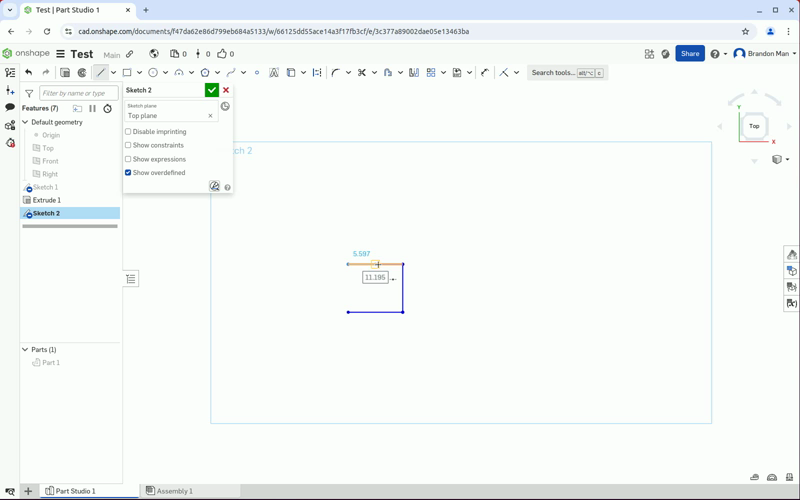
mouse_move(348, 312)
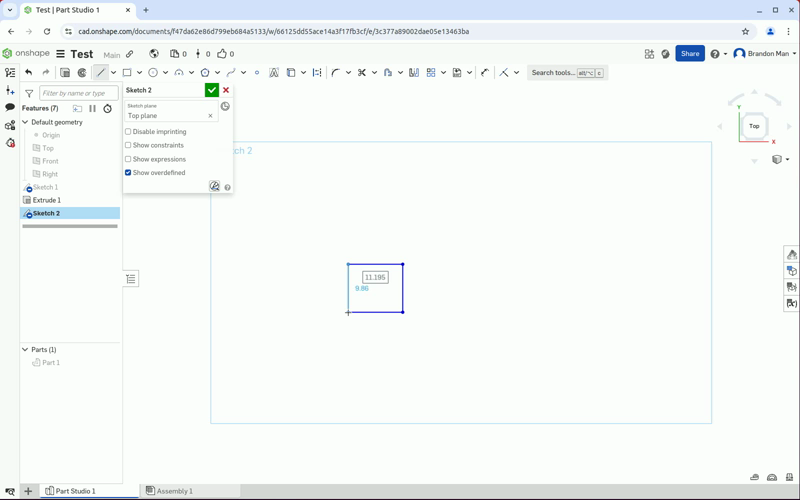
key_up(shift)
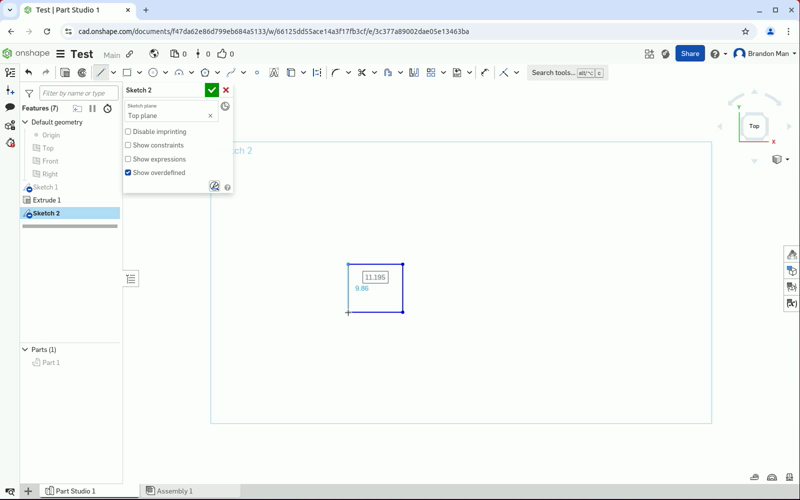
click(348, 312)
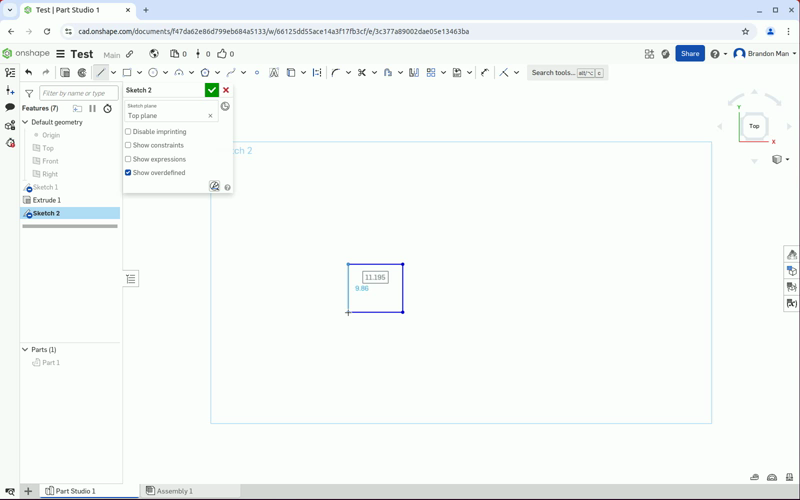
key(esc)
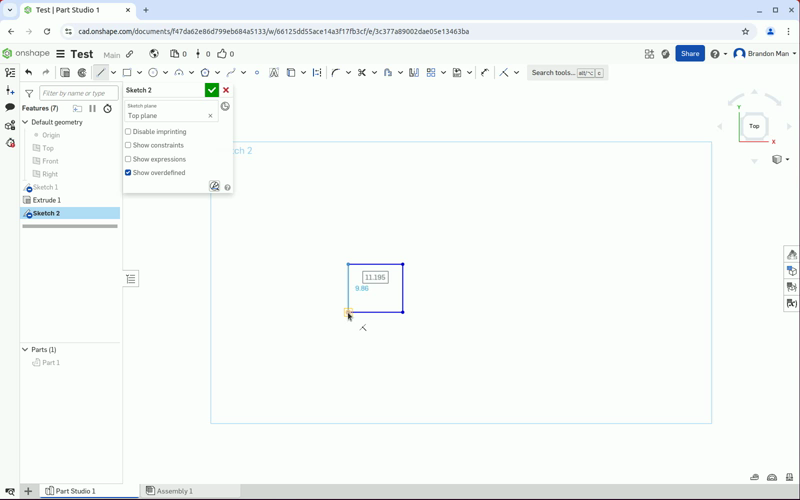
mouse_move(370, 301)
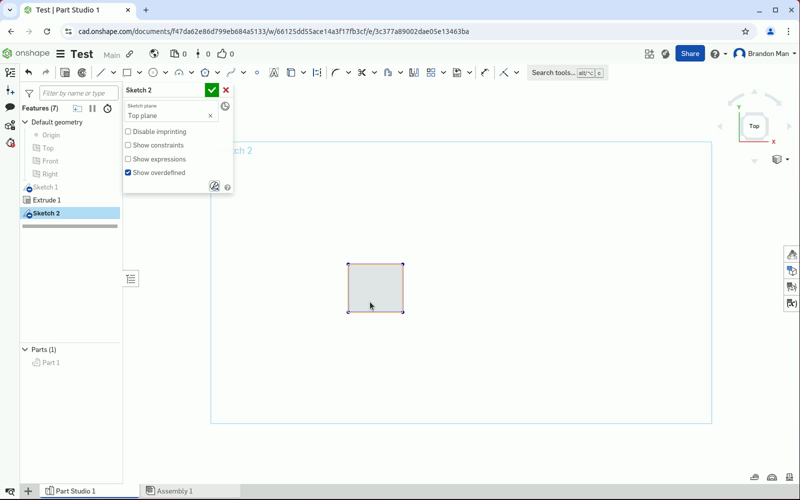
click(370, 301)
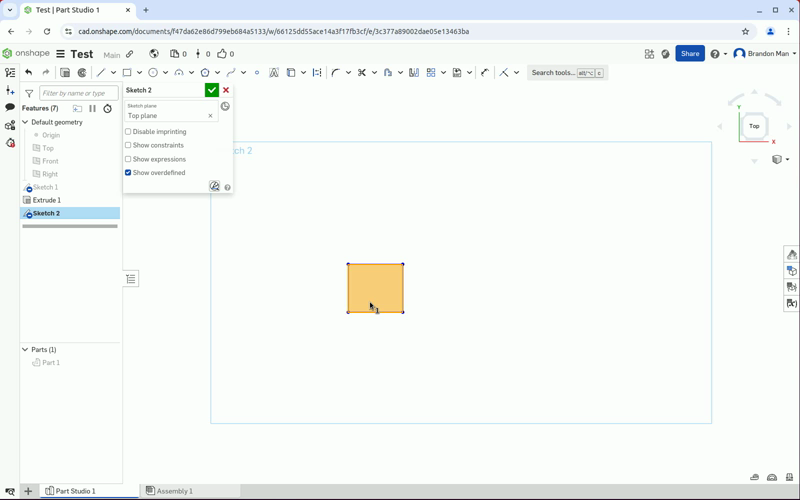
mouse_move(73, 352)
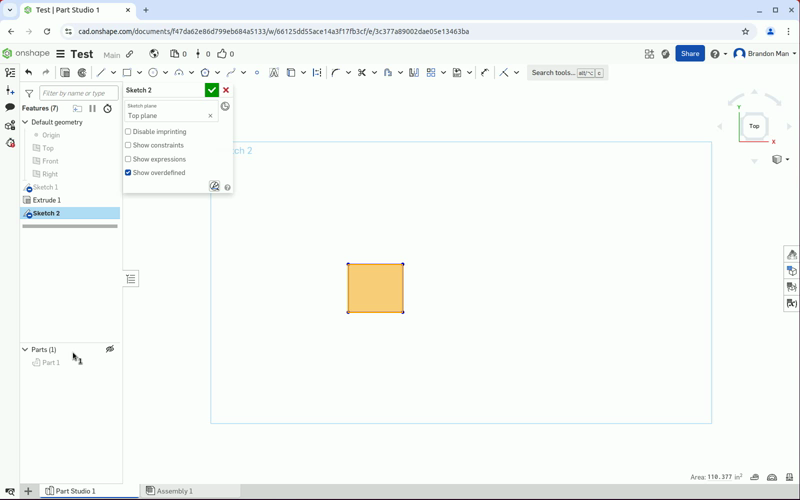
key(shift+y)
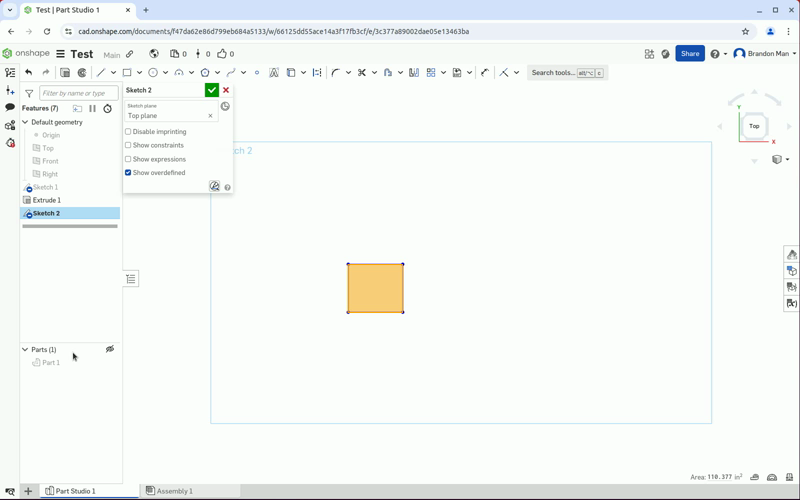
key(shift+e)
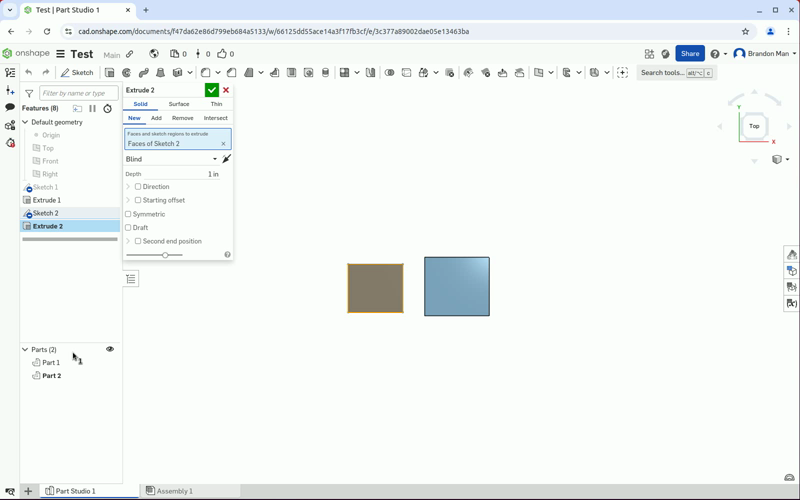
mouse_move(143, 106)
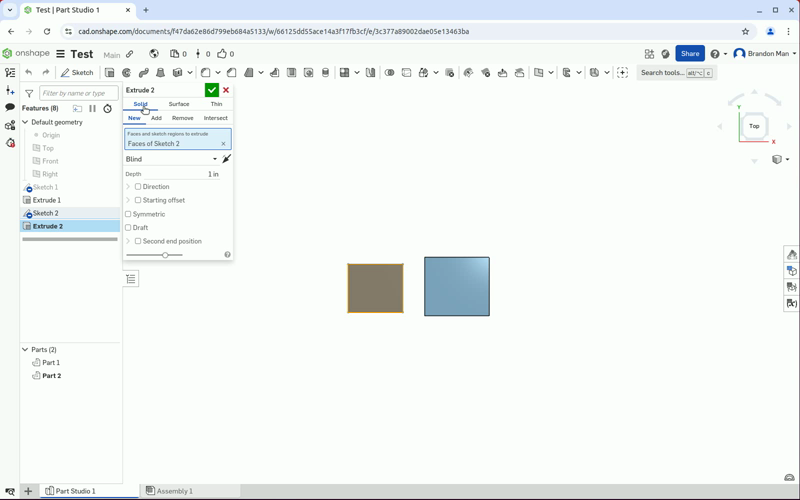
click(143, 106)
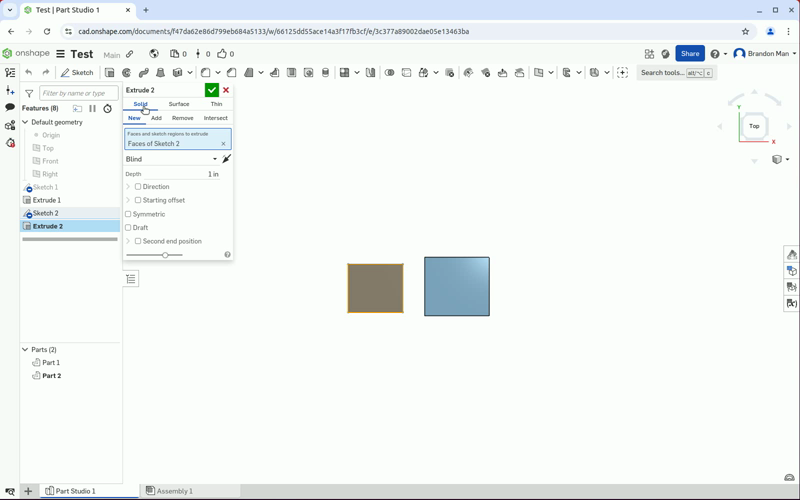
mouse_move(137, 120)
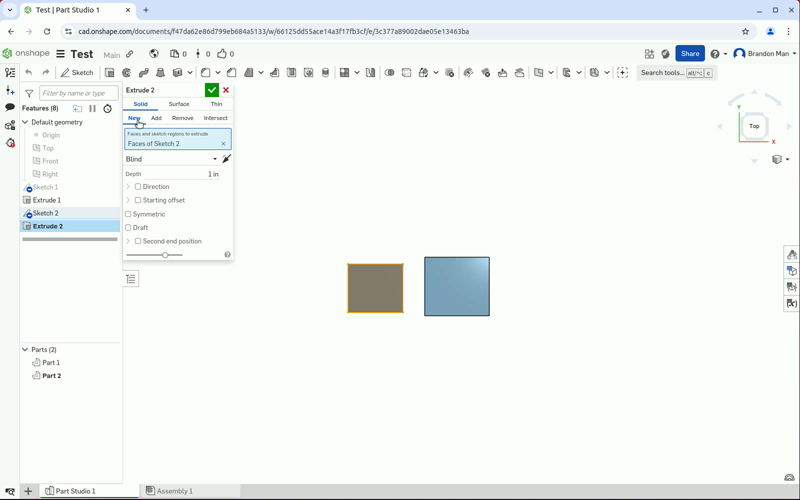
click(137, 120)
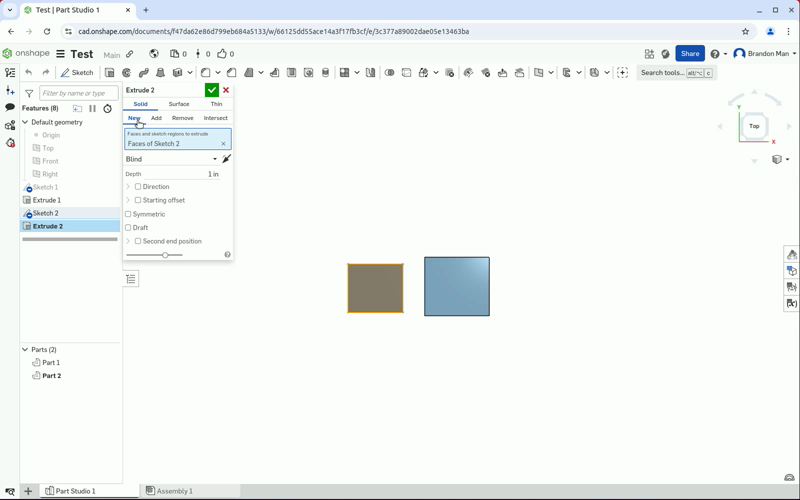
key(tab, 4)
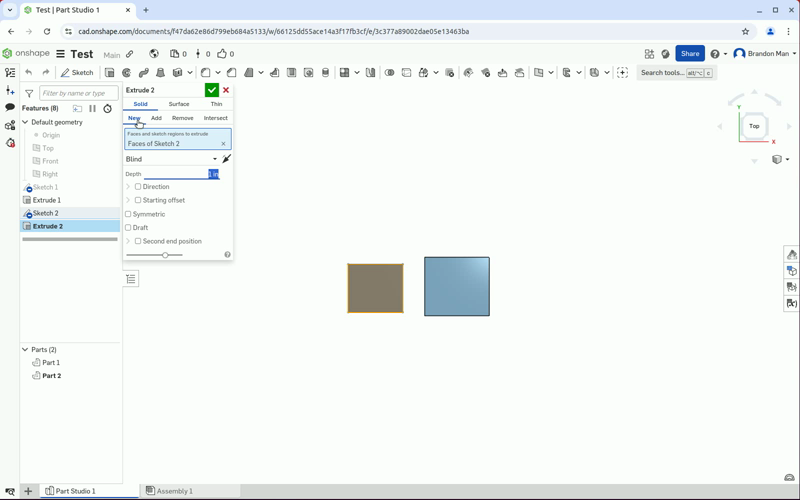
text(7.943)
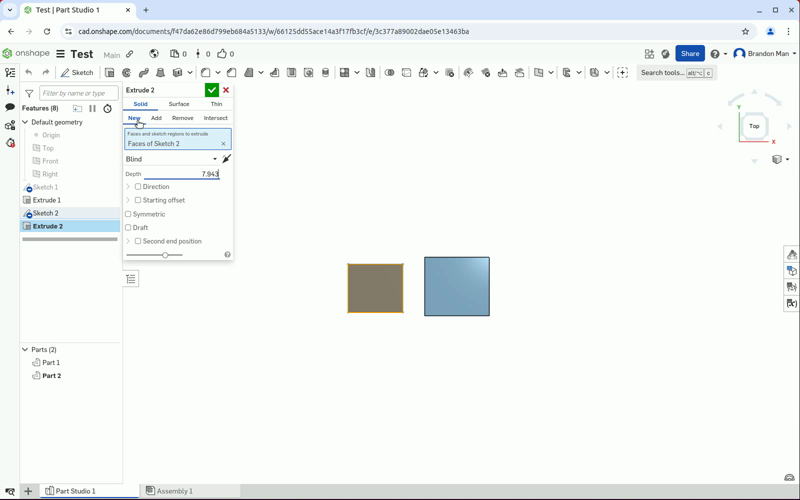
key(enter)
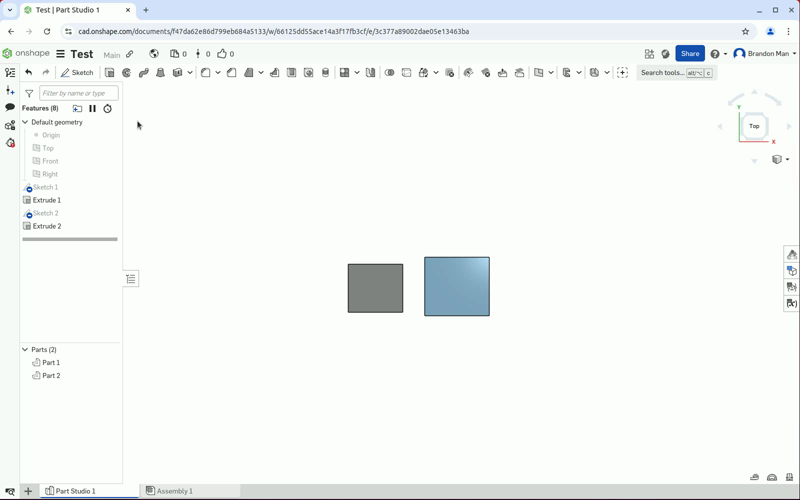
key(shift+h)
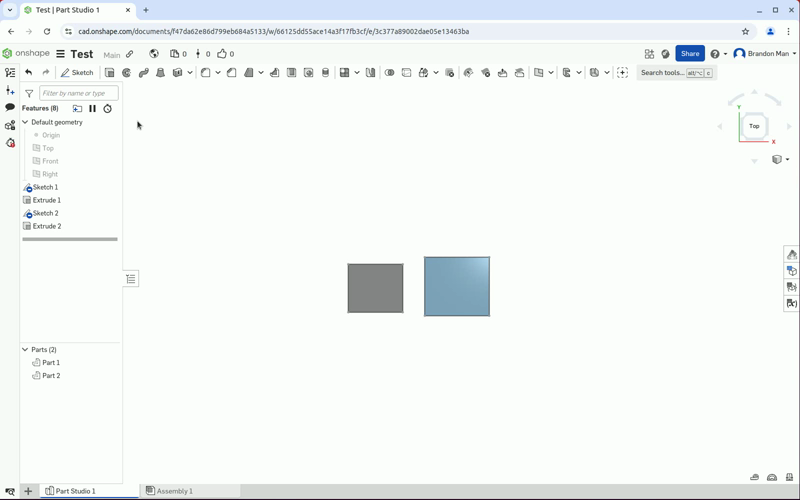
key(shift+h)
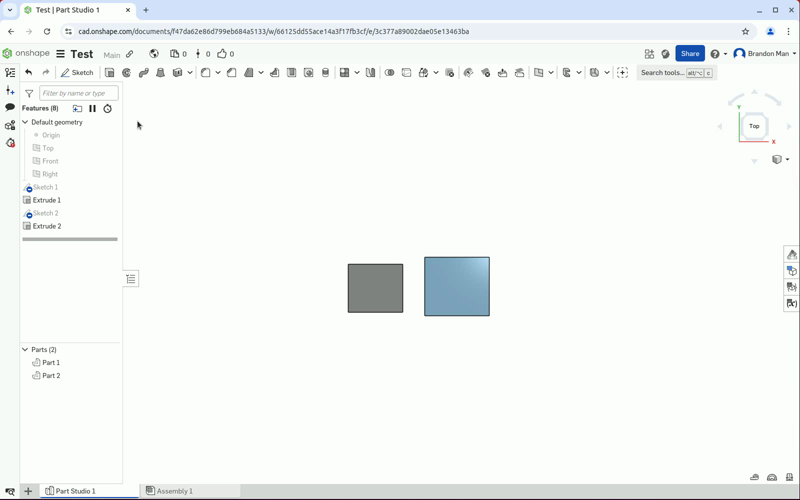
mouse_move(73, 189)
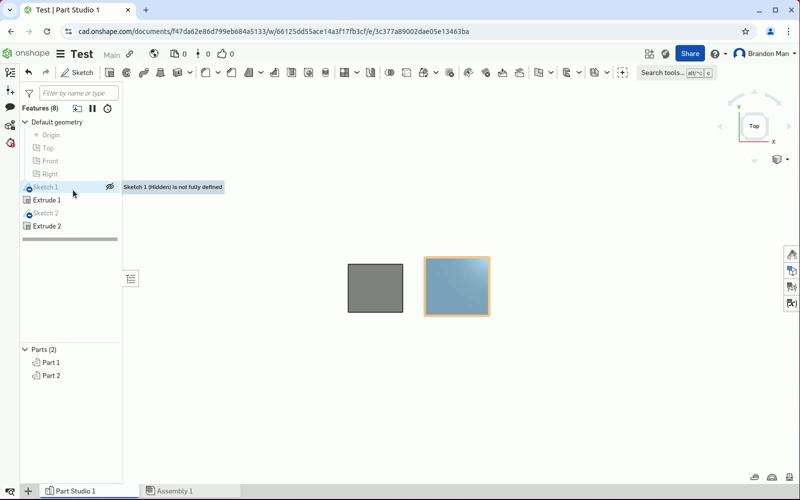
click(73, 189)
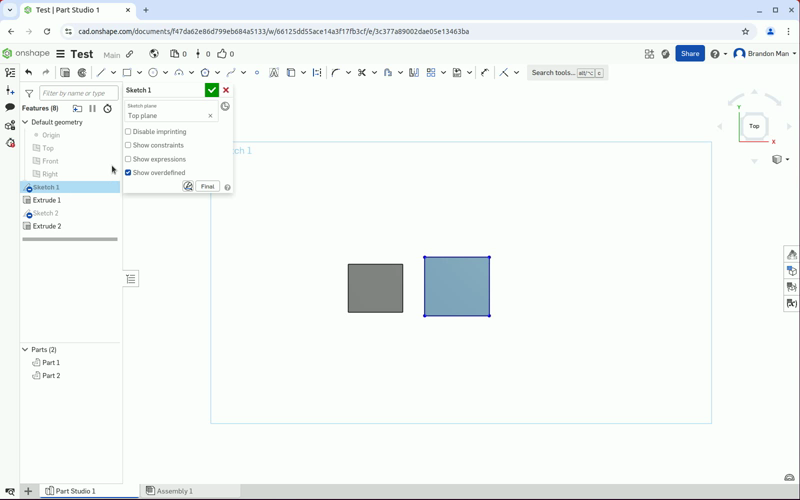
mouse_move(229, 92)
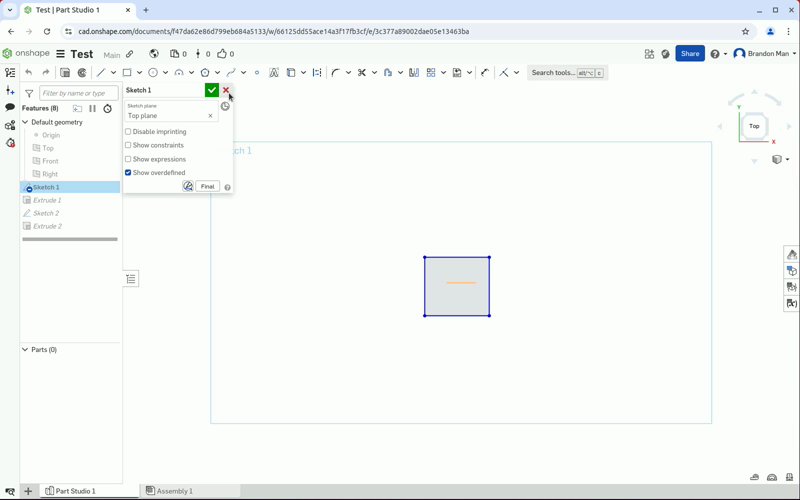
click(229, 92)
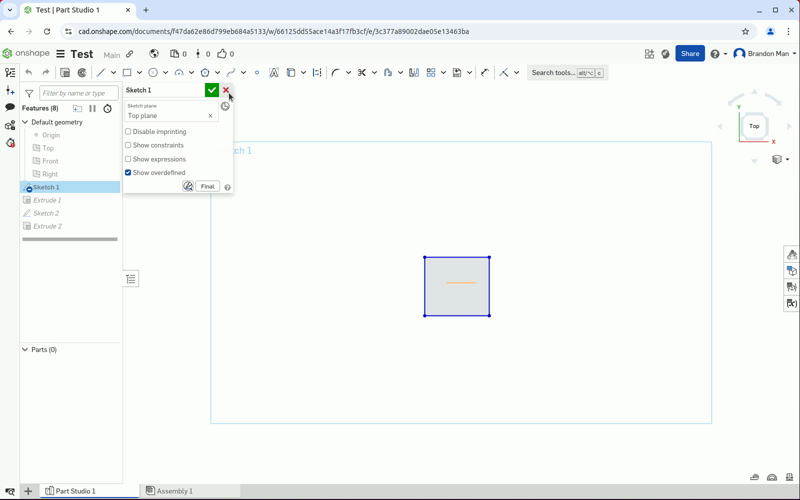
key(shift+s)
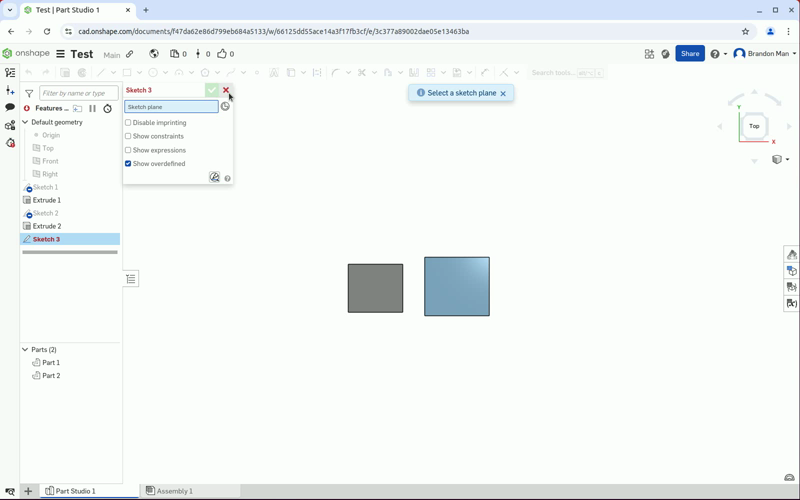
mouse_move(73, 150)
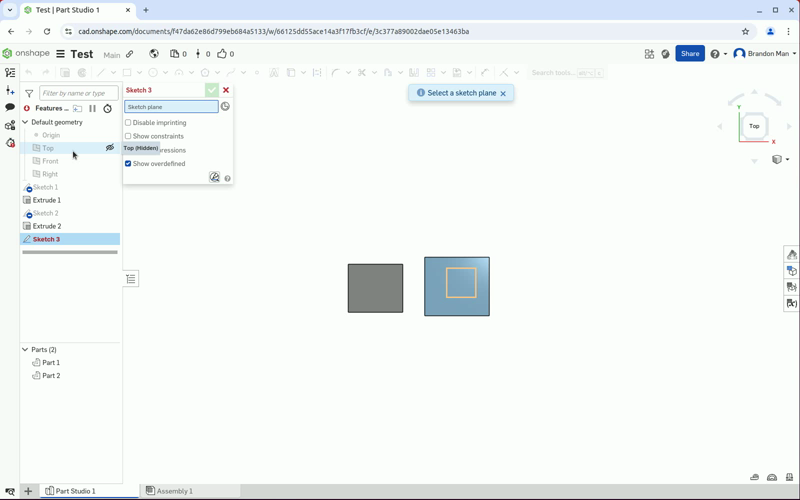
click(73, 150)
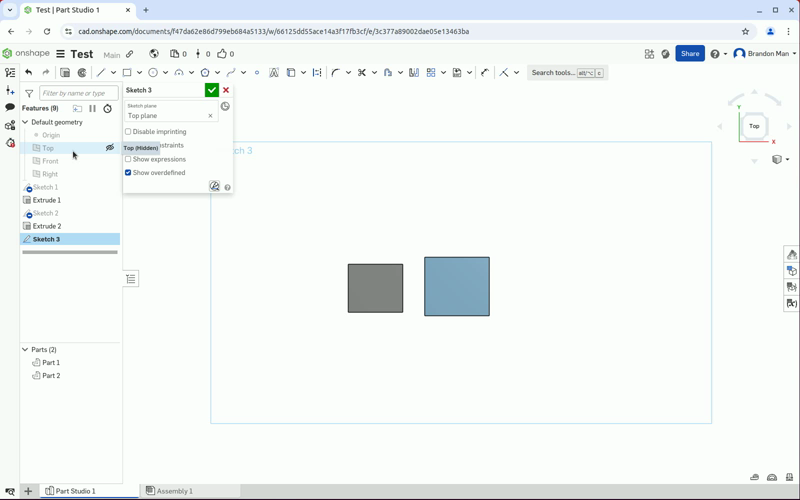
mouse_move(73, 352)
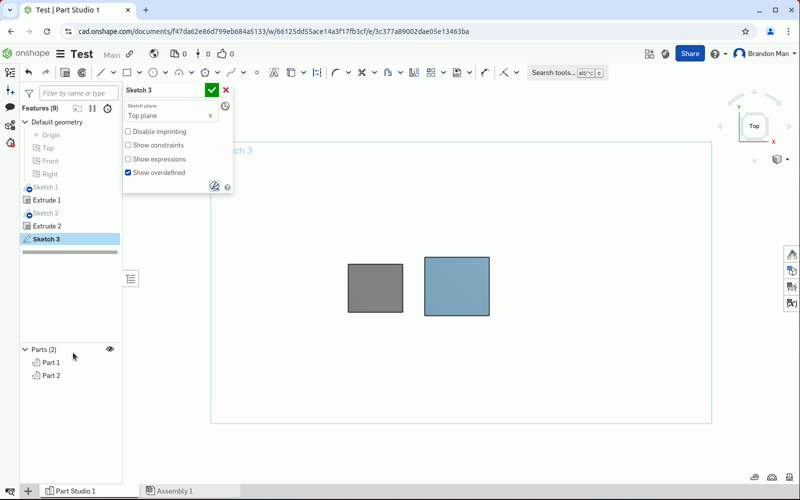
key(y)
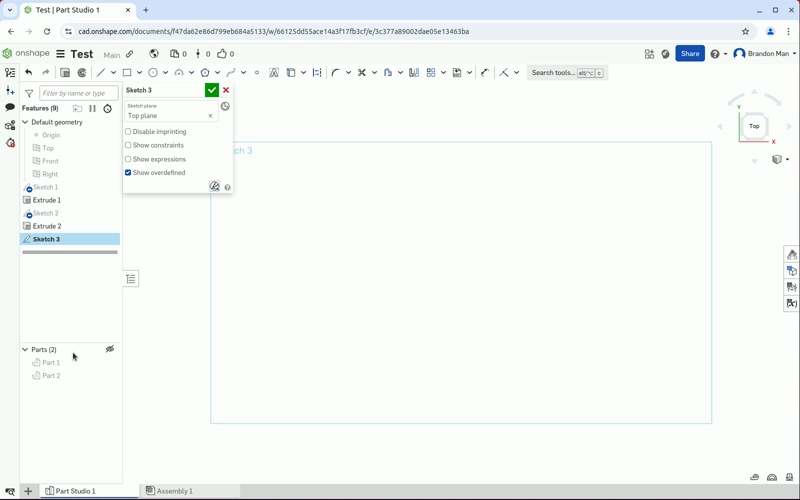
key(l)
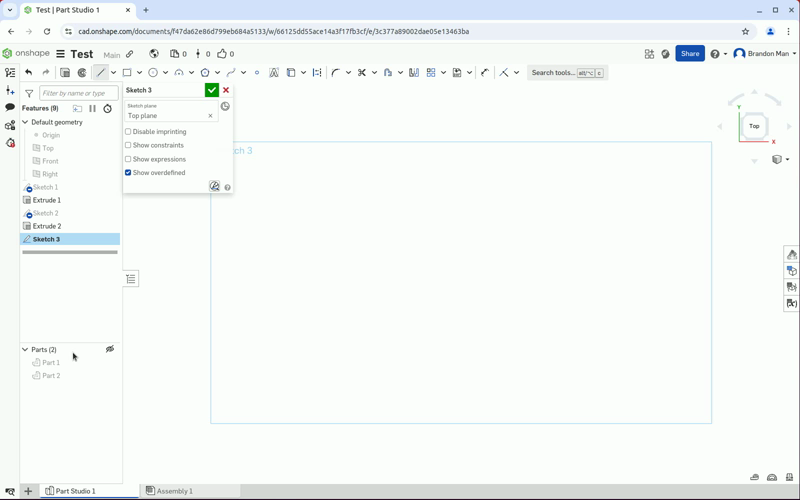
key_down(shift)
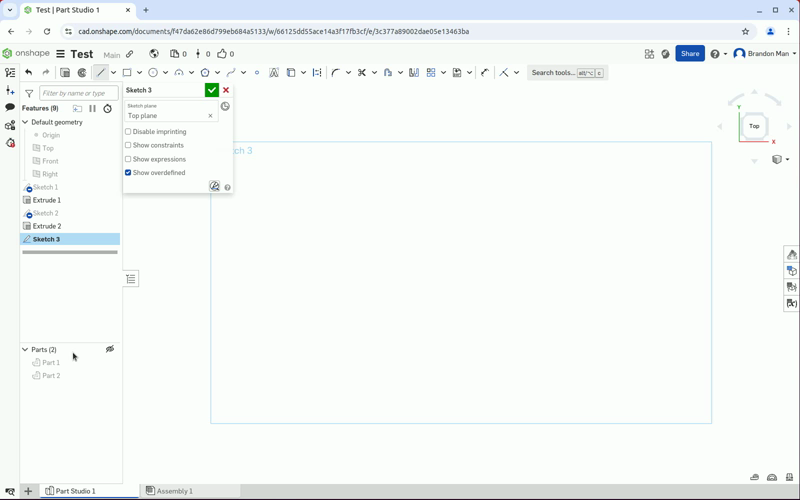
mouse_move(508, 316)
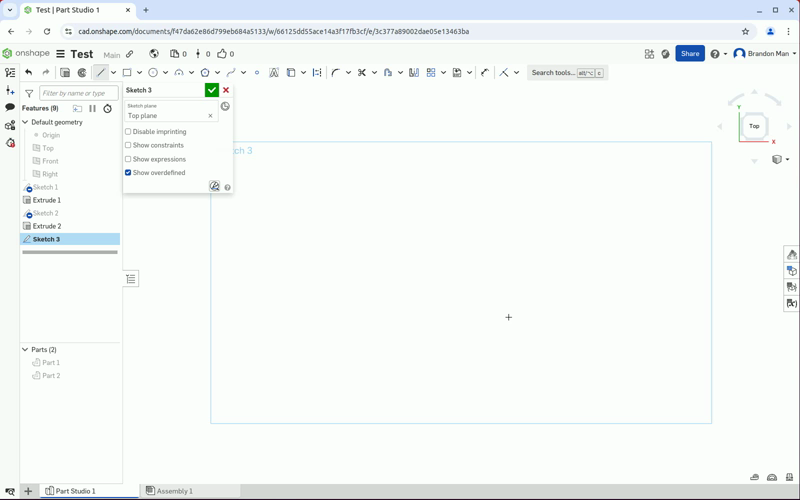
click(508, 316)
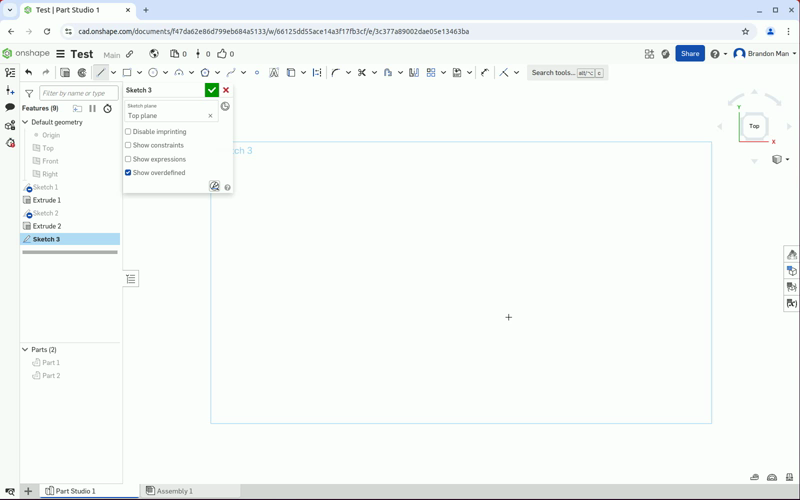
key_up(shift)
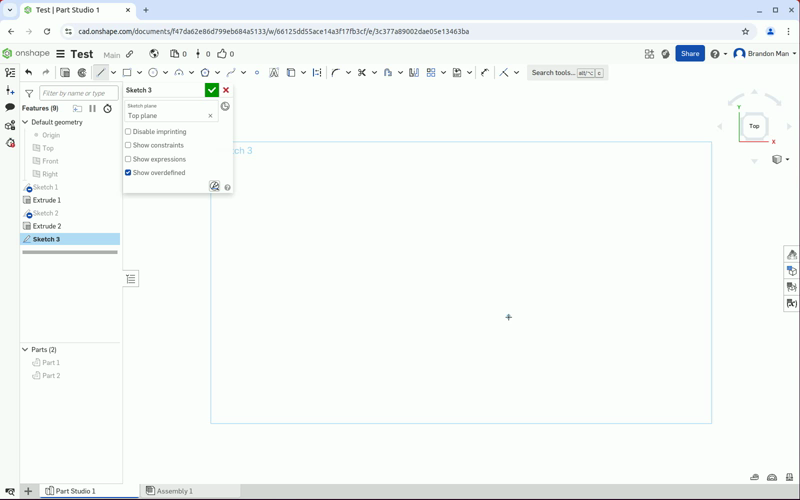
key_down(shift)
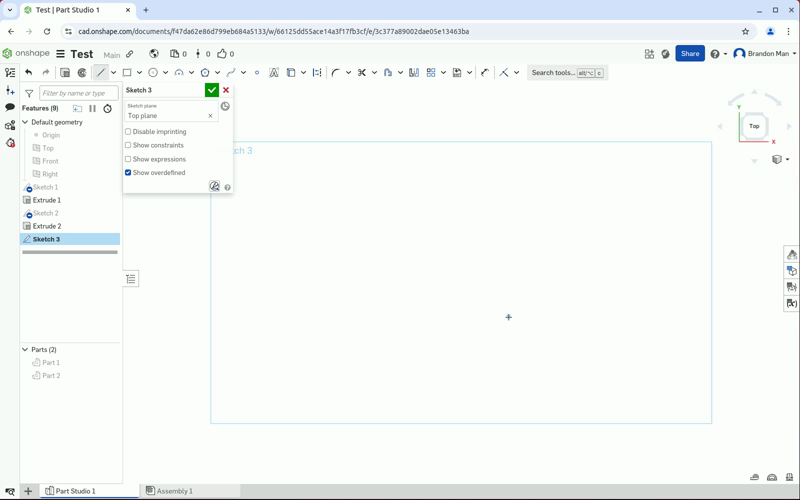
mouse_move(538, 316)
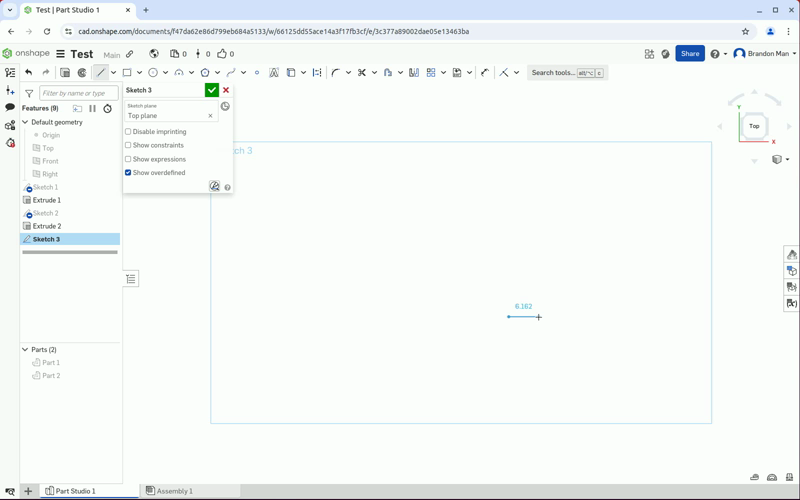
mouse_move(563, 316)
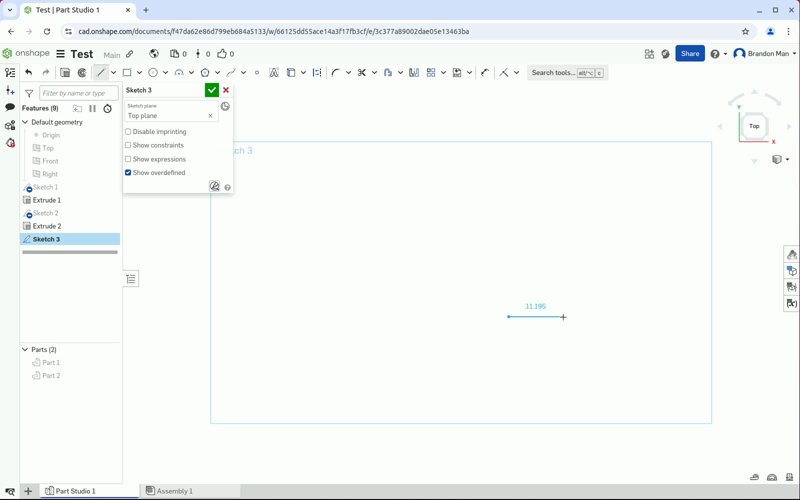
click(563, 316)
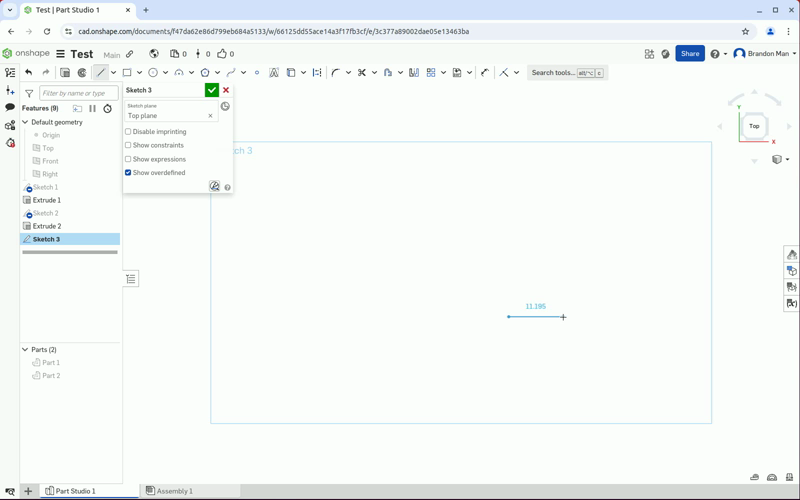
key_up(shift)
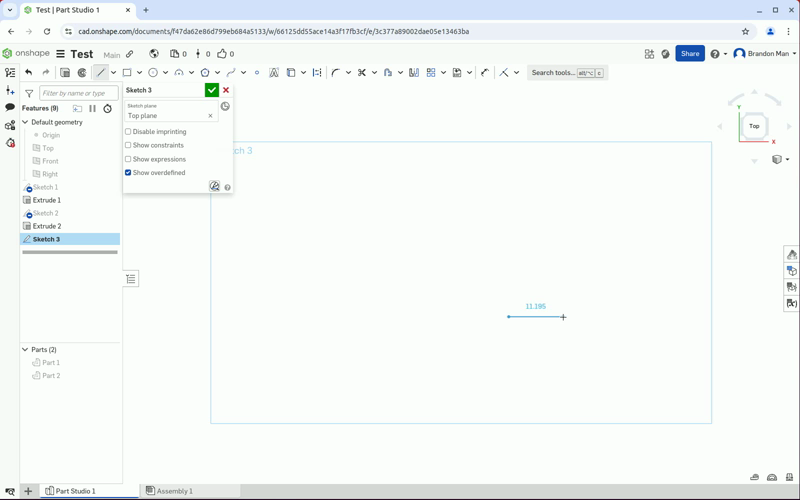
key_down(shift)
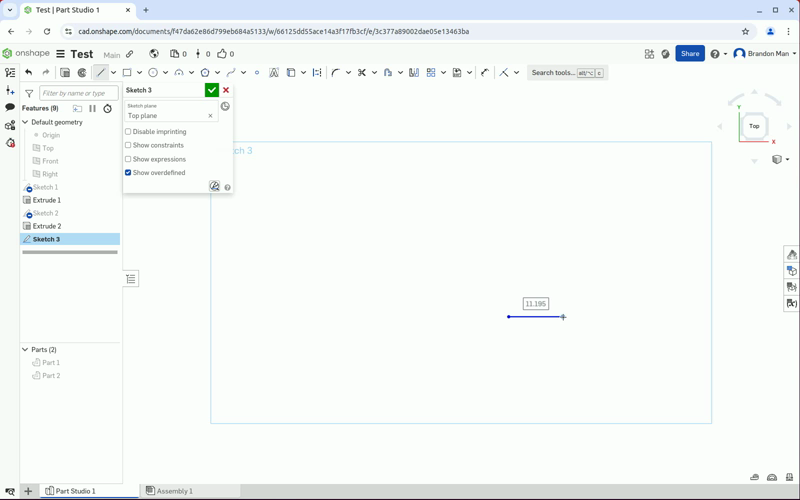
mouse_move(589, 316)
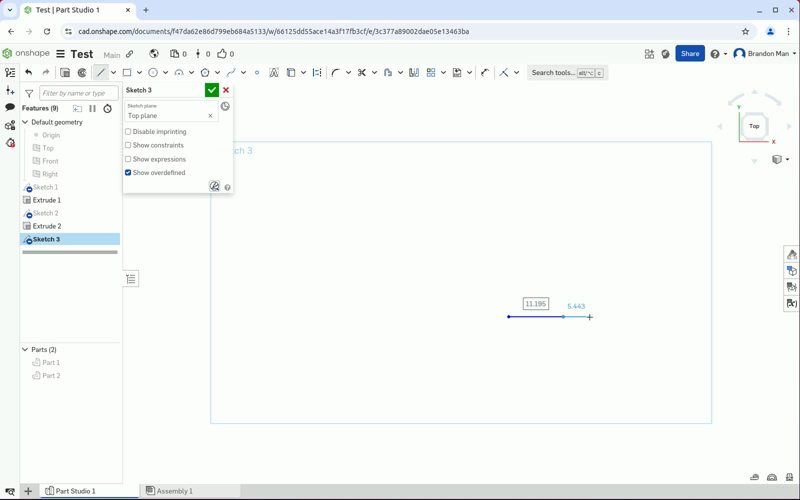
mouse_move(563, 268)
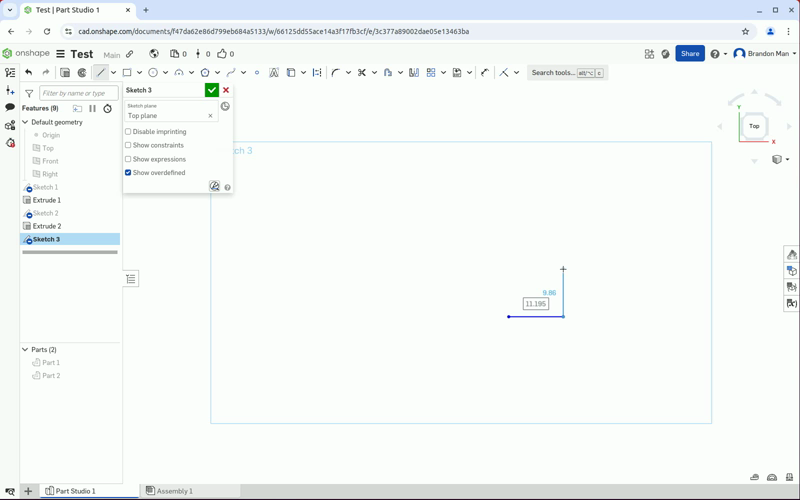
click(563, 268)
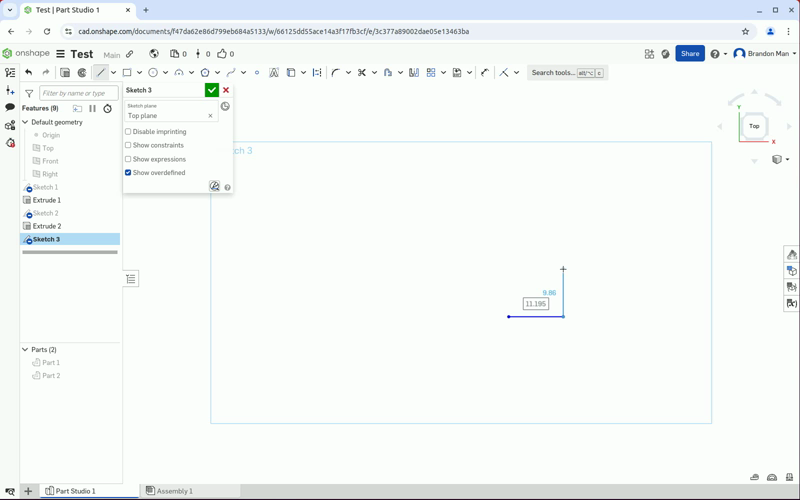
key_up(shift)
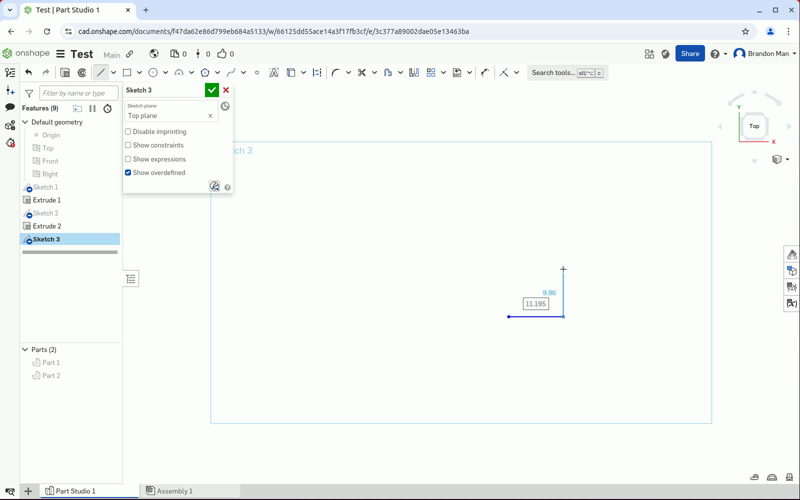
key_down(shift)
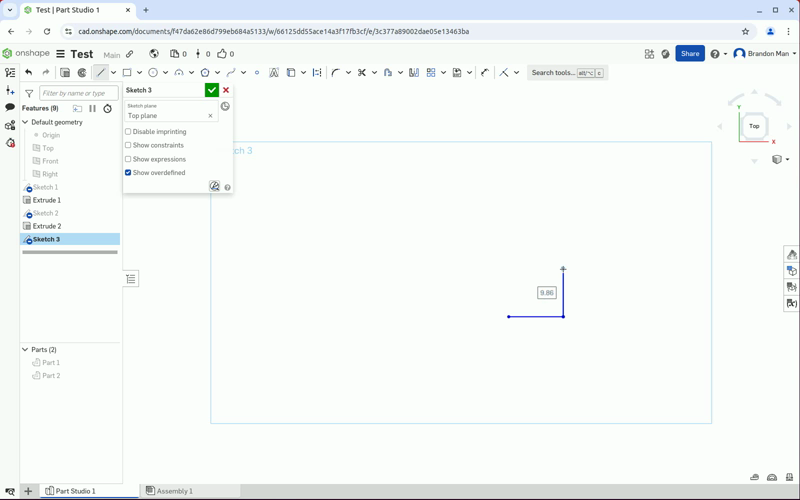
mouse_move(589, 268)
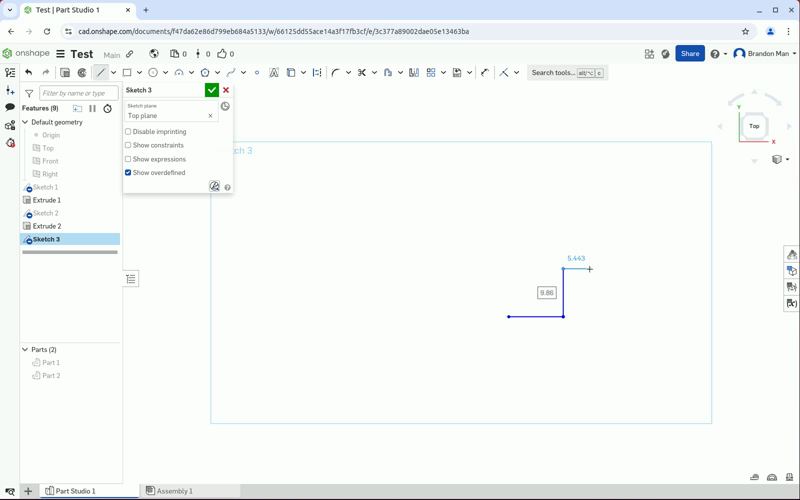
mouse_move(508, 268)
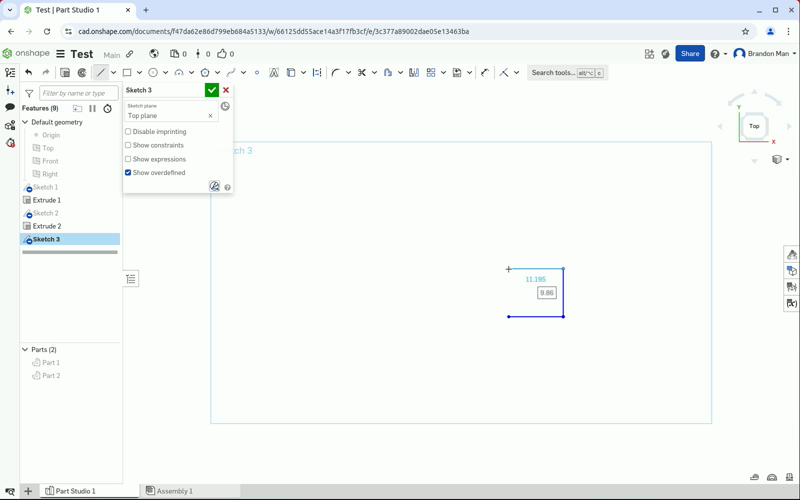
click(508, 268)
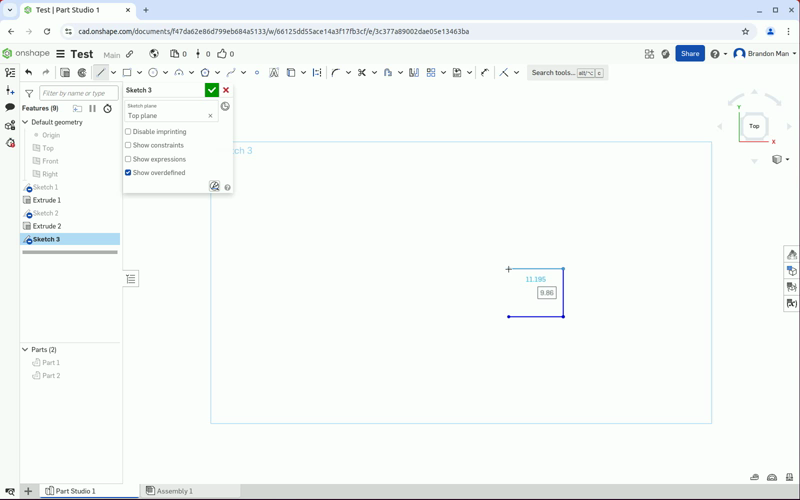
key_up(shift)
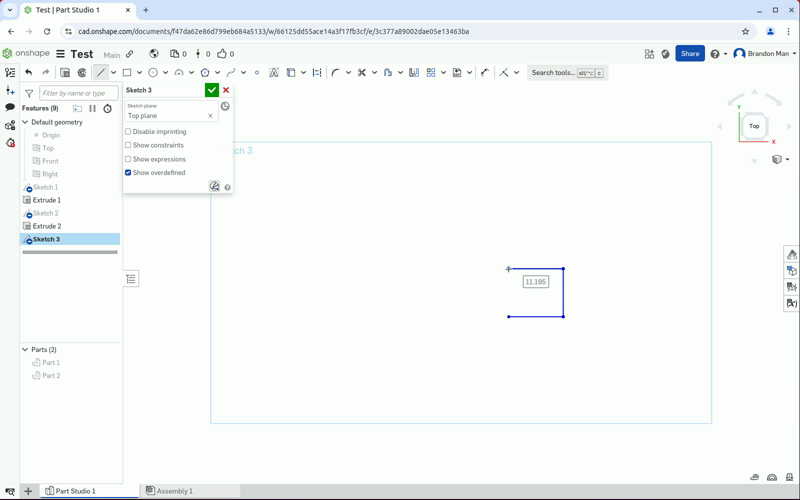
key_down(shift)
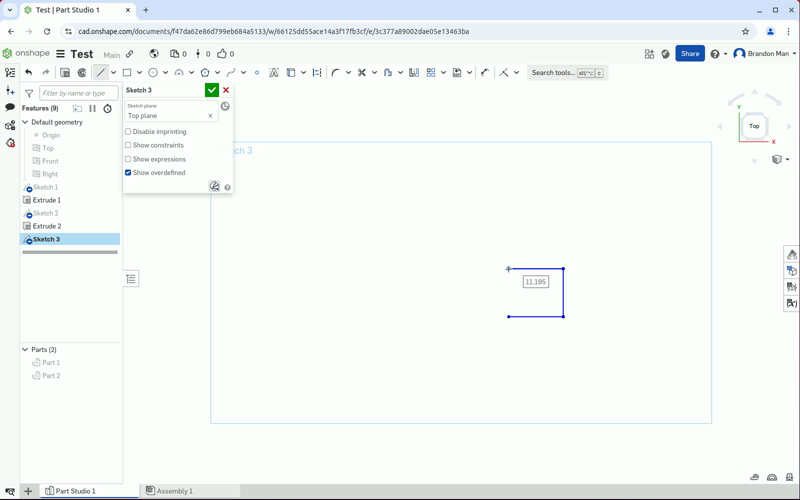
mouse_move(538, 268)
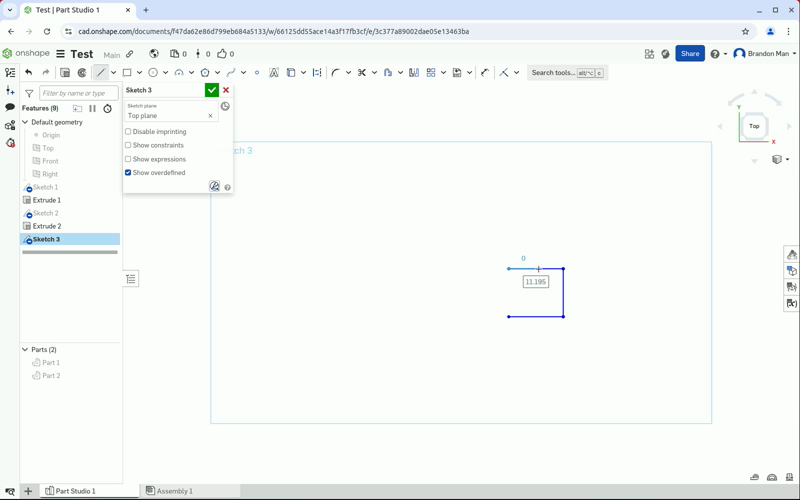
mouse_move(508, 278)
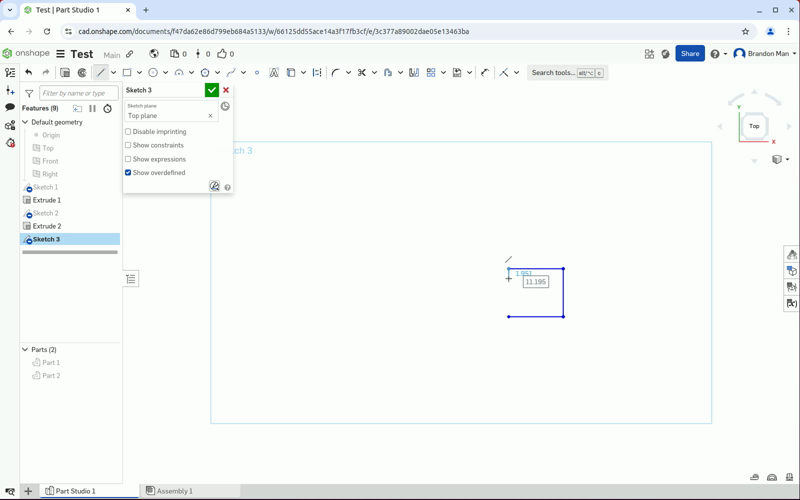
click(508, 278)
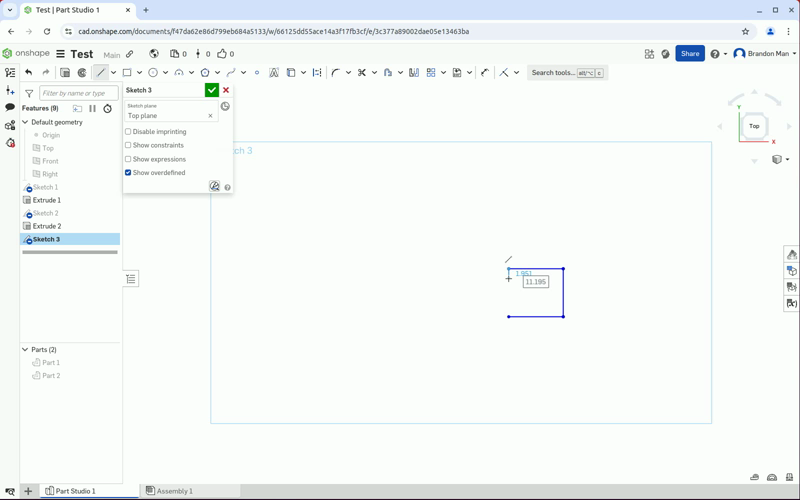
key_up(shift)
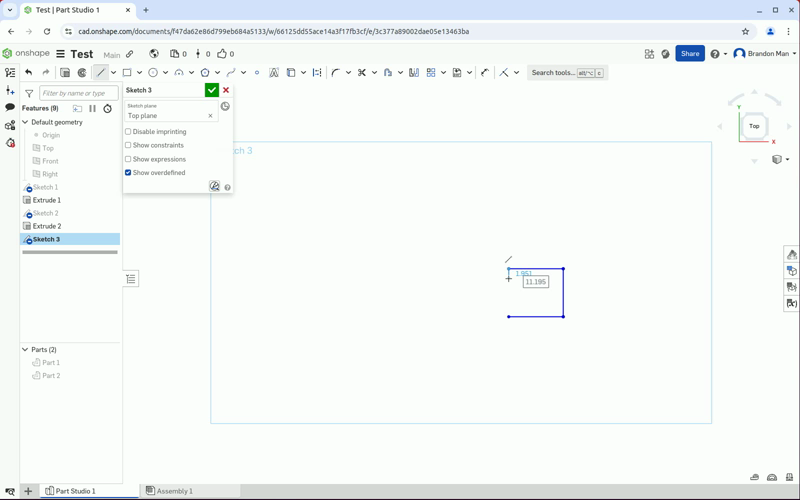
key_down(shift)
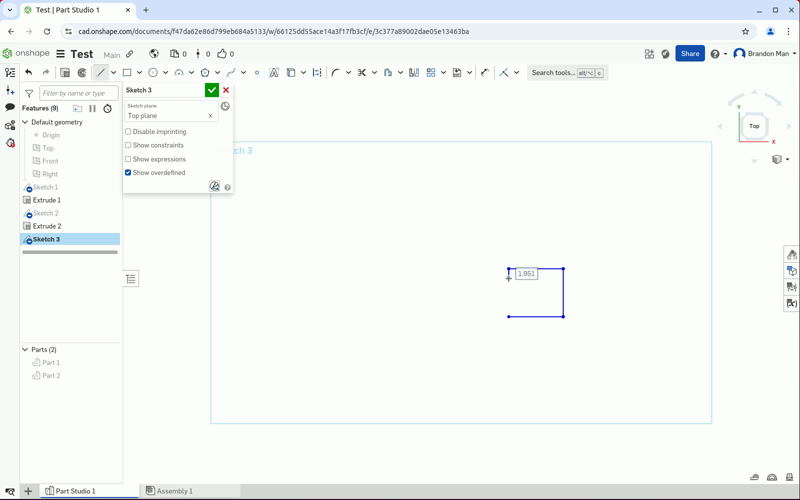
mouse_move(538, 278)
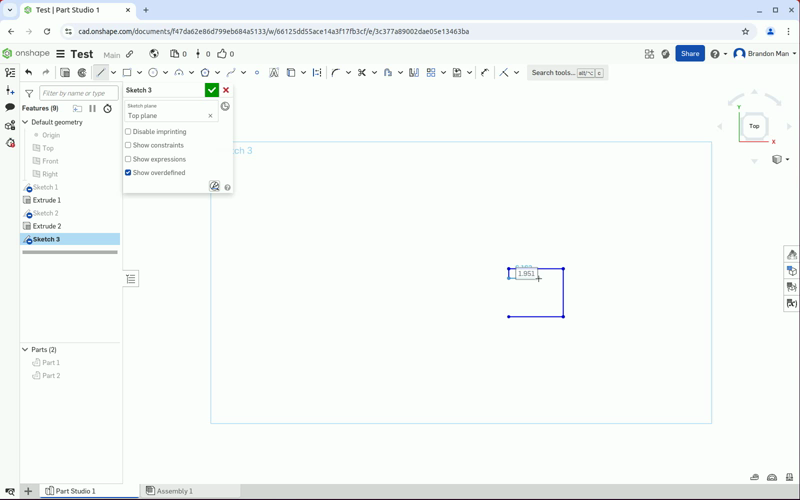
mouse_move(512, 278)
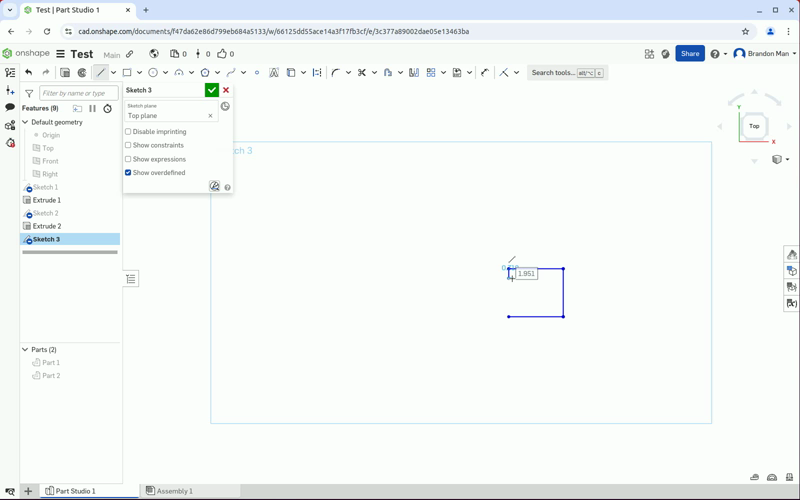
scroll(6)
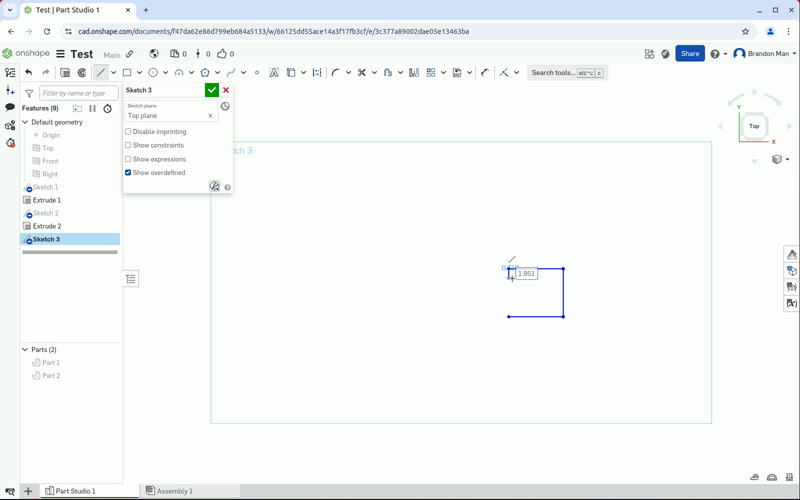
scroll(6)
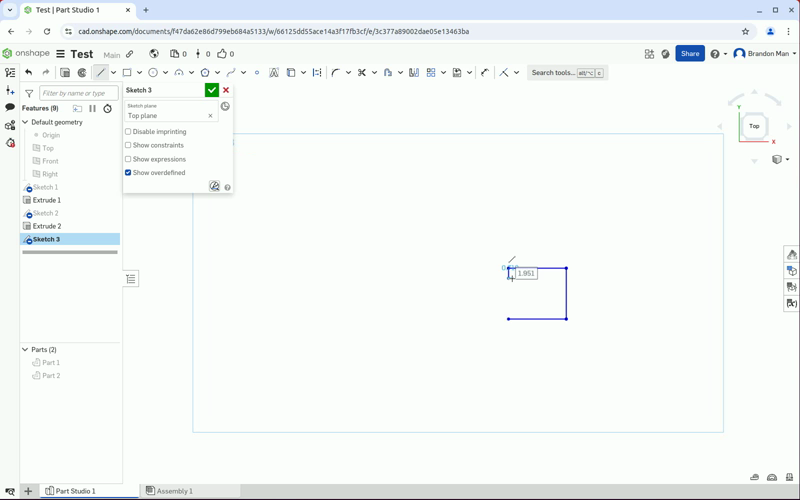
scroll(6)
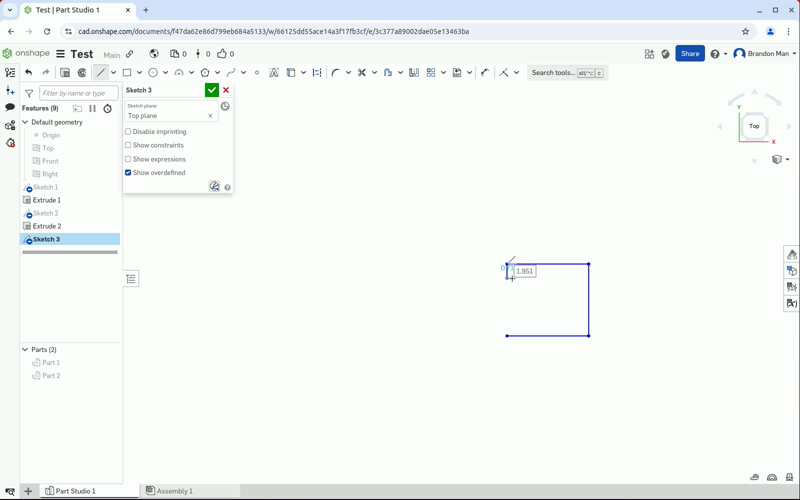
scroll(6)
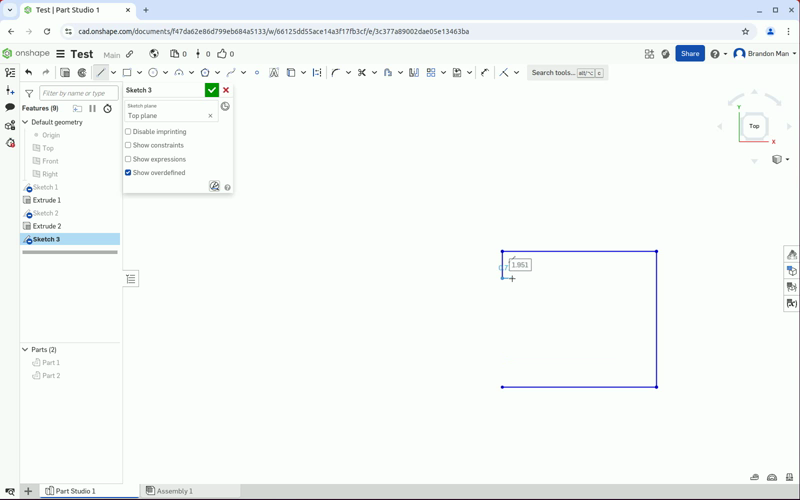
scroll(6)
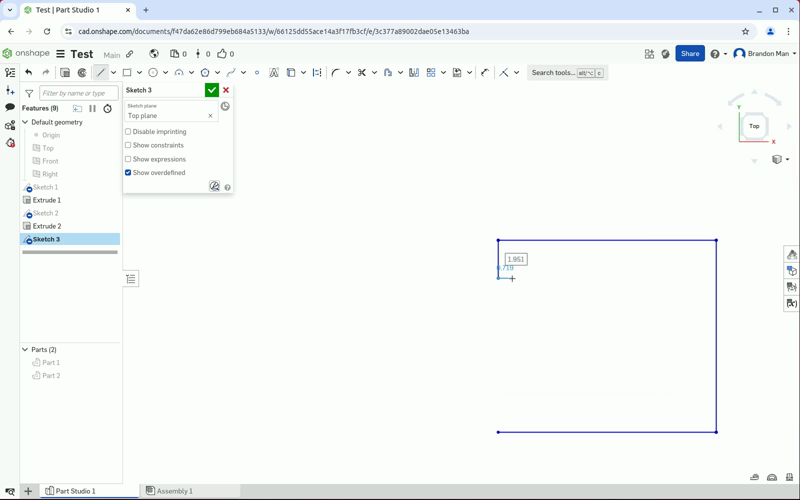
scroll(6)
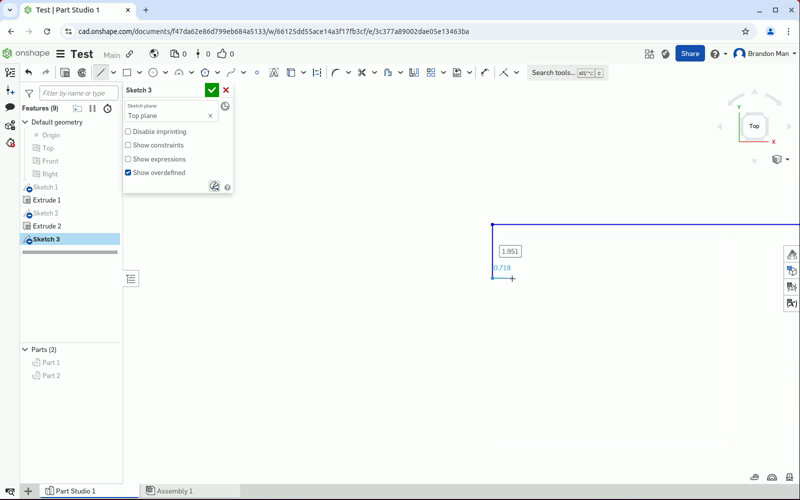
scroll(6)
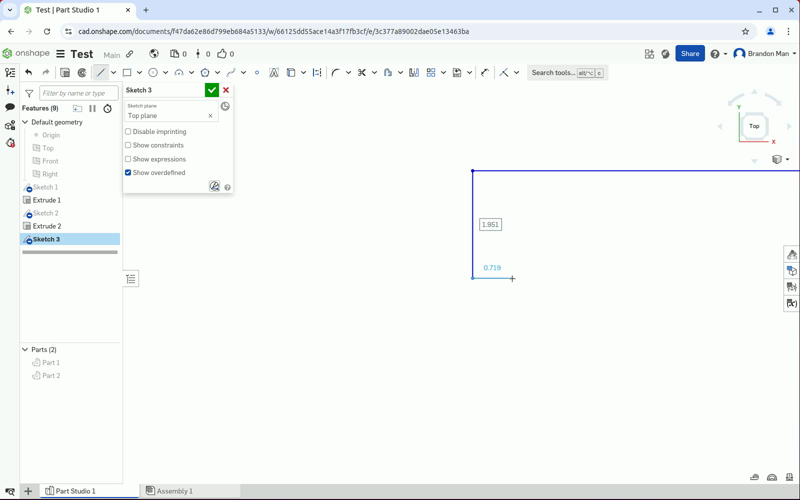
click(512, 278)
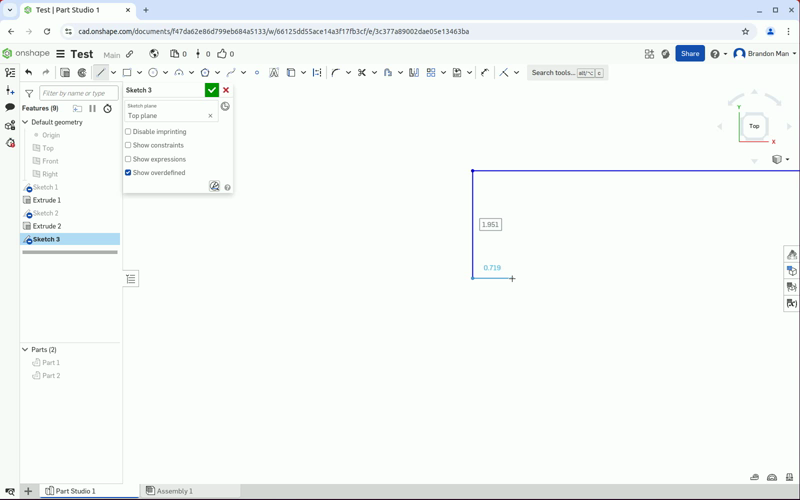
scroll(-6)
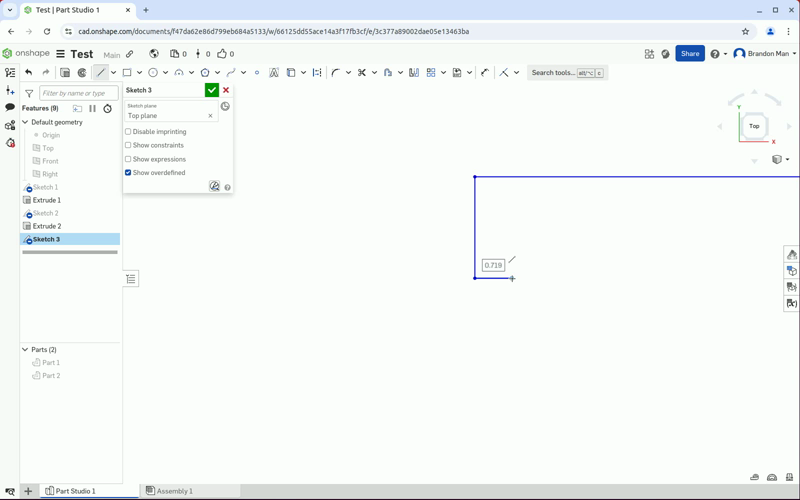
scroll(-6)
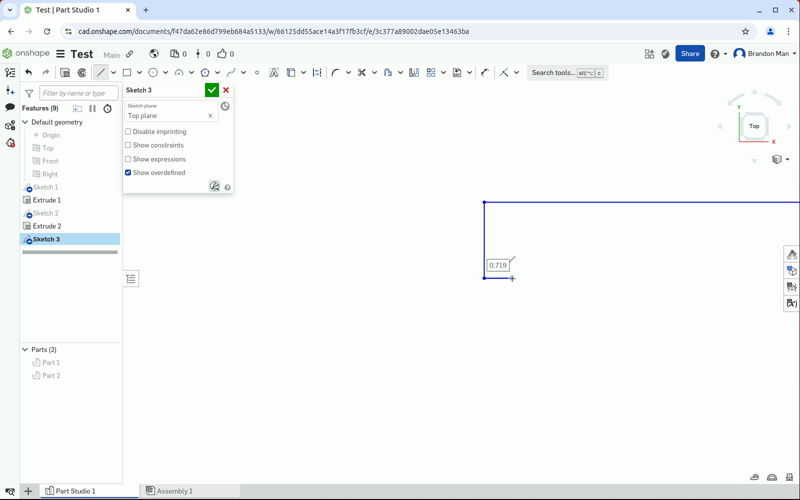
scroll(-6)
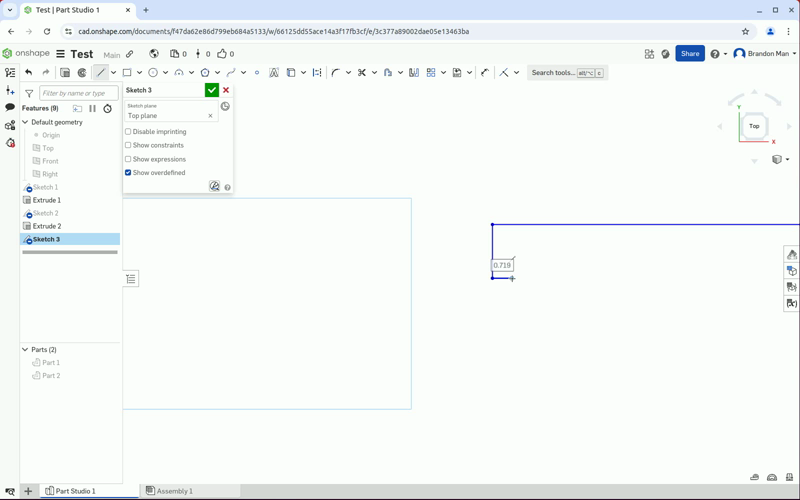
scroll(-6)
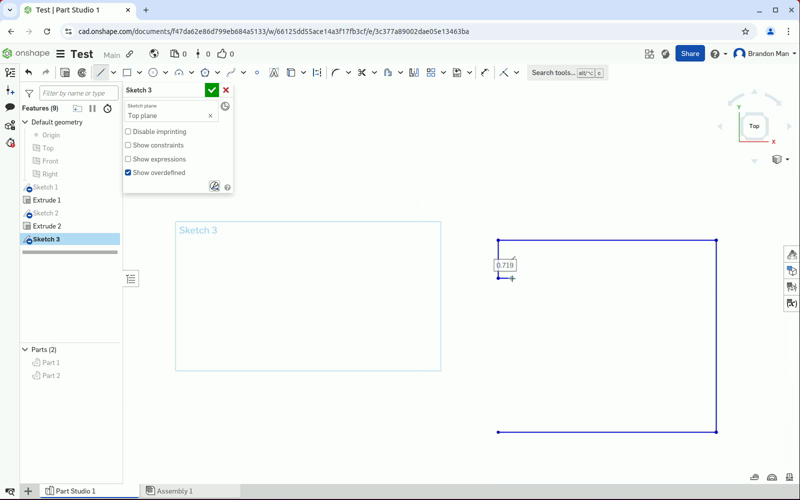
scroll(-6)
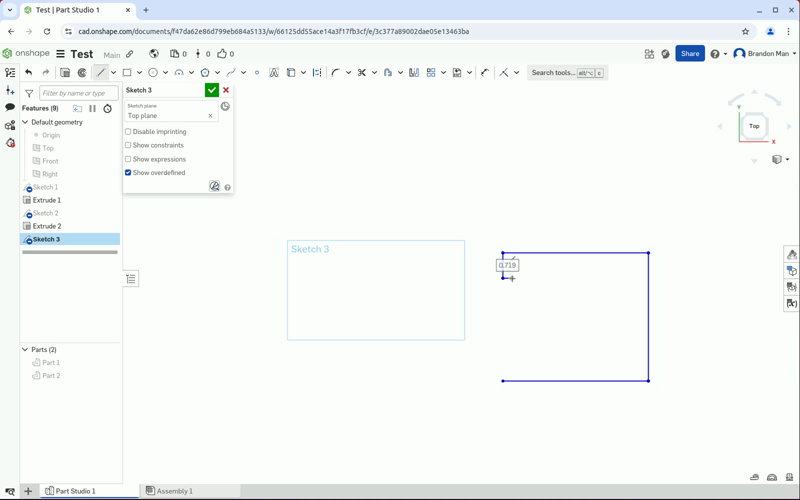
scroll(-6)
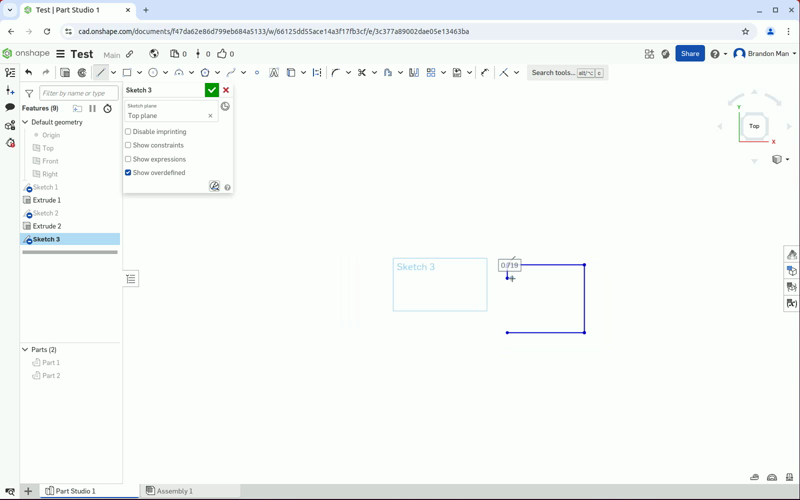
scroll(-6)
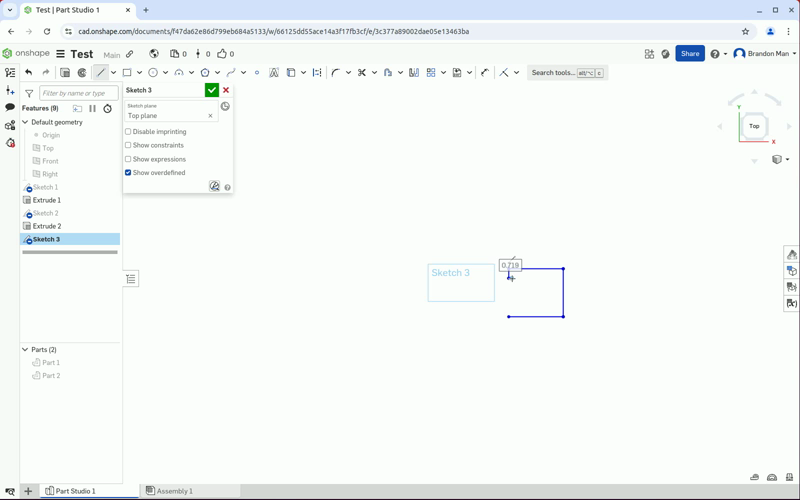
key_up(shift)
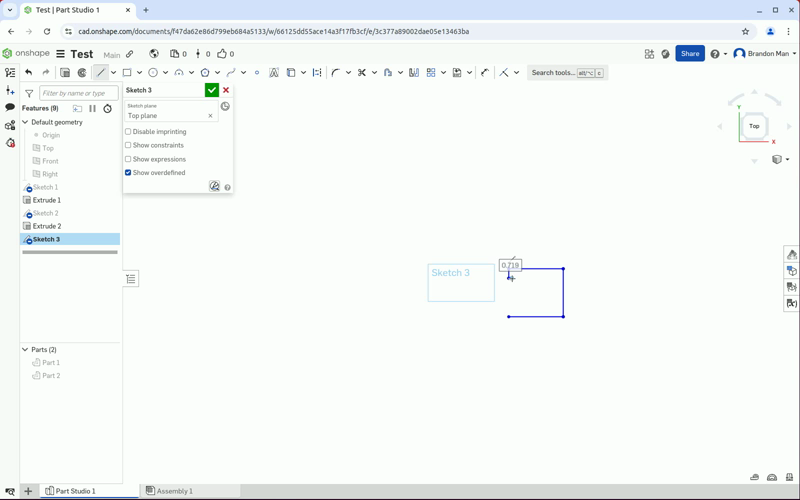
key_down(shift)
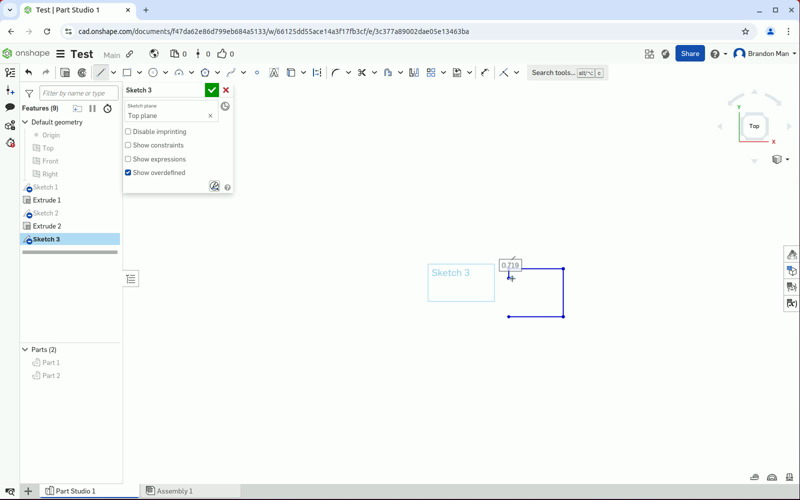
mouse_move(542, 278)
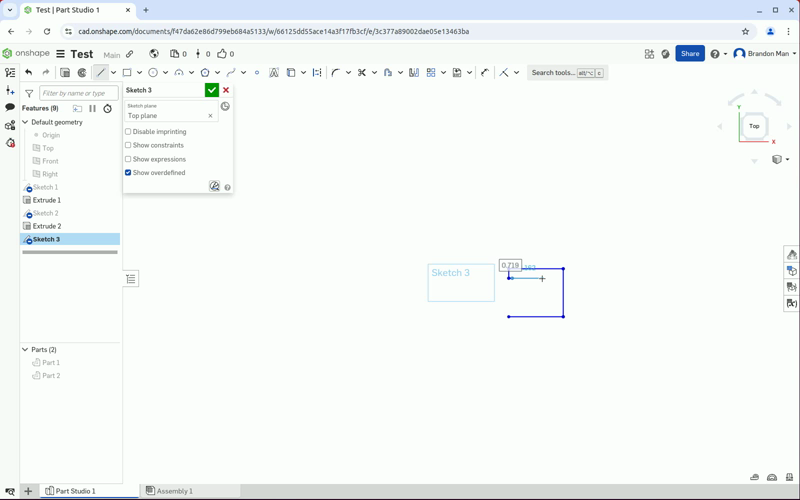
mouse_move(512, 274)
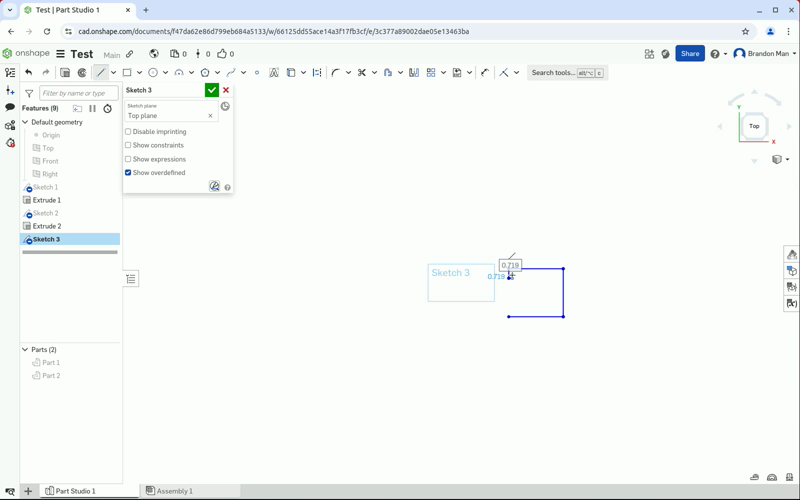
scroll(6)
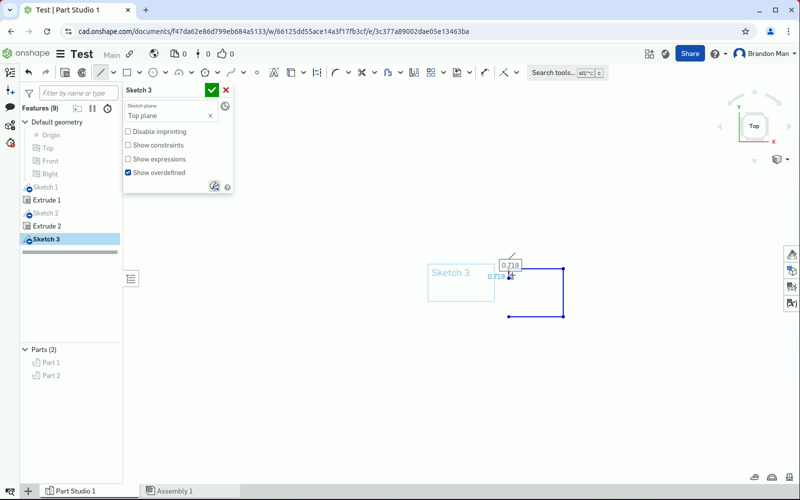
scroll(6)
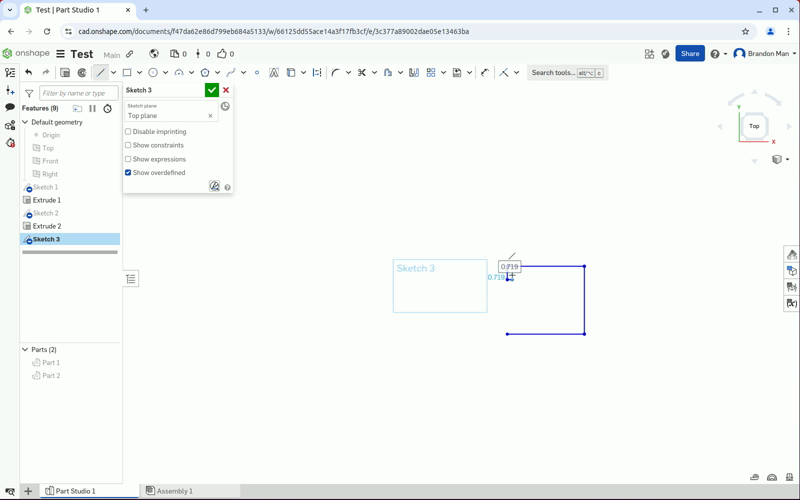
scroll(6)
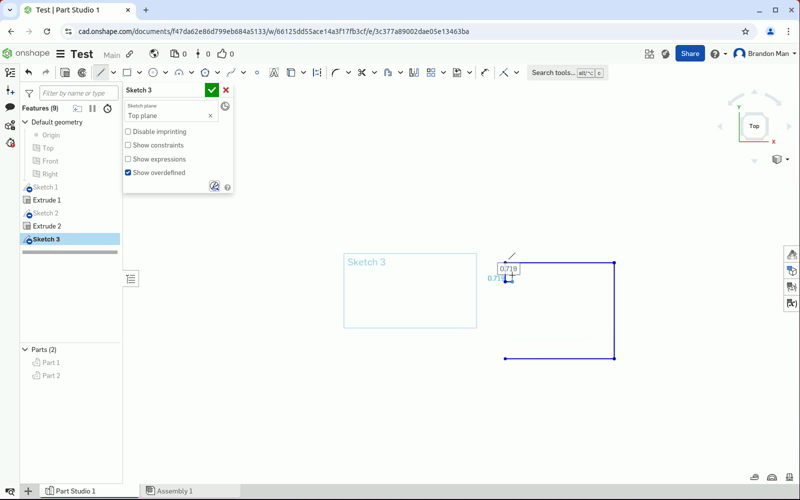
scroll(6)
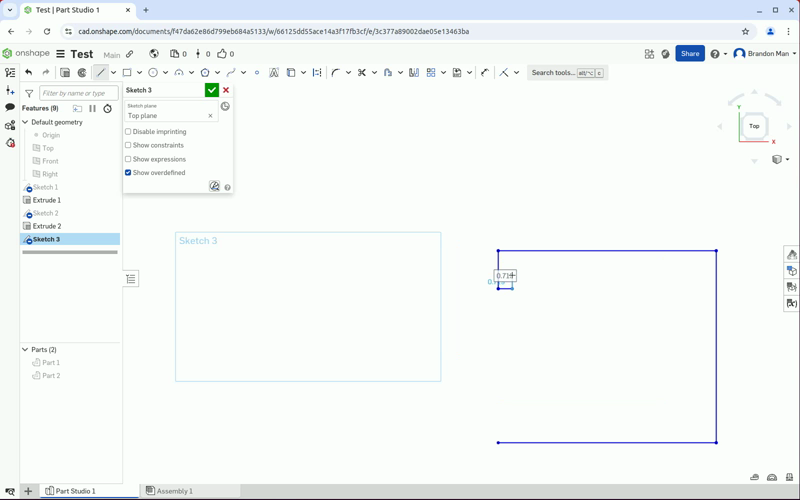
scroll(6)
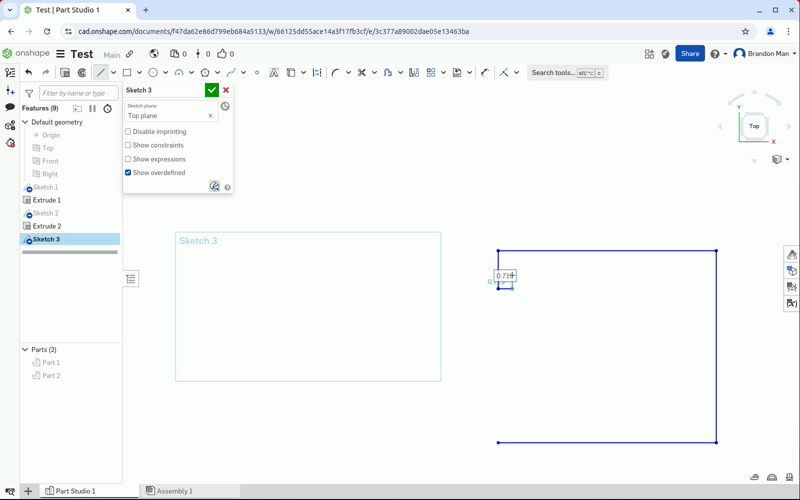
scroll(6)
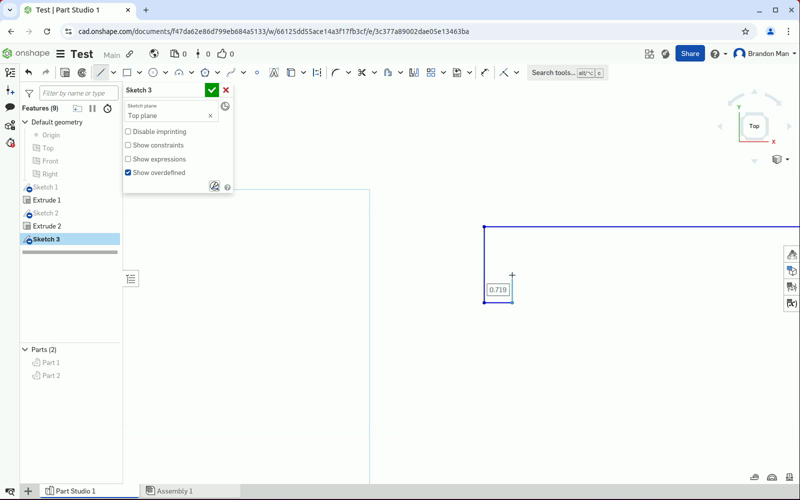
scroll(6)
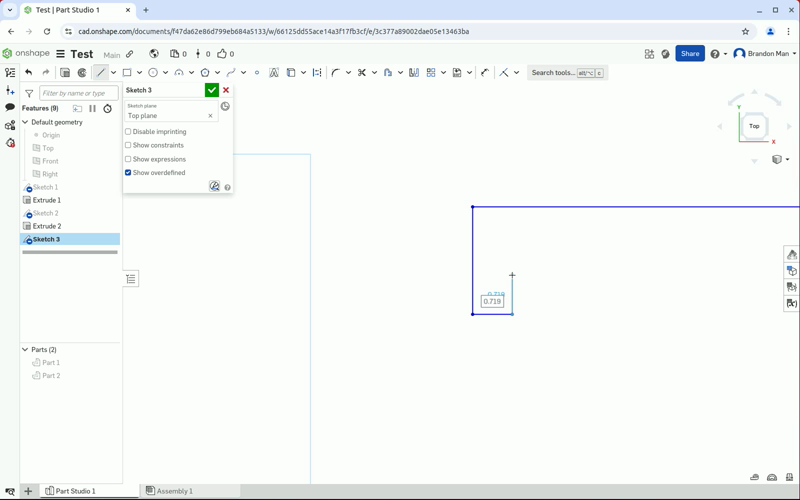
click(512, 274)
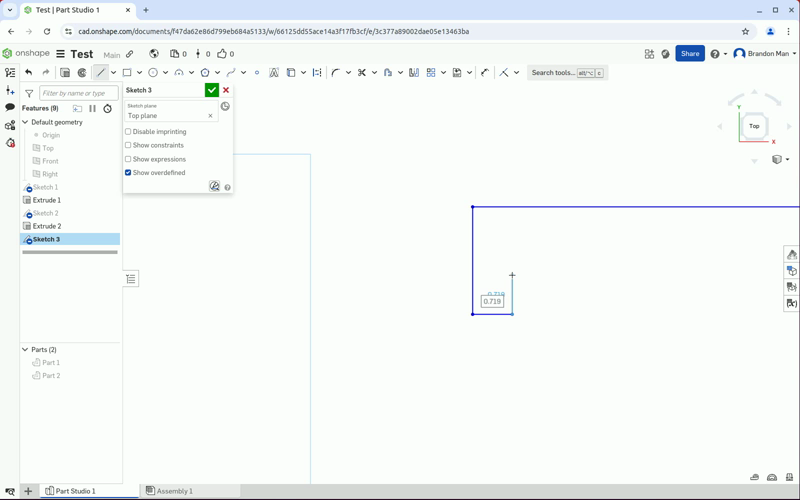
scroll(-6)
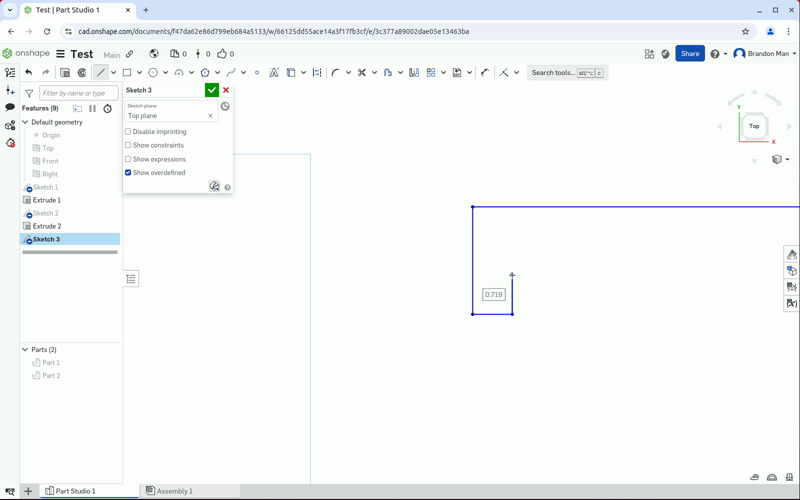
scroll(-6)
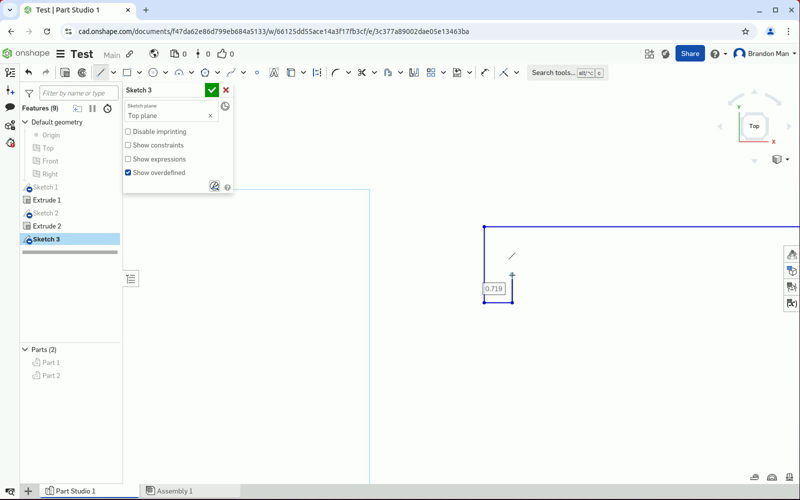
scroll(-6)
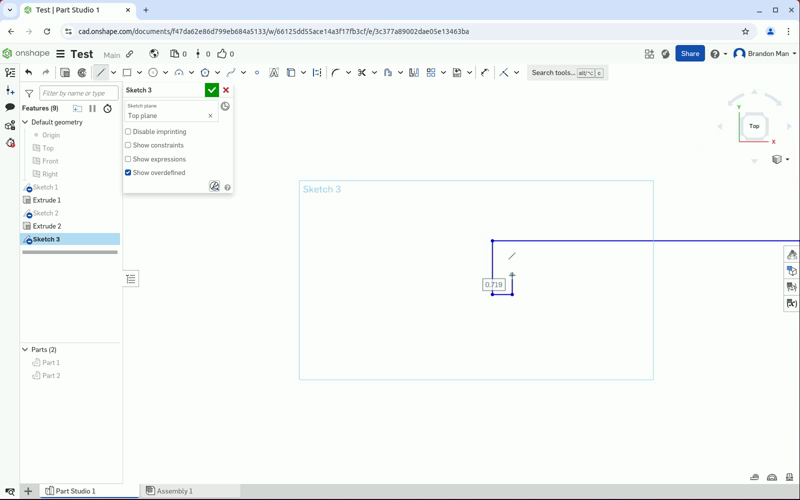
scroll(-6)
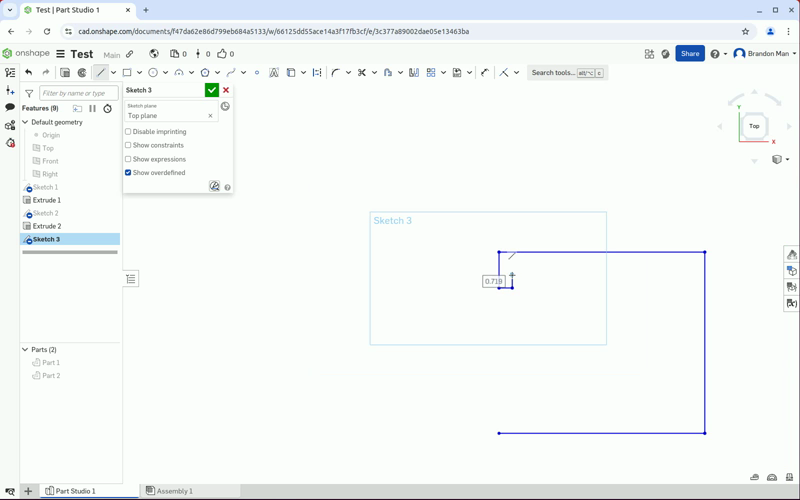
scroll(-6)
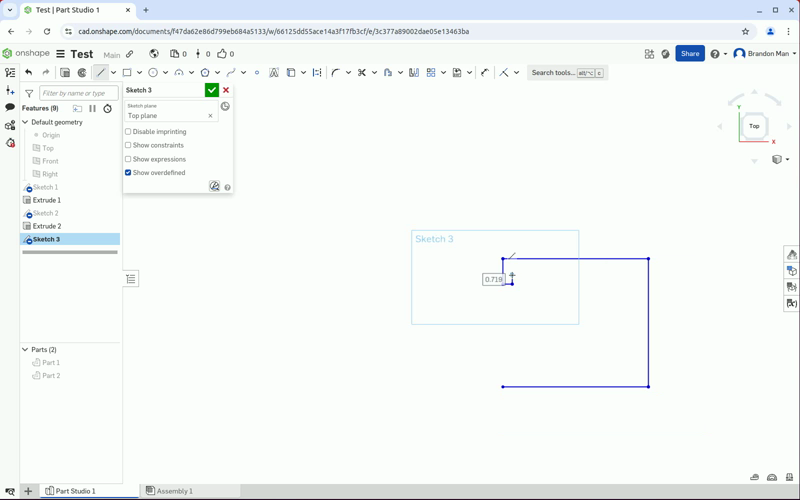
scroll(-6)
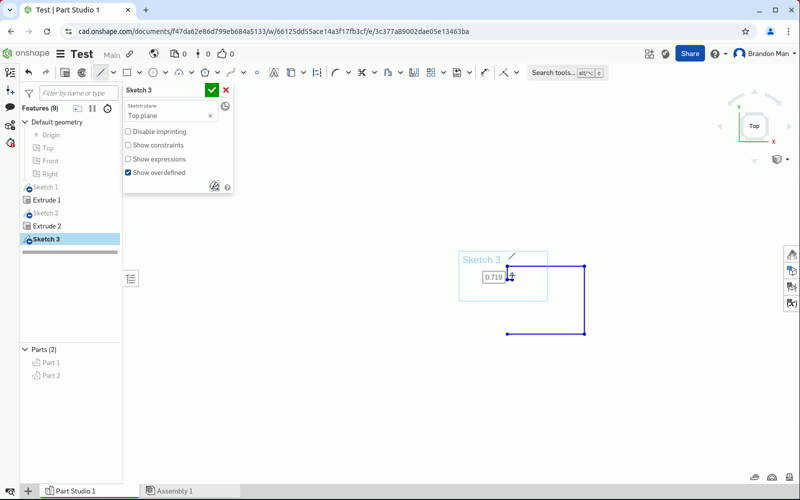
scroll(-6)
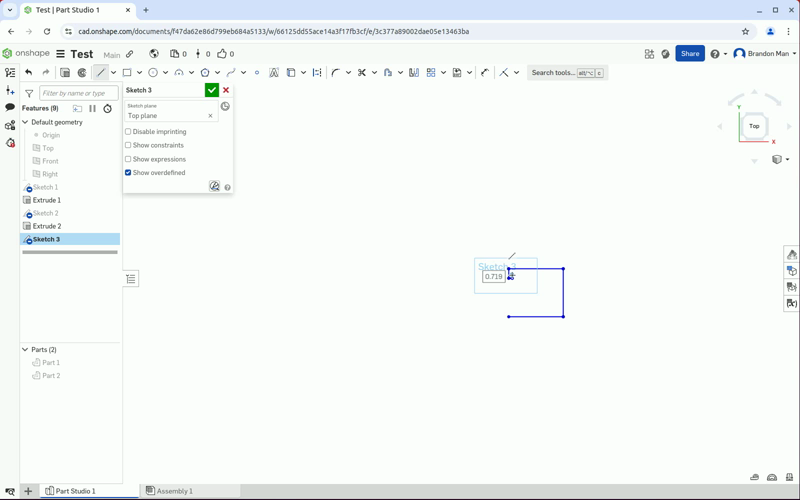
key_up(shift)
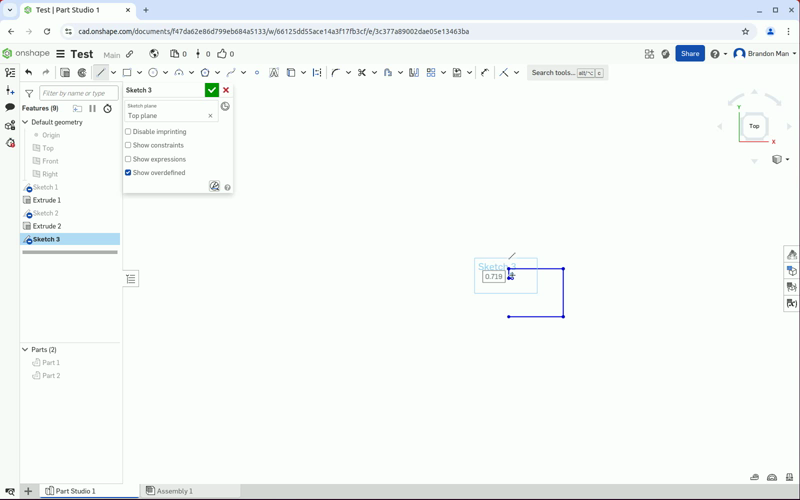
key_down(shift)
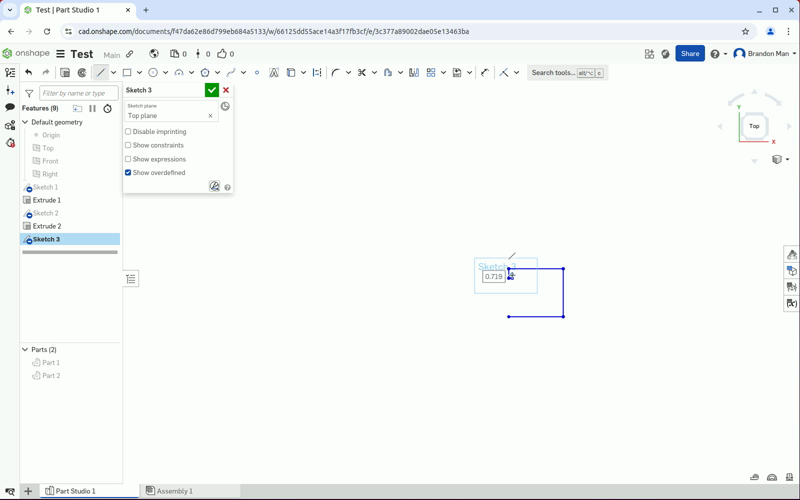
mouse_move(542, 274)
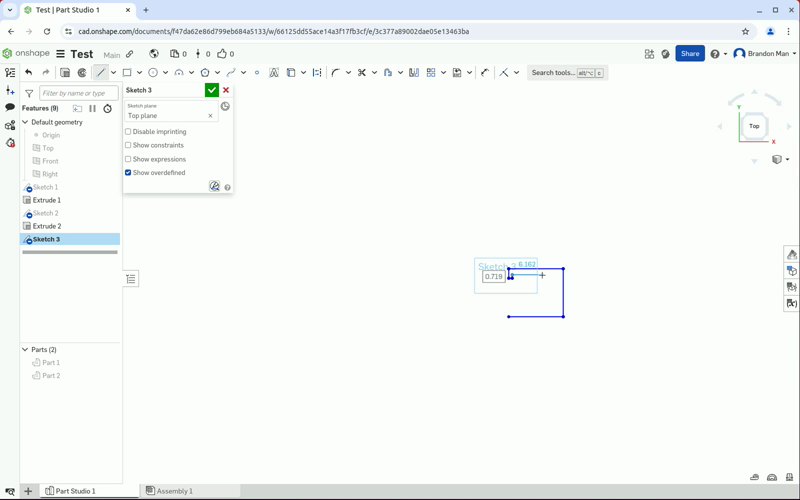
mouse_move(559, 274)
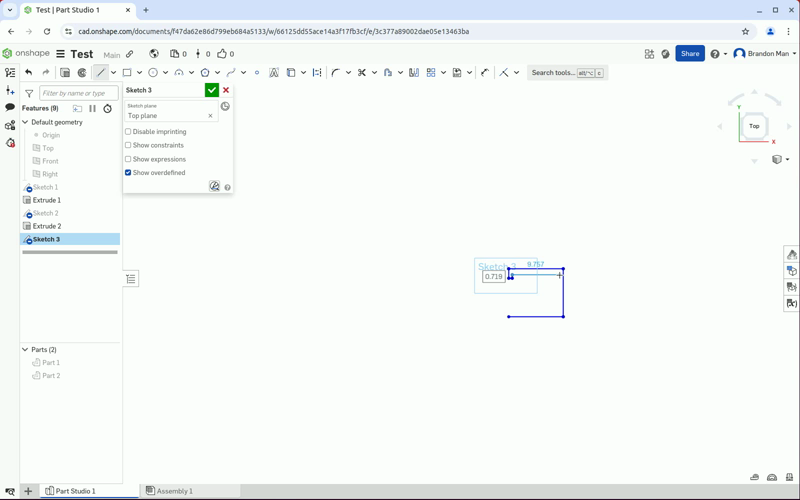
click(559, 274)
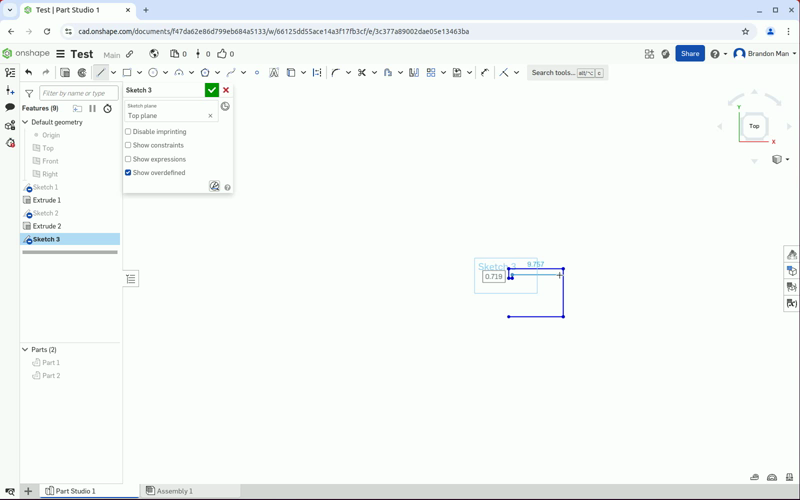
key_up(shift)
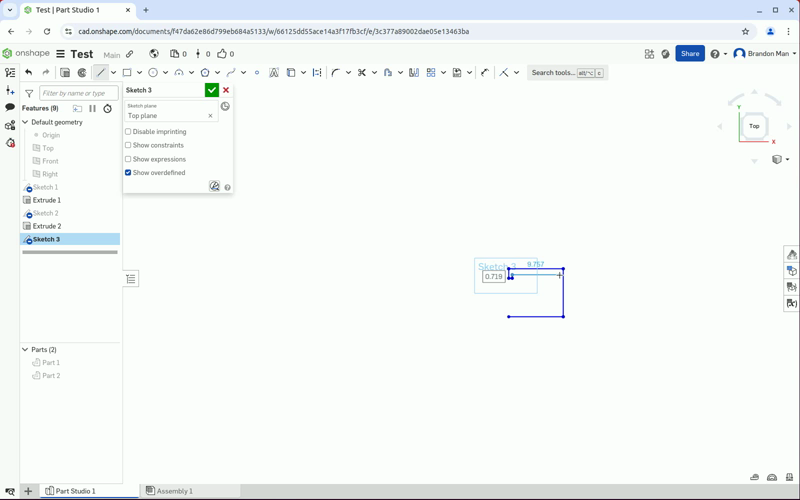
key_down(shift)
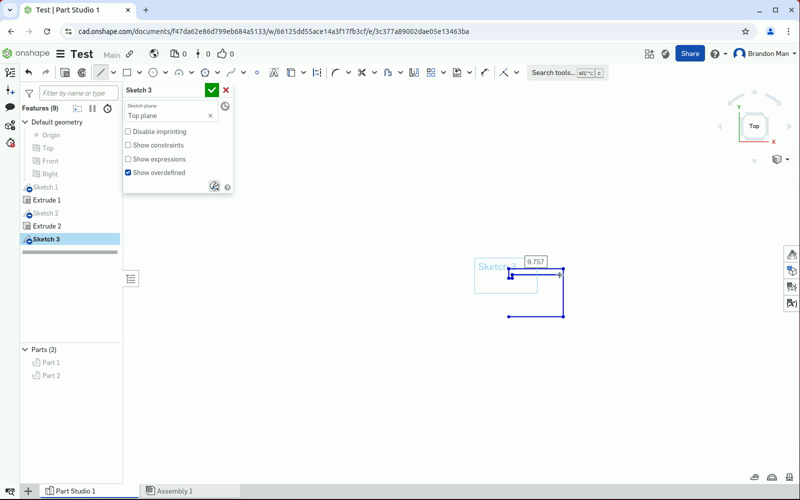
mouse_move(589, 274)
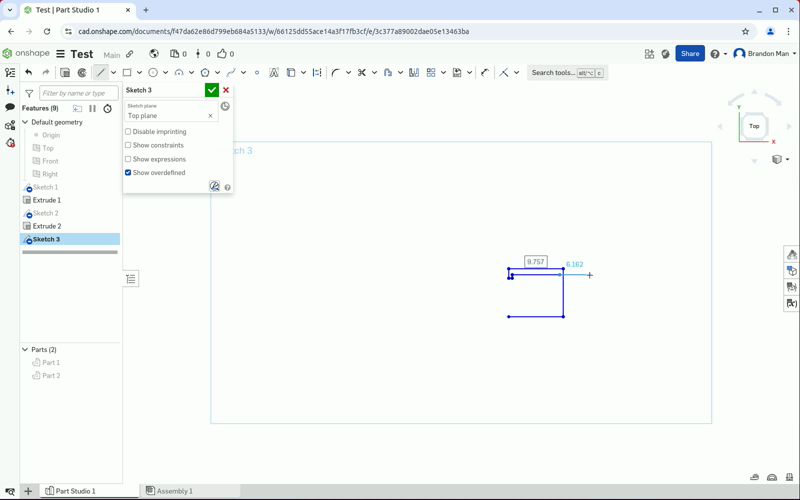
mouse_move(559, 311)
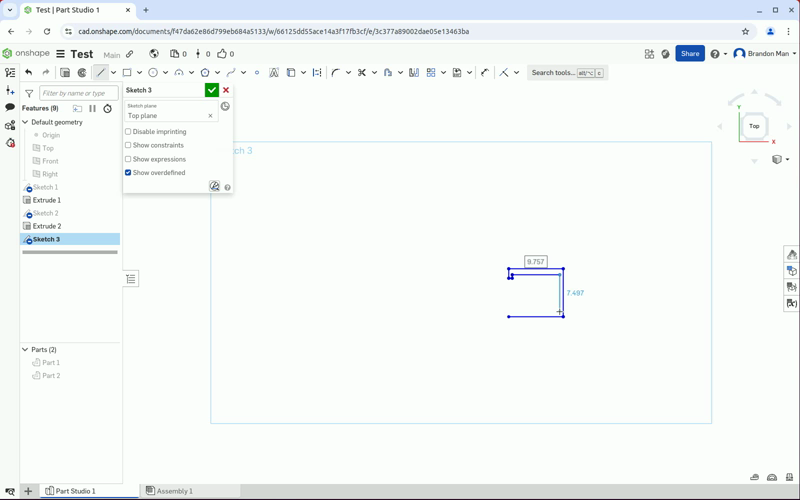
click(559, 311)
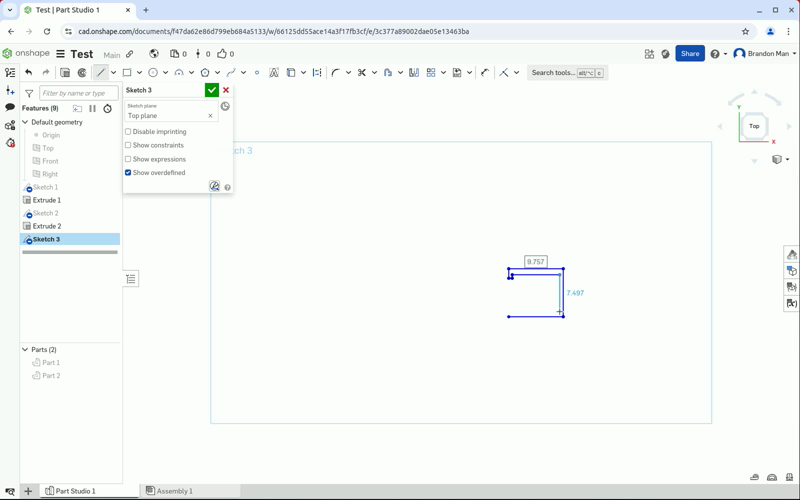
key_up(shift)
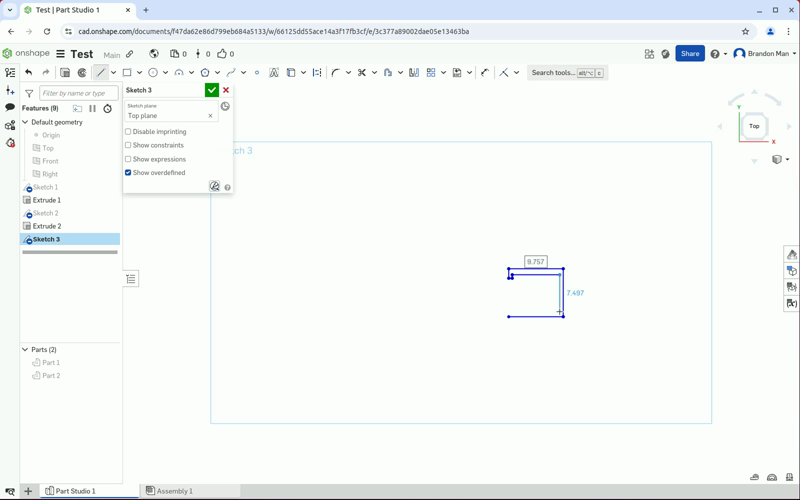
key_down(shift)
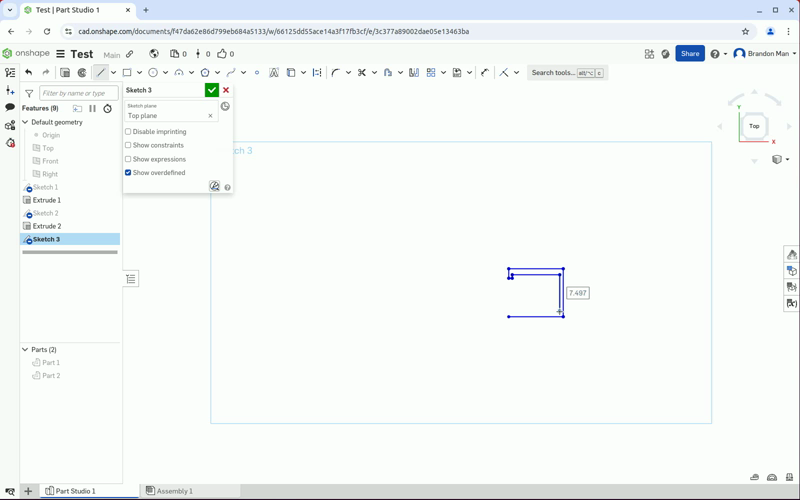
mouse_move(589, 311)
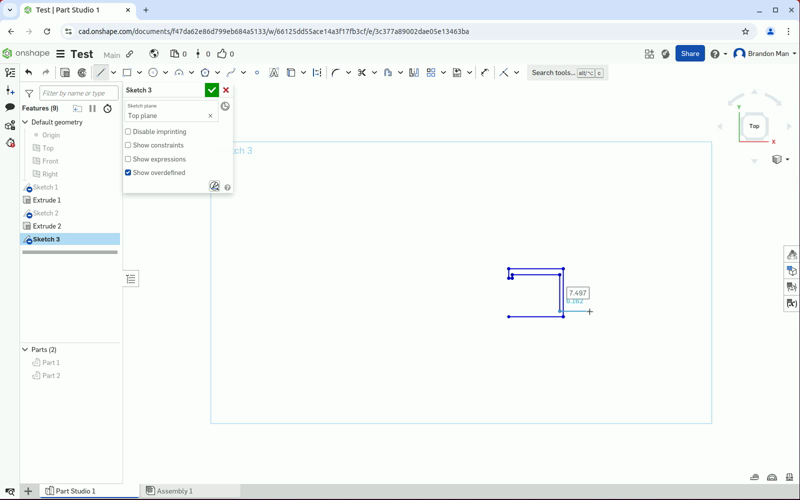
mouse_move(512, 311)
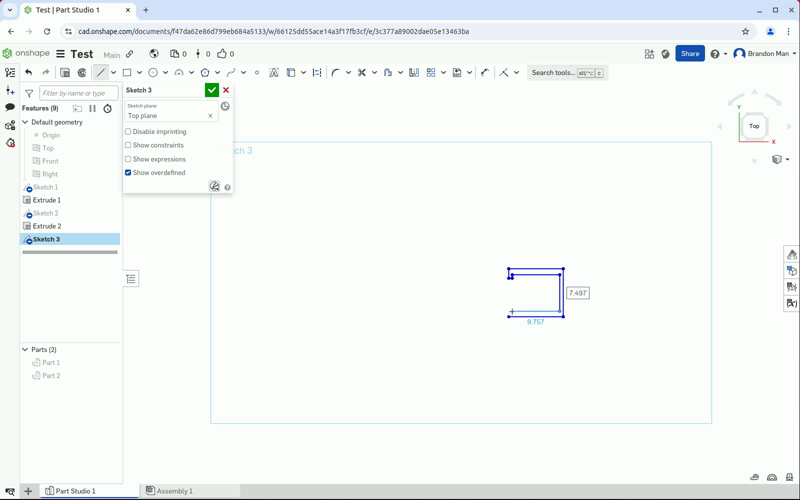
click(512, 311)
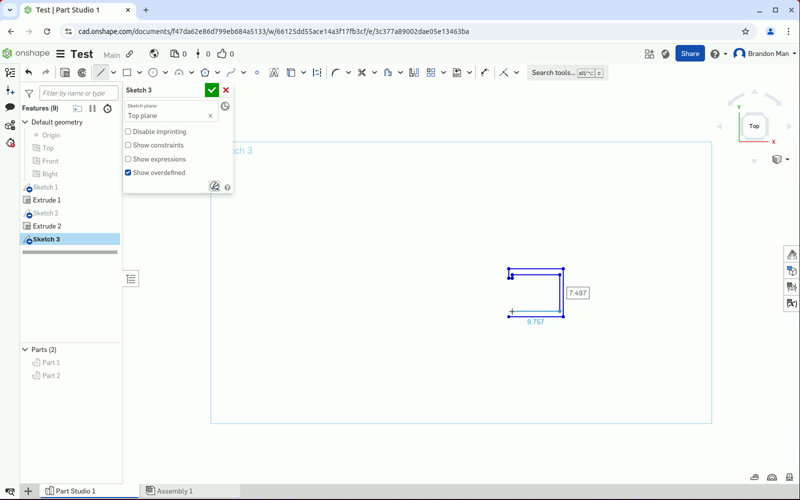
key_up(shift)
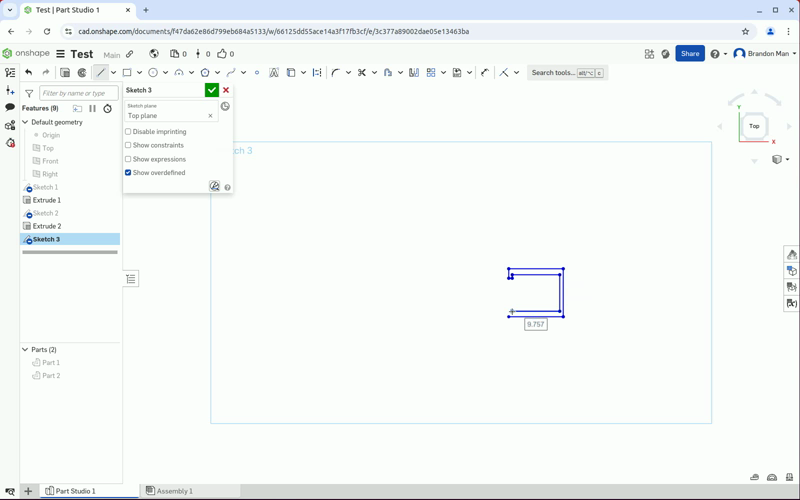
key_down(shift)
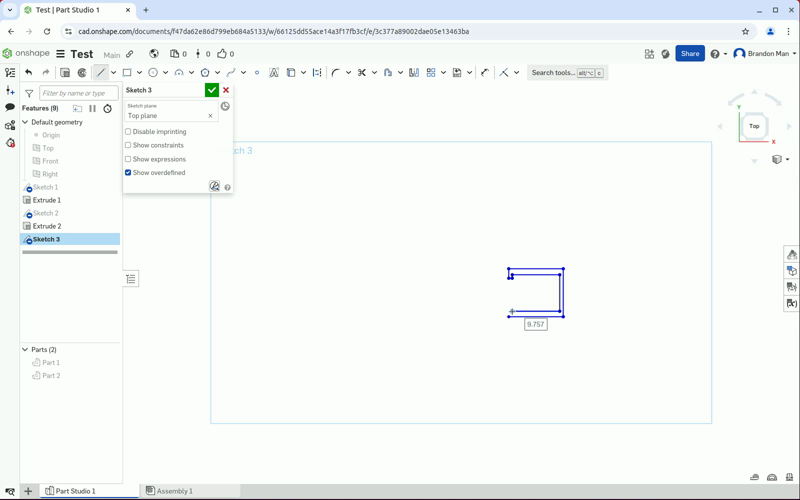
mouse_move(542, 311)
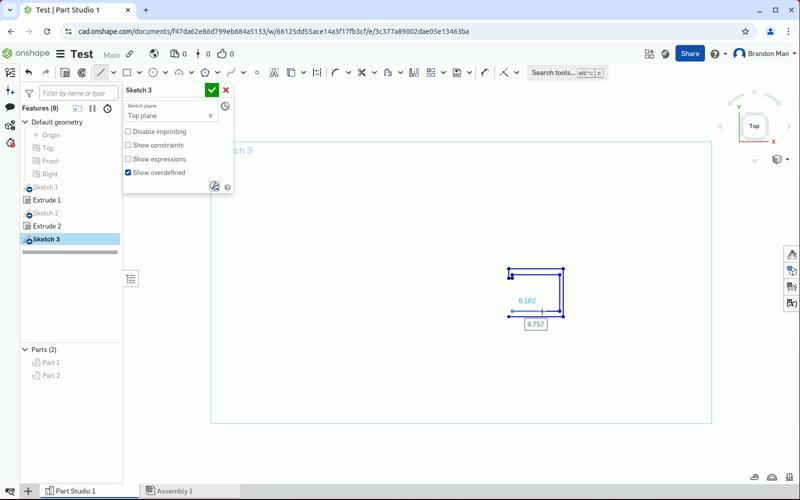
mouse_move(512, 307)
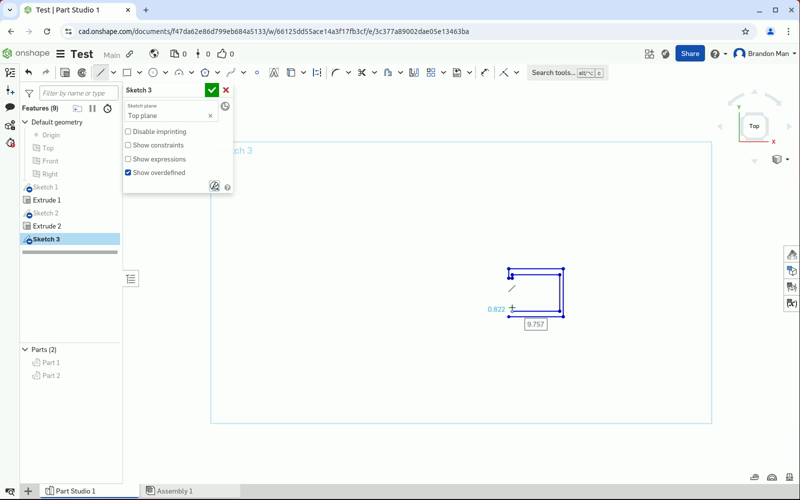
scroll(6)
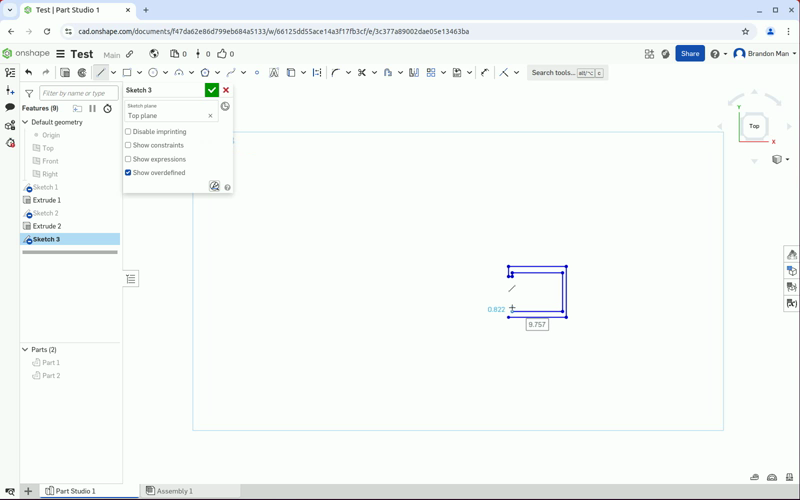
scroll(6)
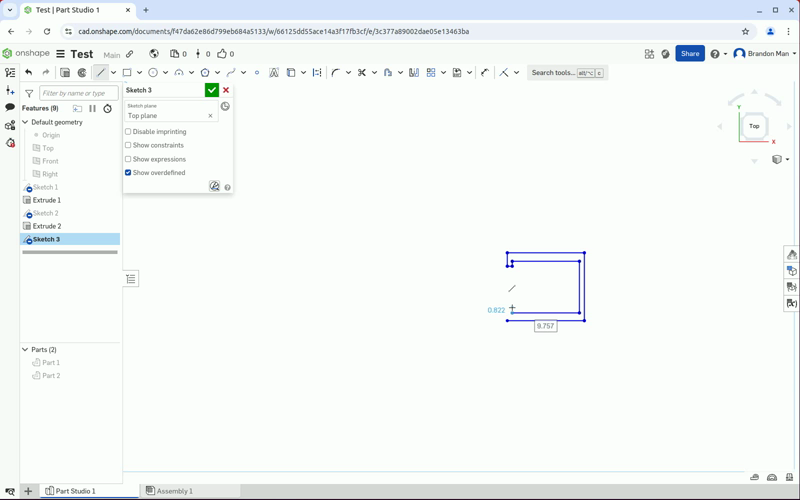
scroll(6)
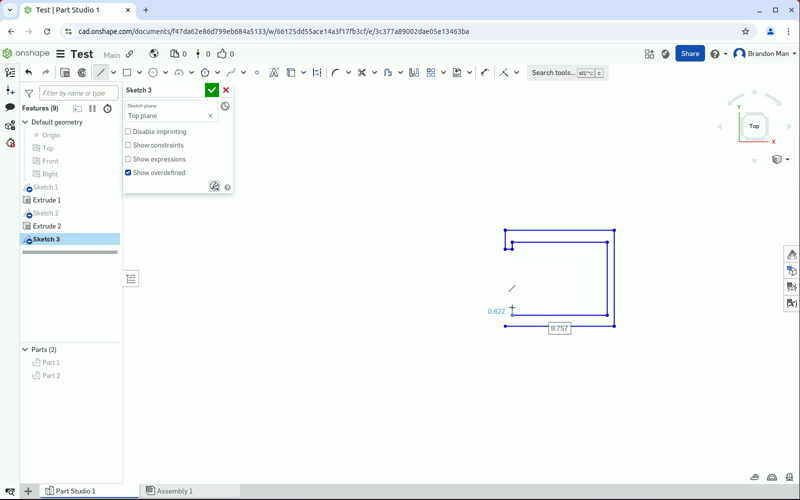
scroll(6)
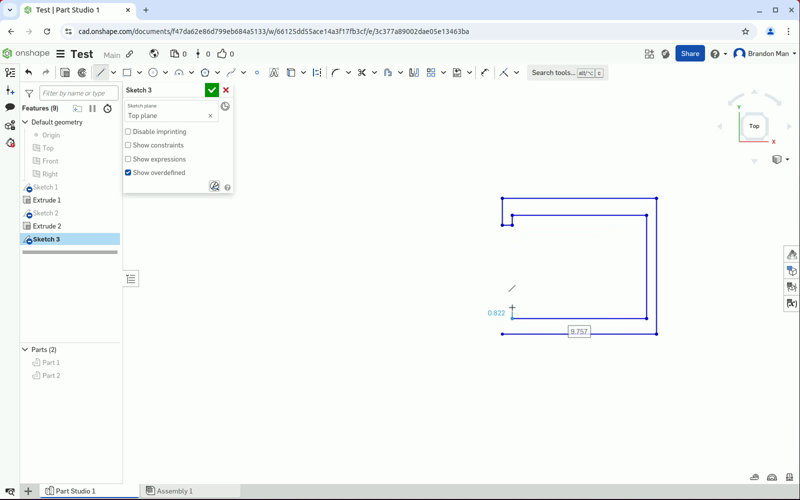
scroll(6)
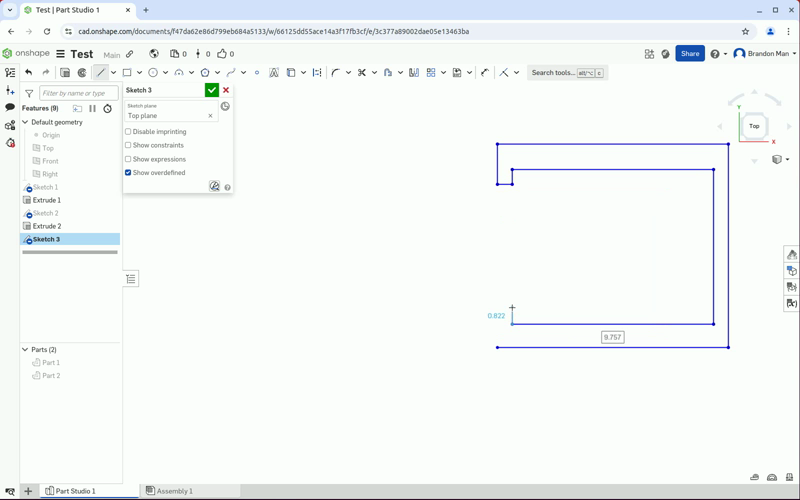
scroll(6)
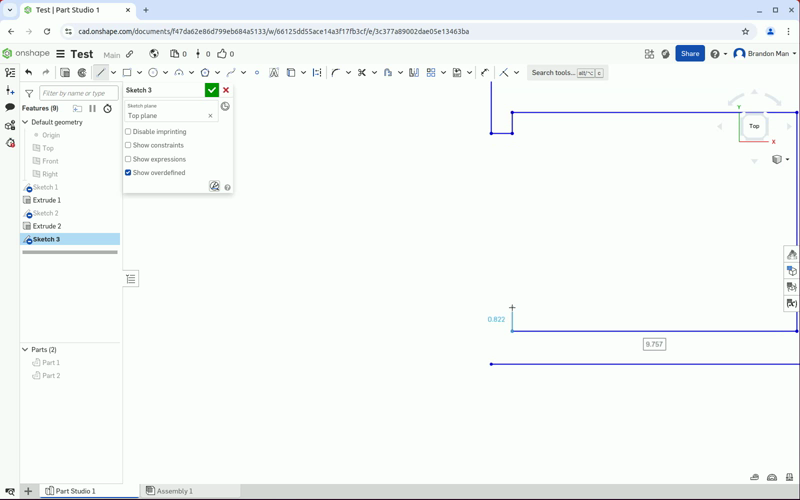
scroll(6)
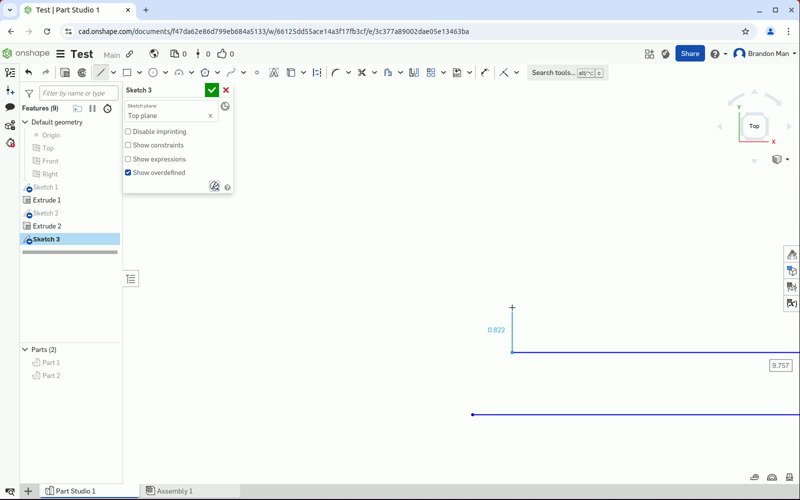
click(512, 307)
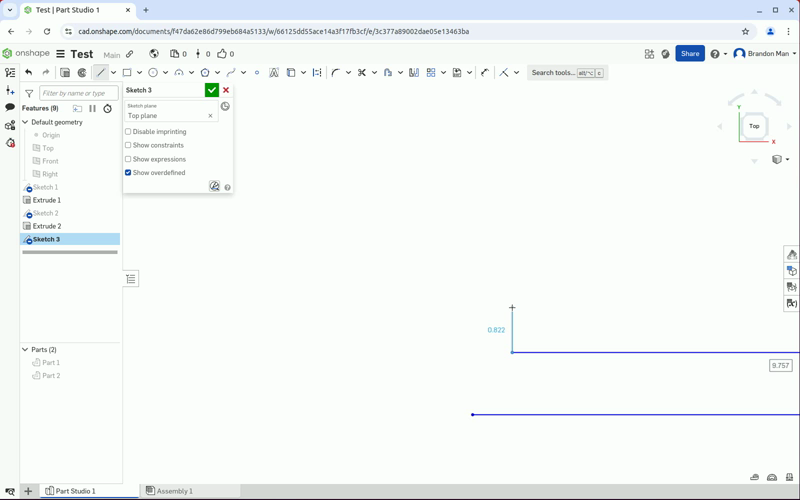
scroll(-6)
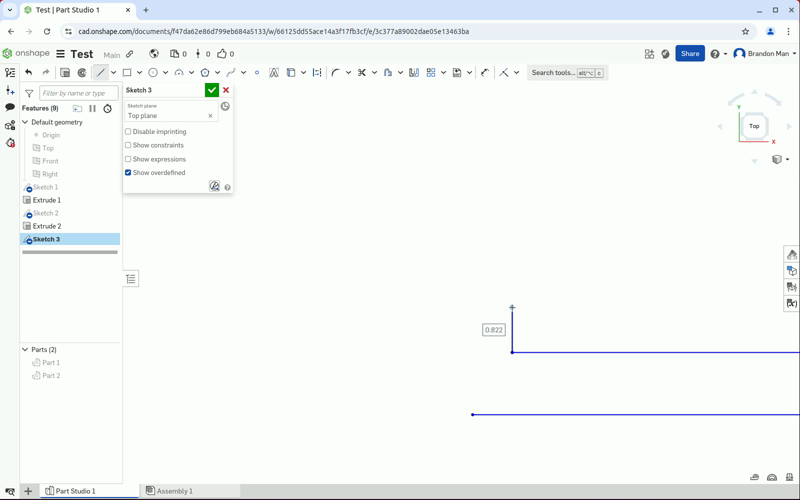
scroll(-6)
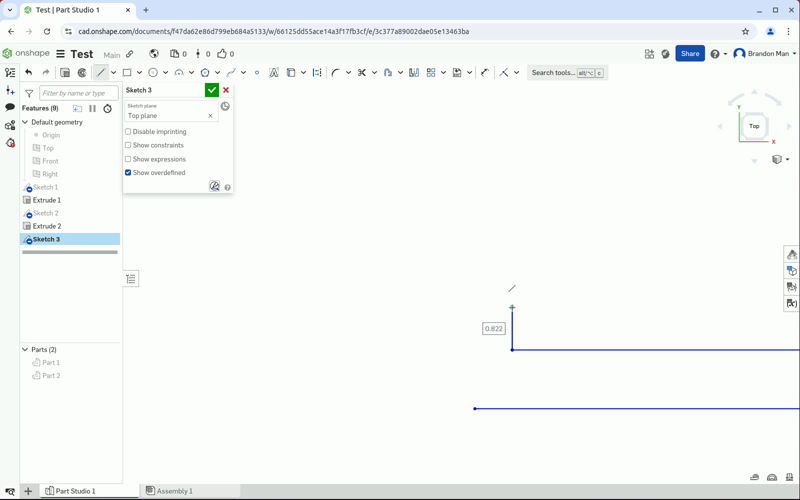
scroll(-6)
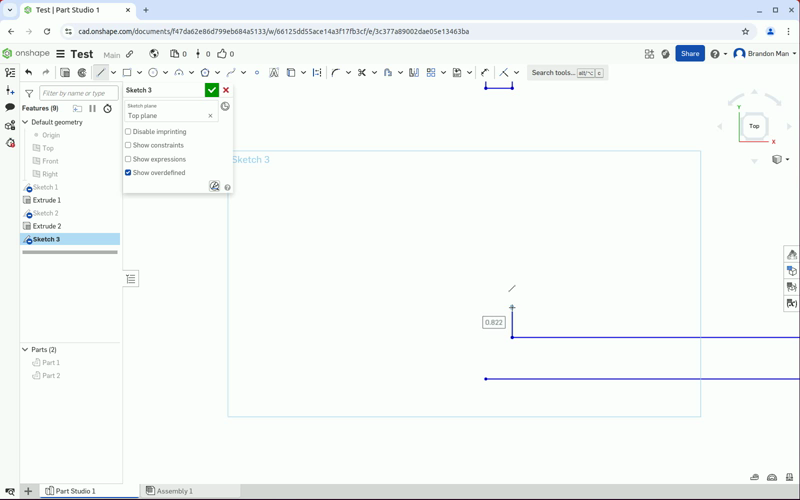
scroll(-6)
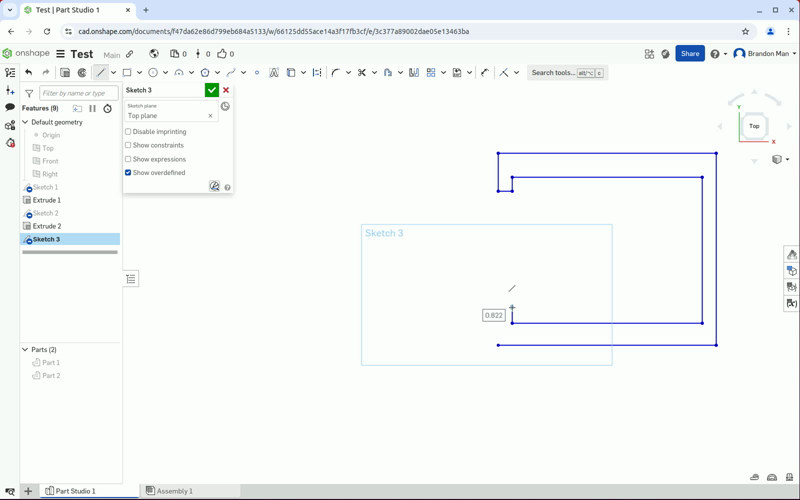
scroll(-6)
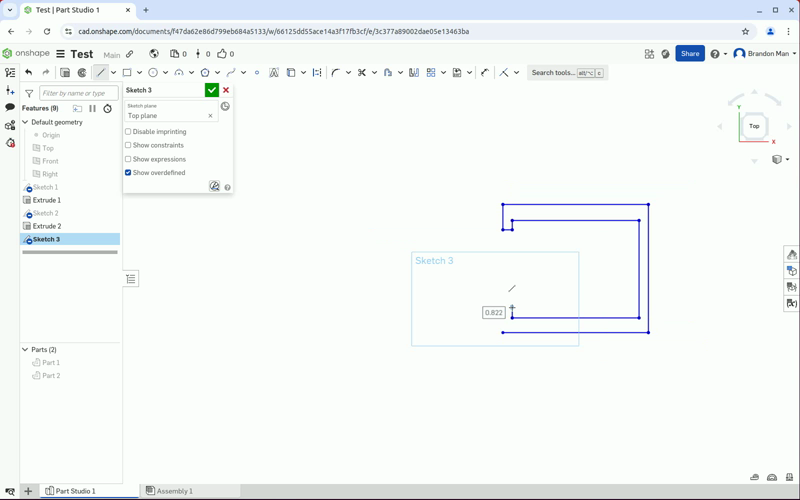
scroll(-6)
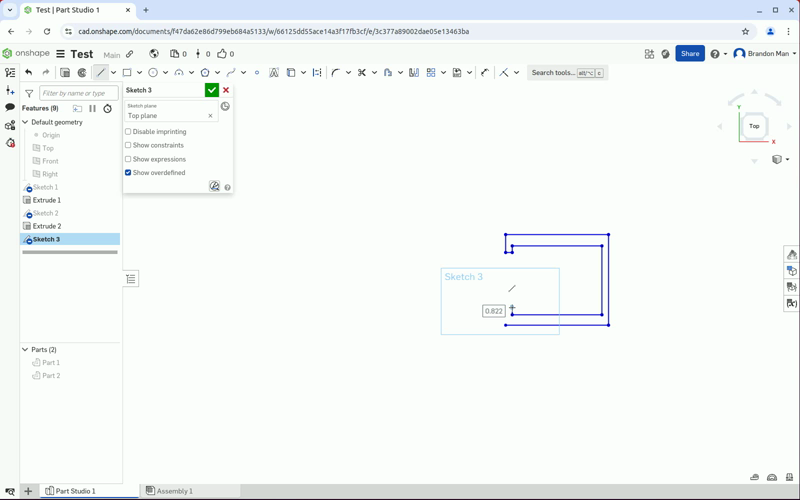
scroll(-6)
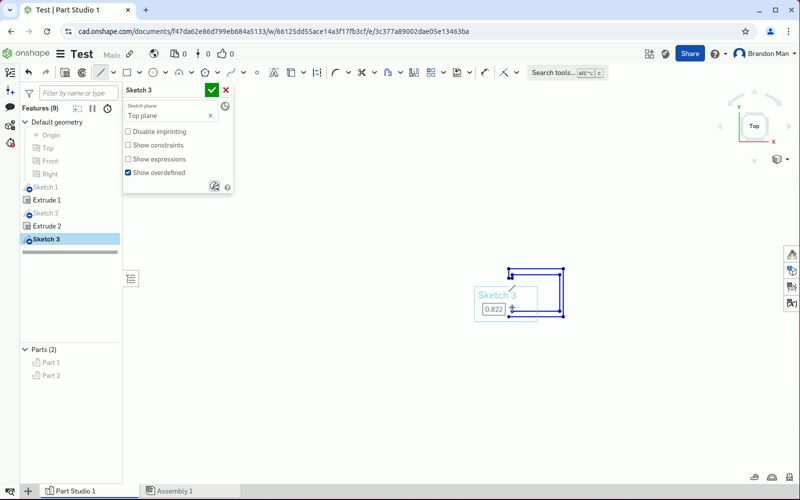
key_up(shift)
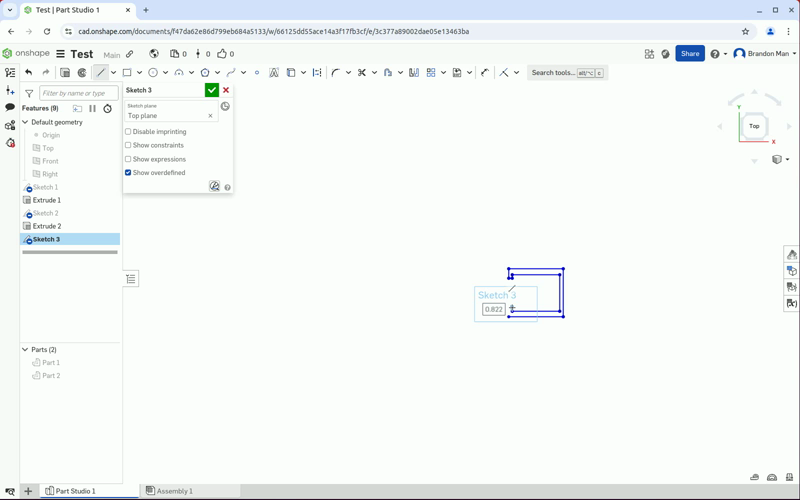
key_down(shift)
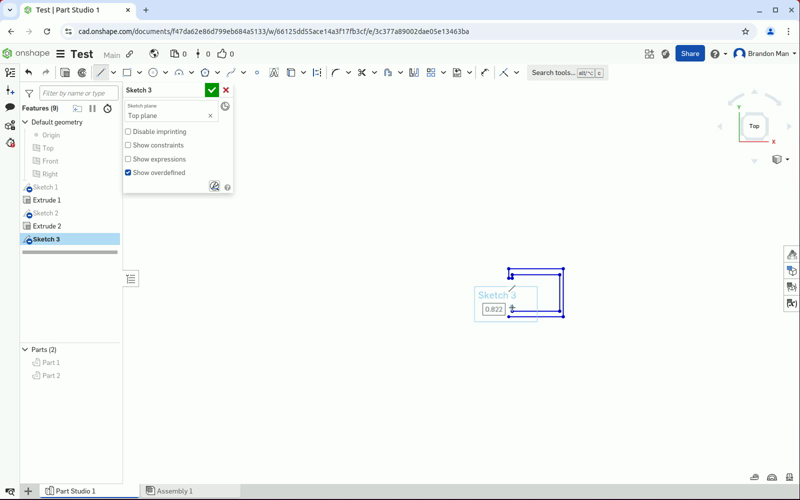
mouse_move(542, 307)
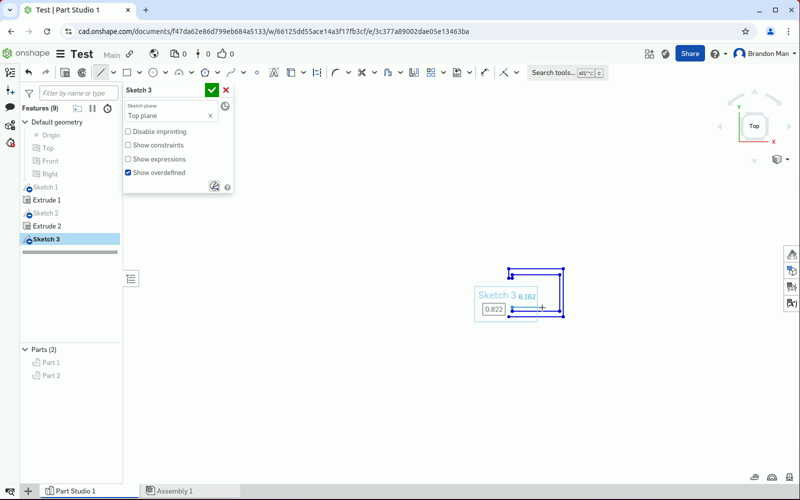
mouse_move(508, 307)
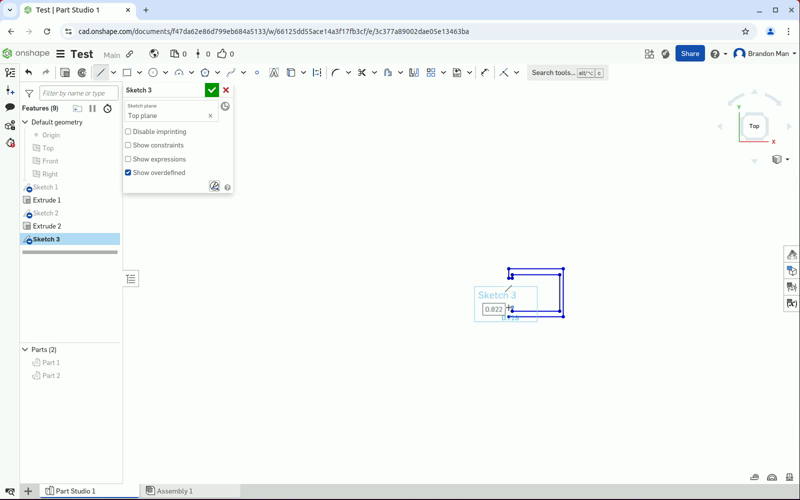
scroll(6)
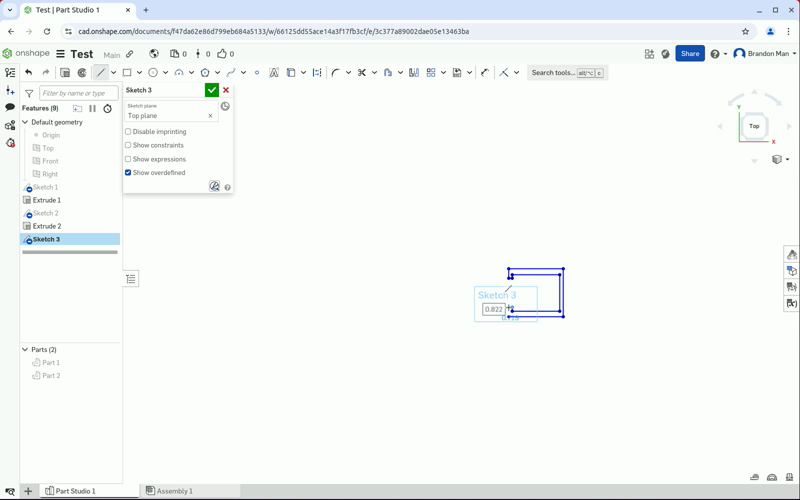
scroll(6)
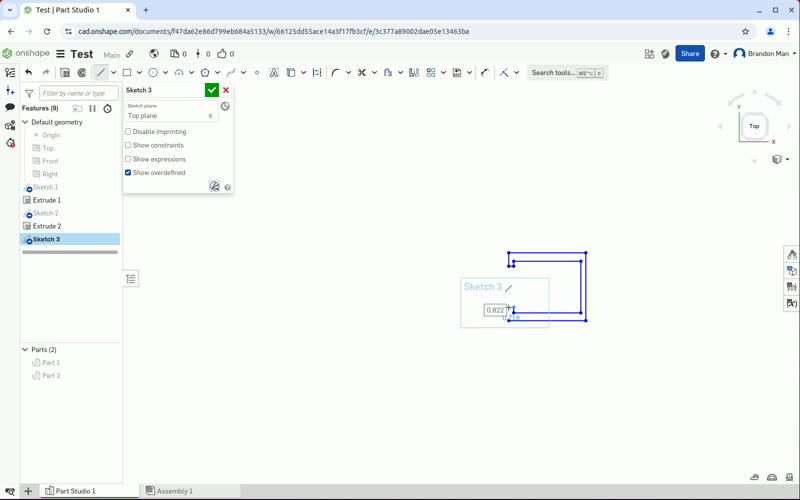
scroll(6)
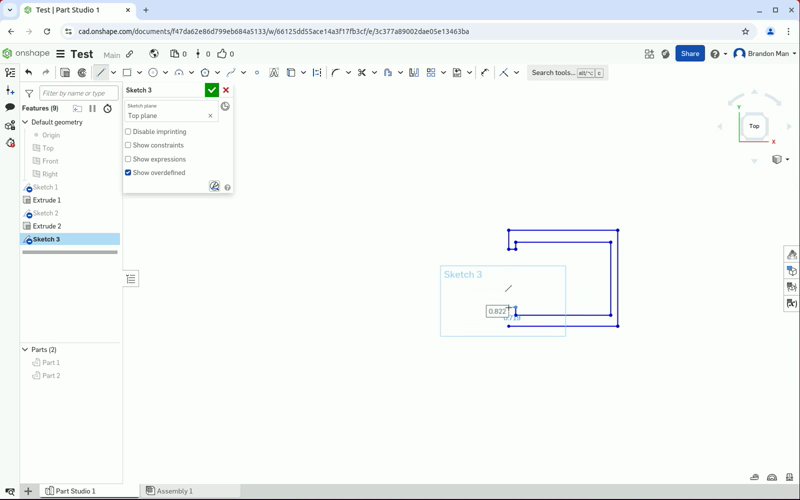
scroll(6)
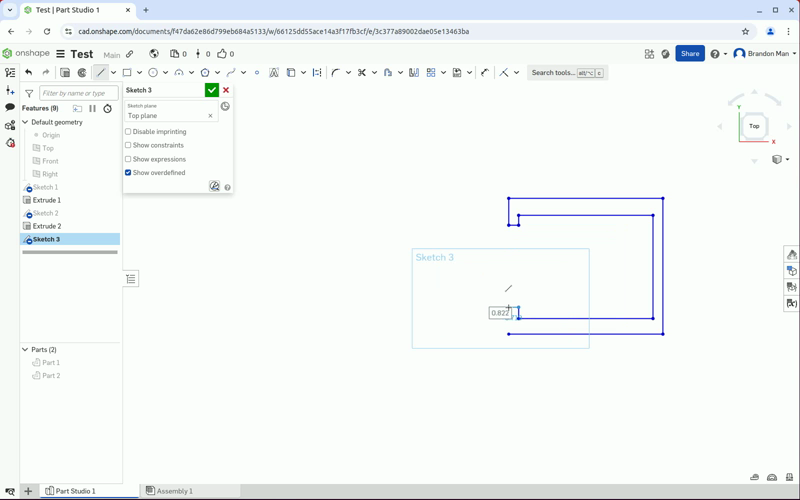
scroll(6)
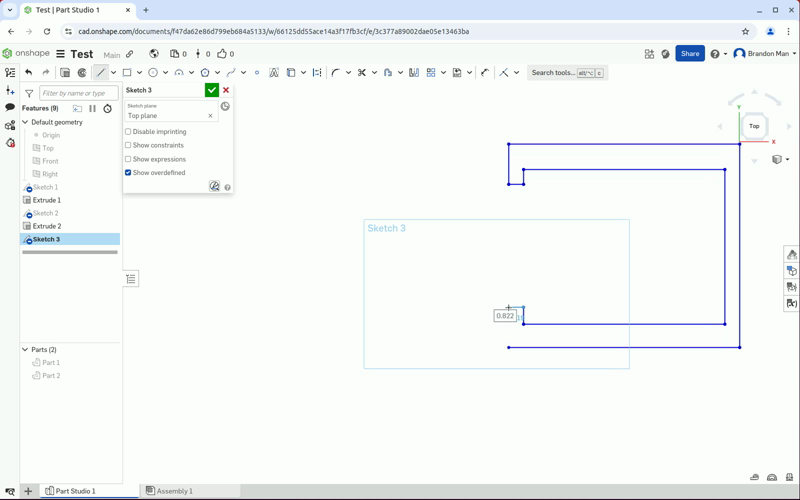
scroll(6)
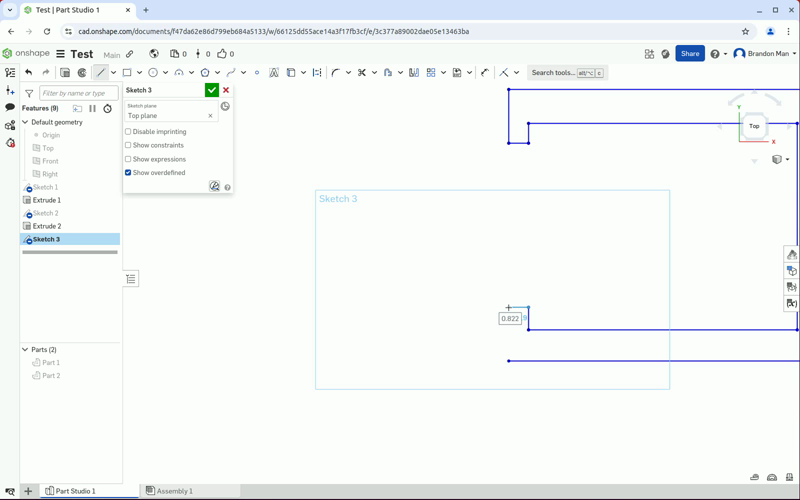
scroll(6)
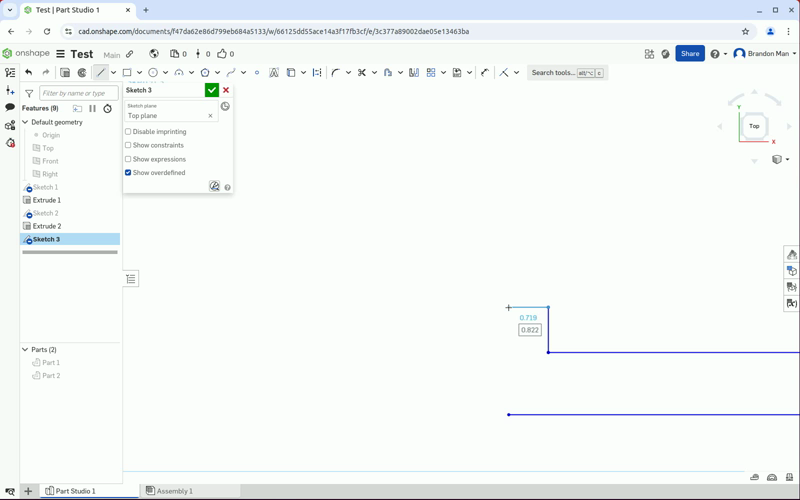
click(508, 307)
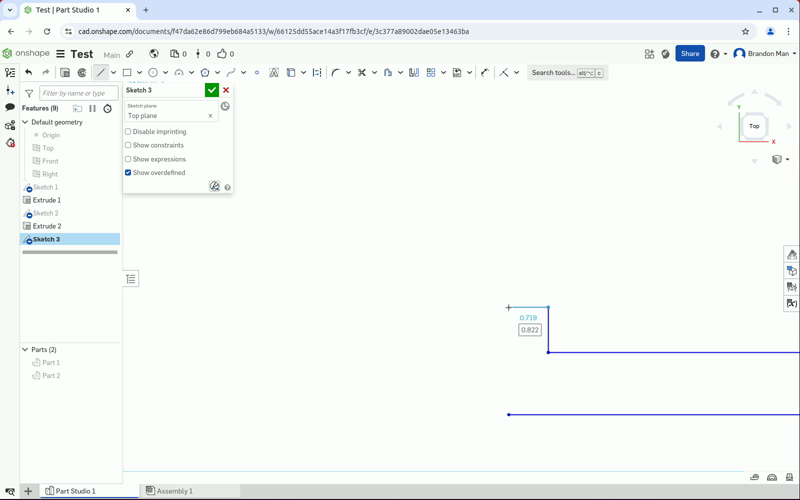
scroll(-6)
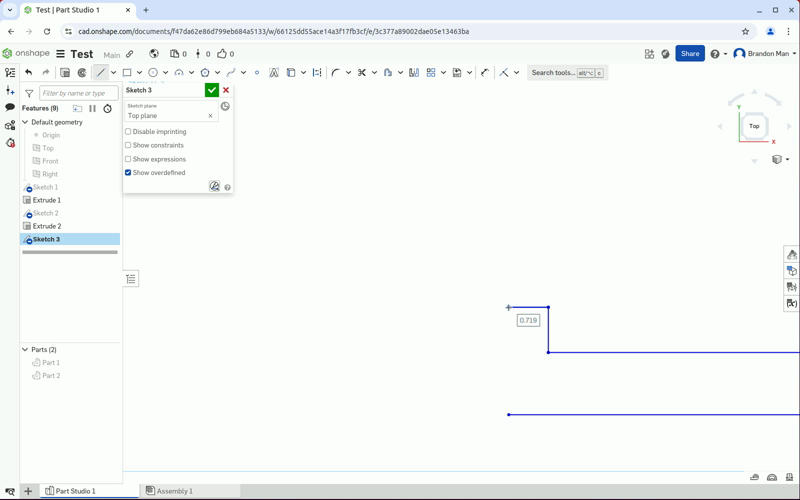
scroll(-6)
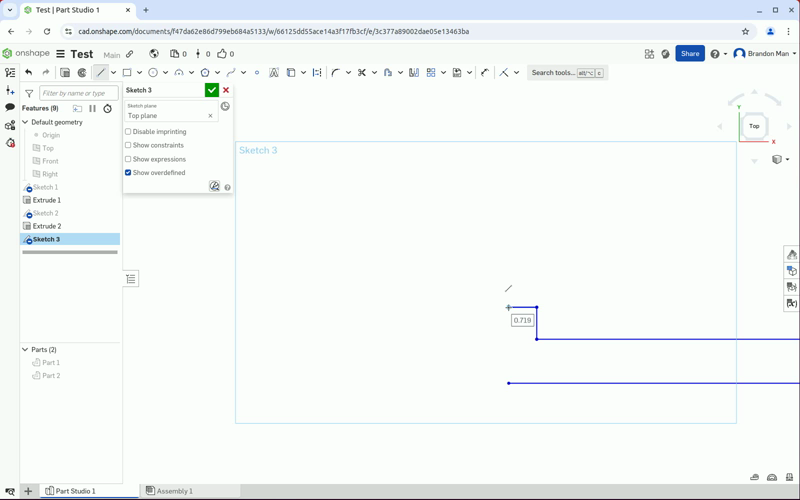
scroll(-6)
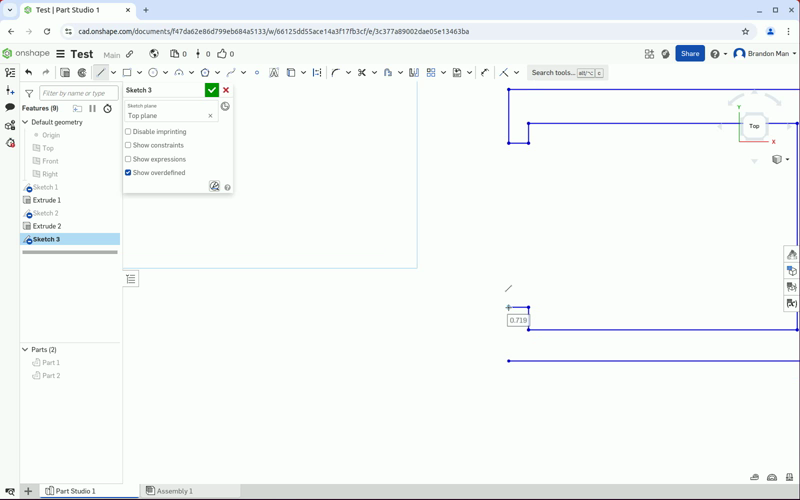
scroll(-6)
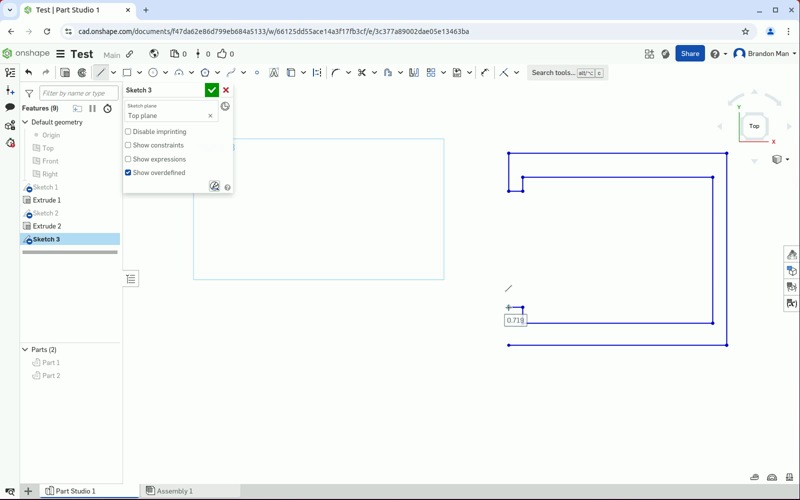
scroll(-6)
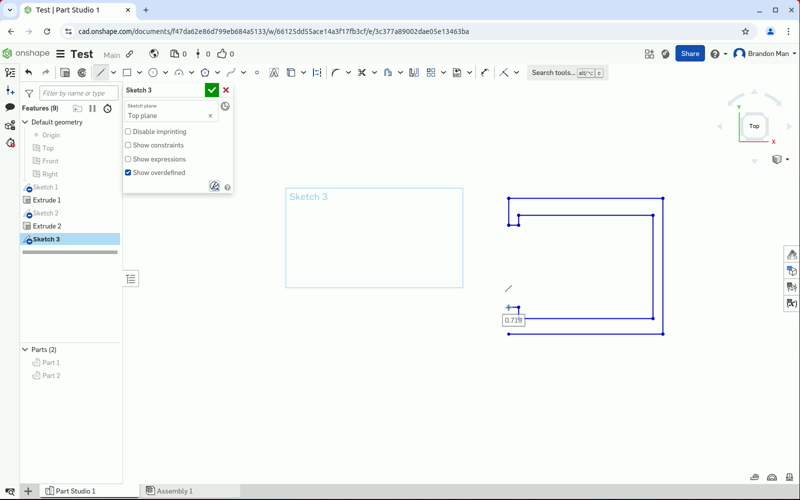
scroll(-6)
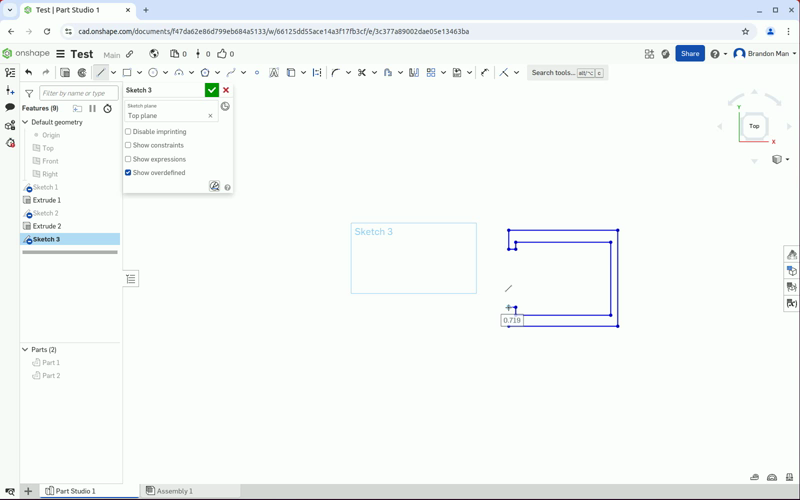
scroll(-6)
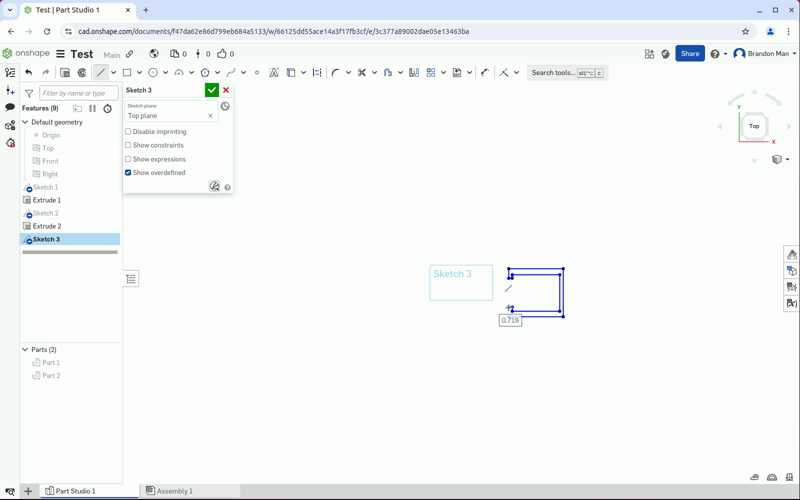
key_up(shift)
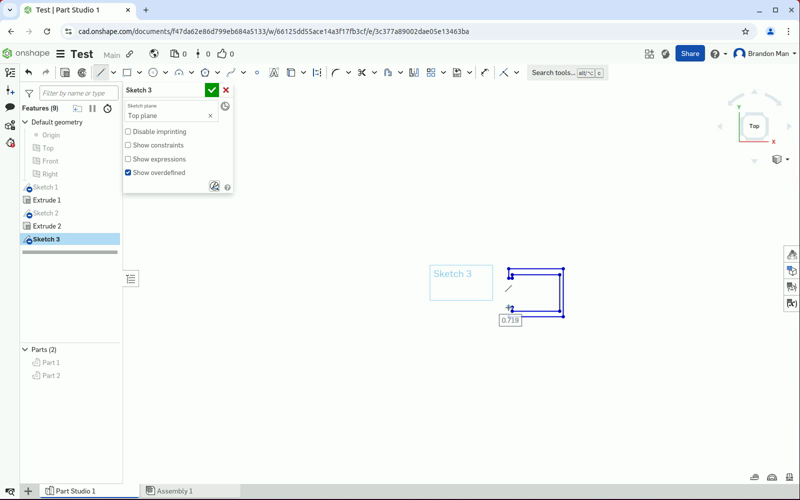
mouse_move(538, 307)
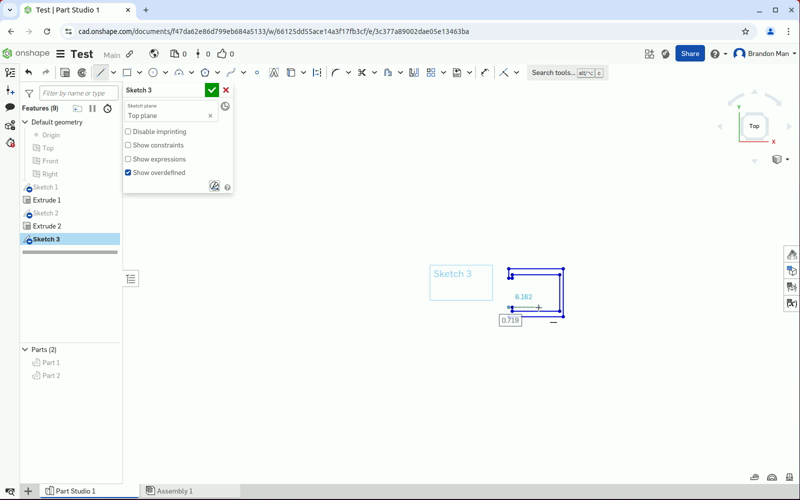
key_down(shift)
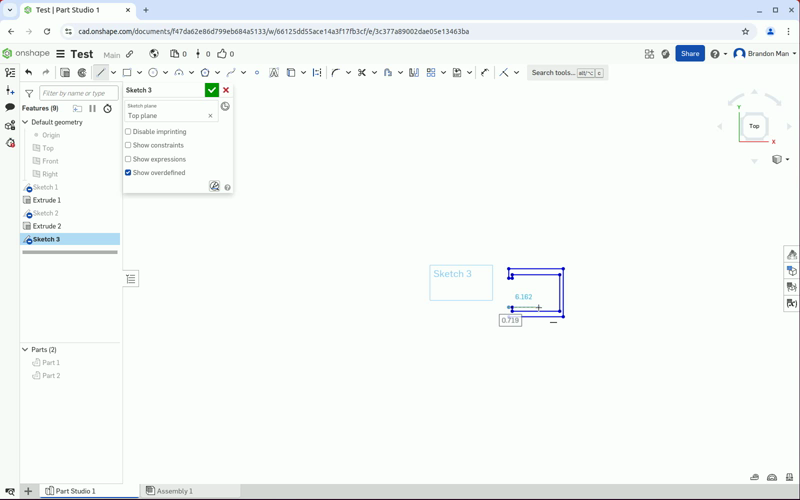
mouse_move(508, 316)
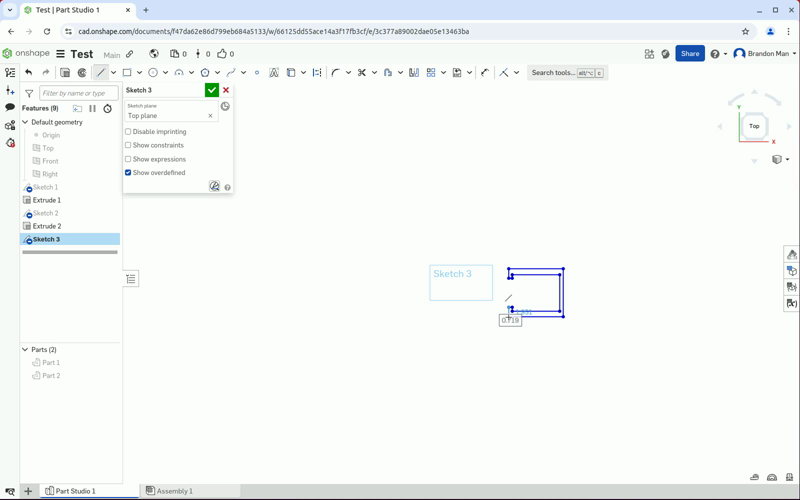
key_up(shift)
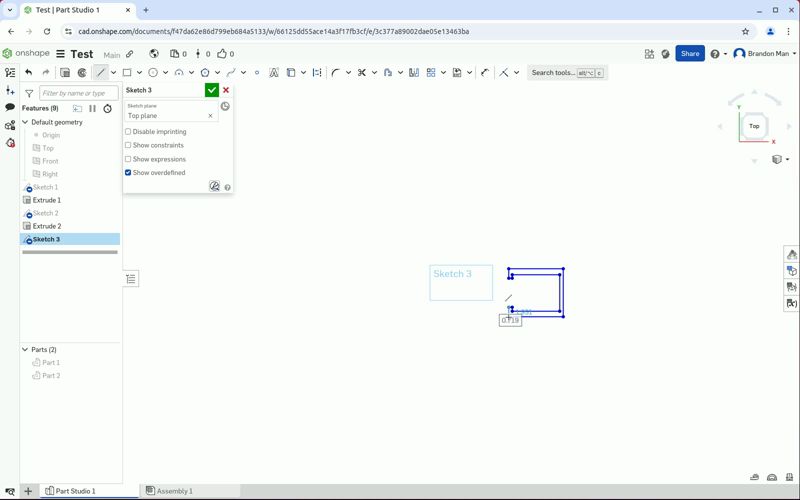
click(508, 316)
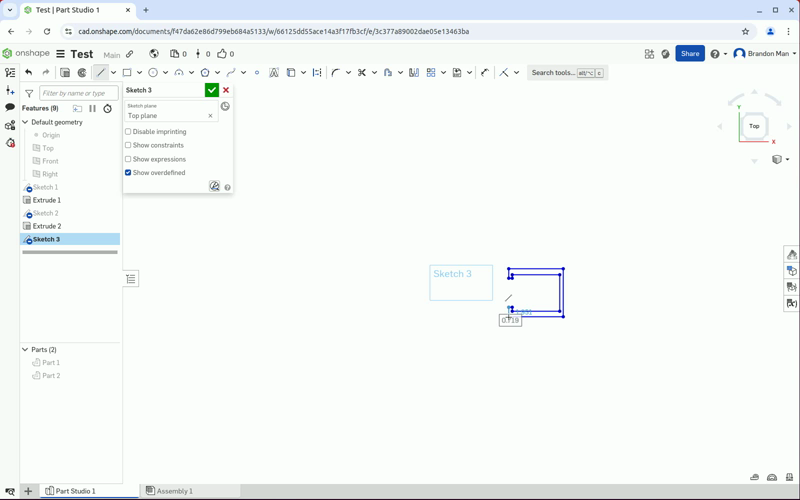
key(esc)
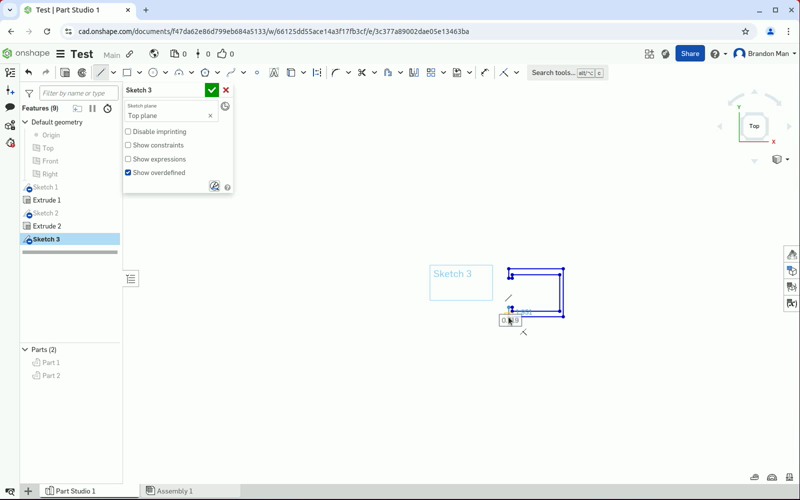
mouse_move(562, 280)
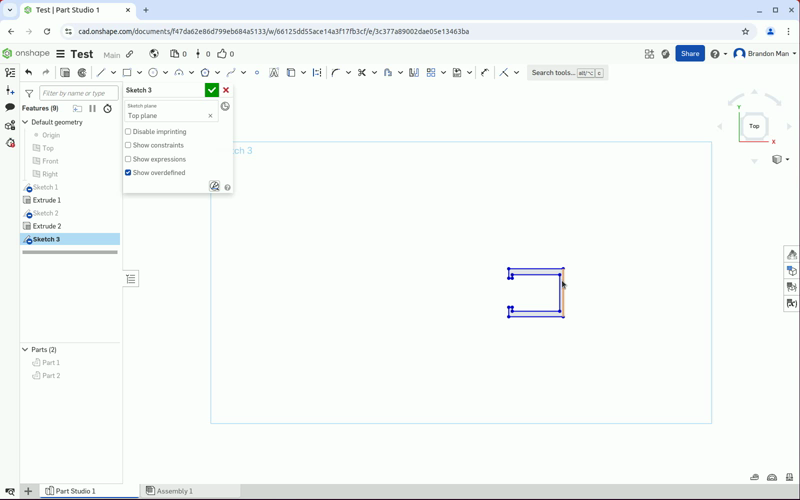
scroll(6)
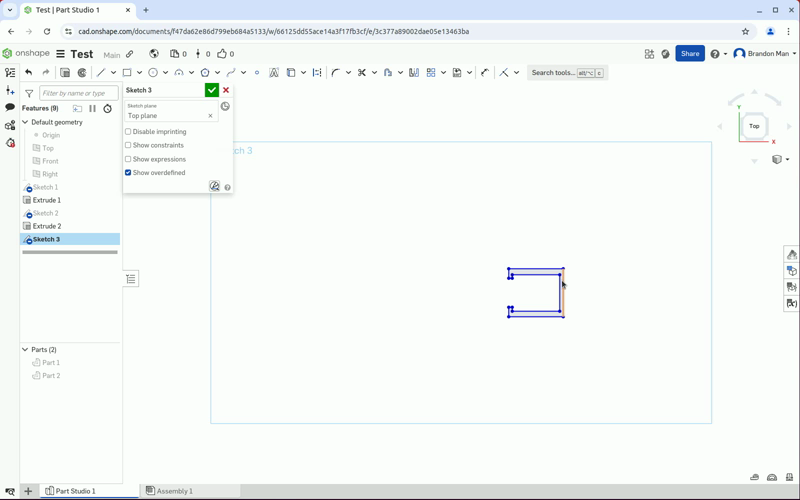
scroll(6)
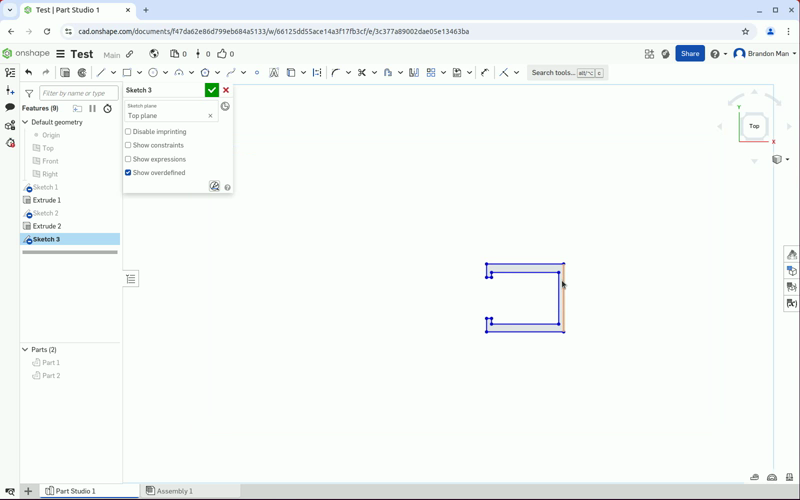
scroll(6)
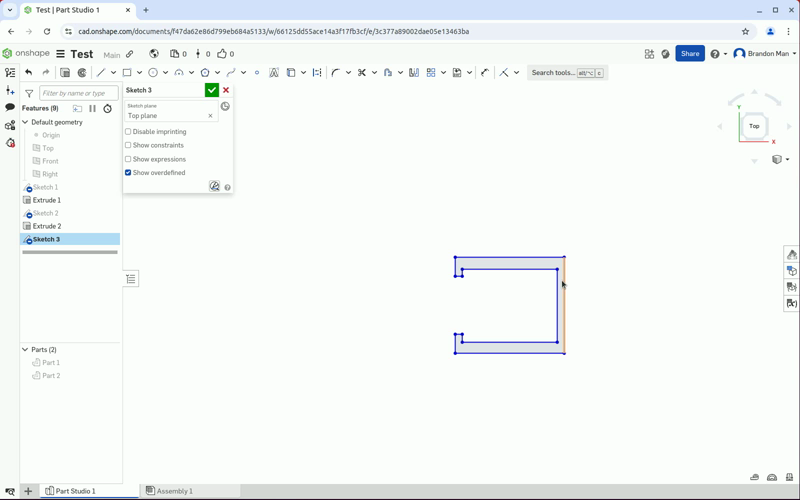
scroll(6)
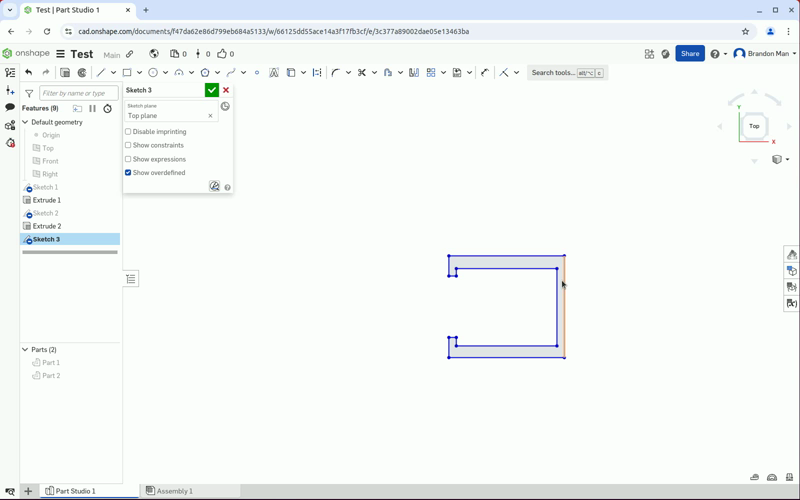
scroll(6)
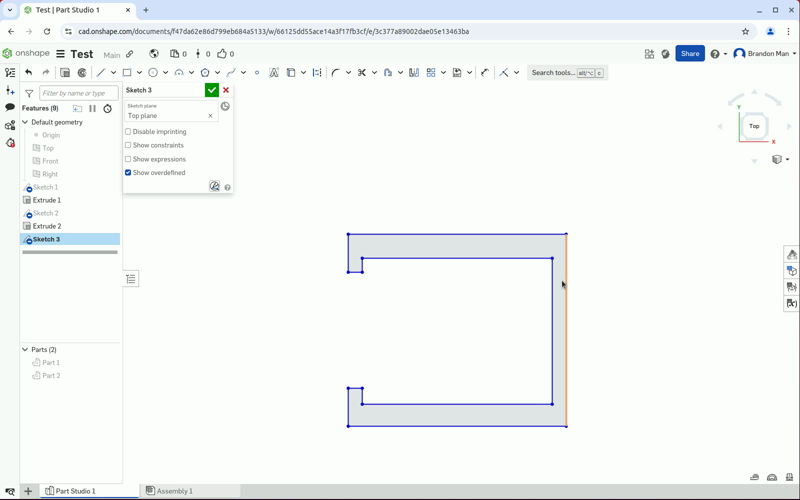
scroll(6)
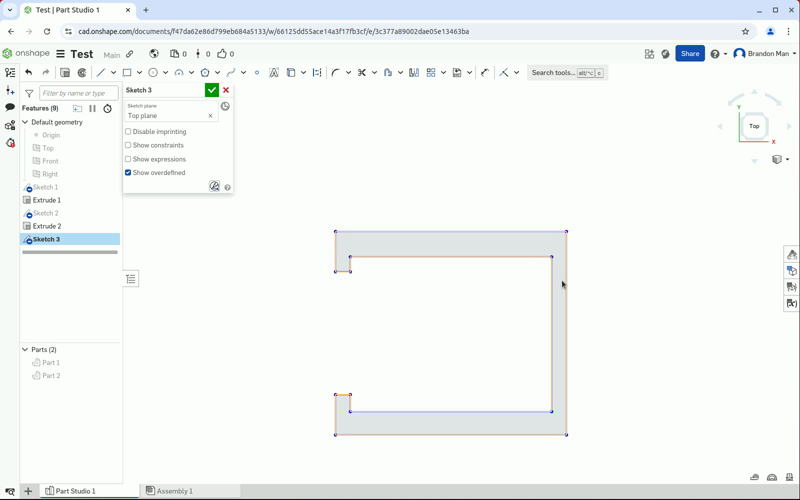
scroll(6)
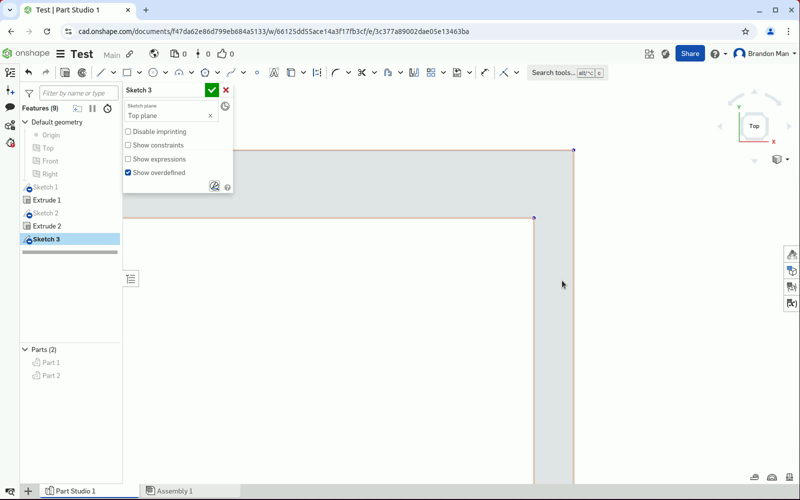
click(562, 280)
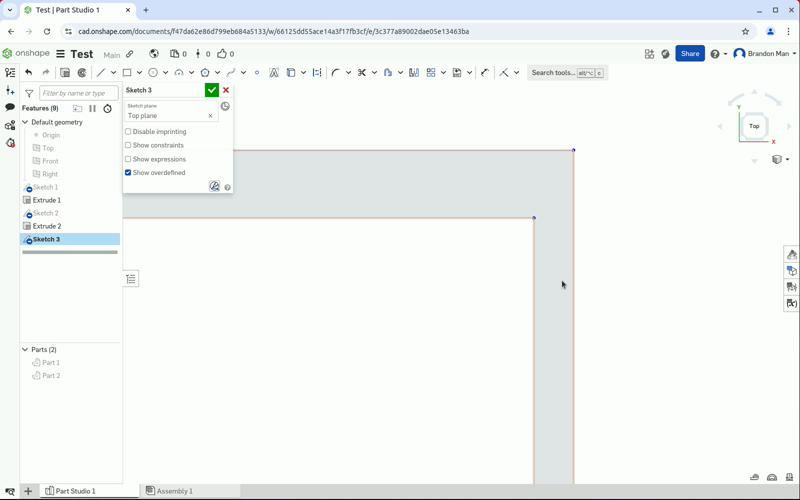
scroll(-6)
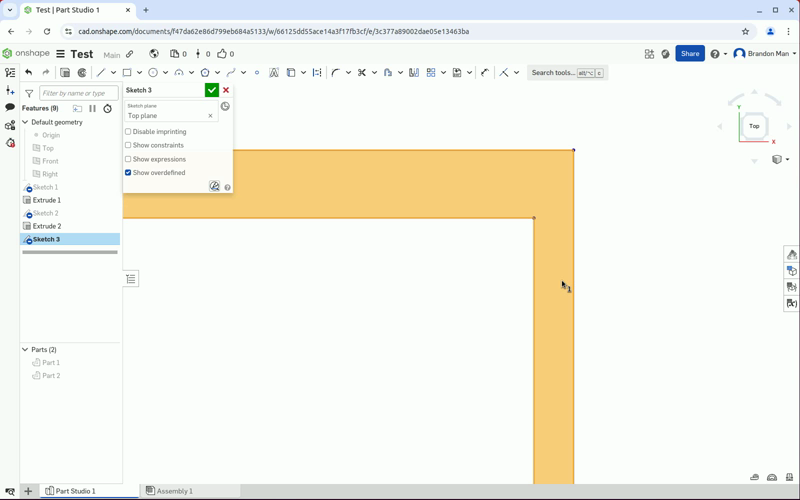
scroll(-6)
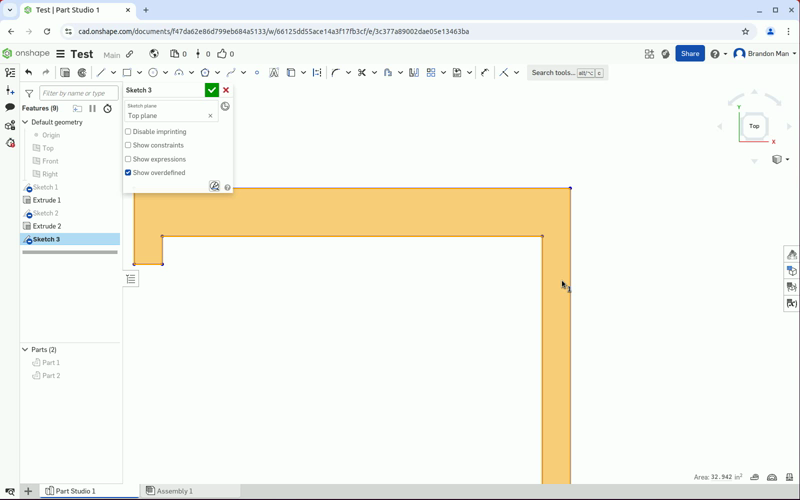
scroll(-6)
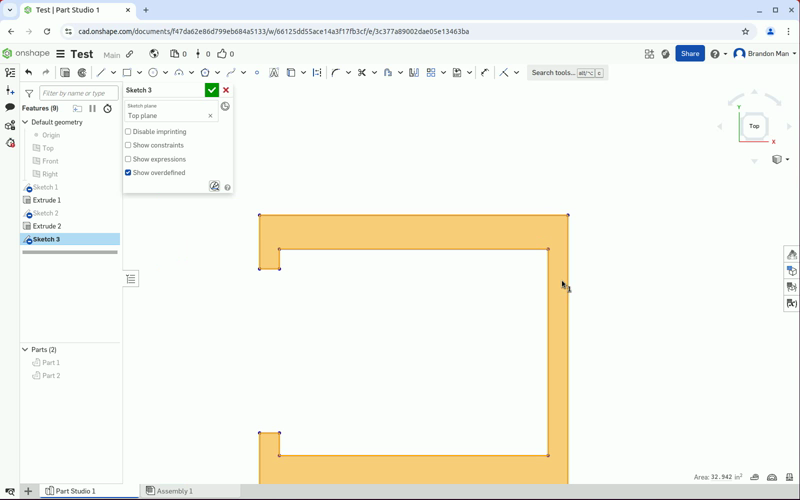
scroll(-6)
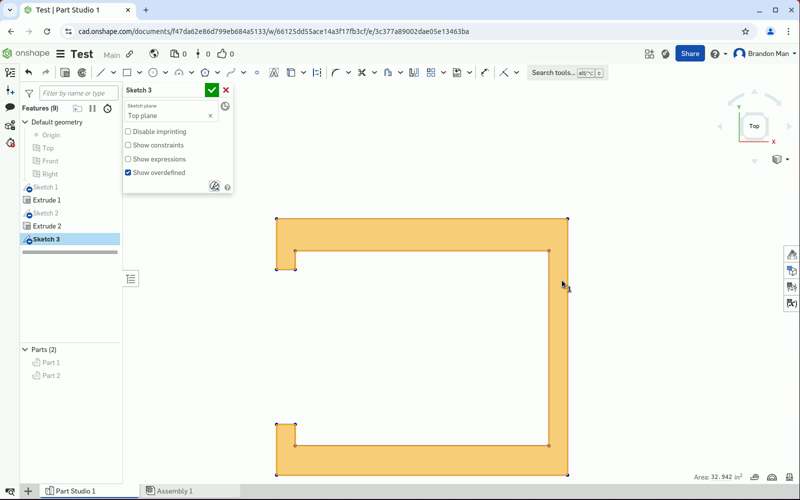
scroll(-6)
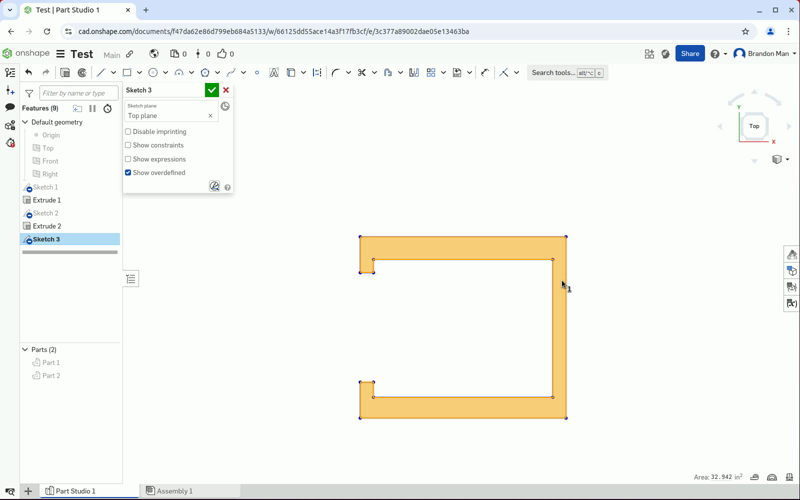
scroll(-6)
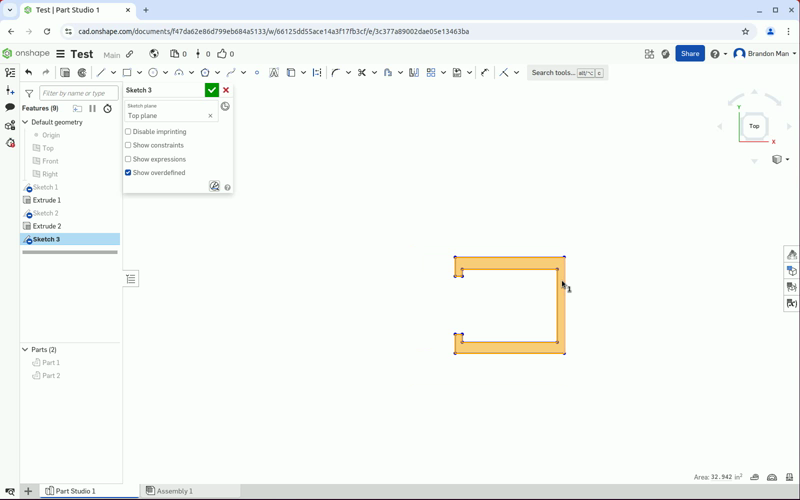
scroll(-6)
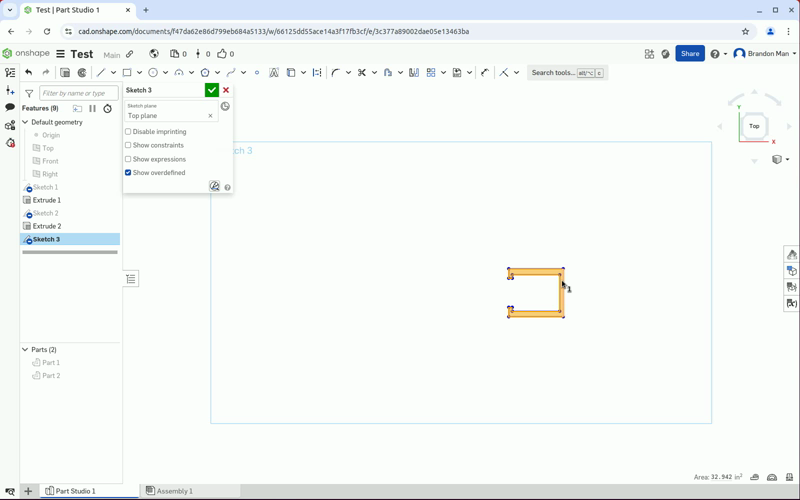
mouse_move(73, 352)
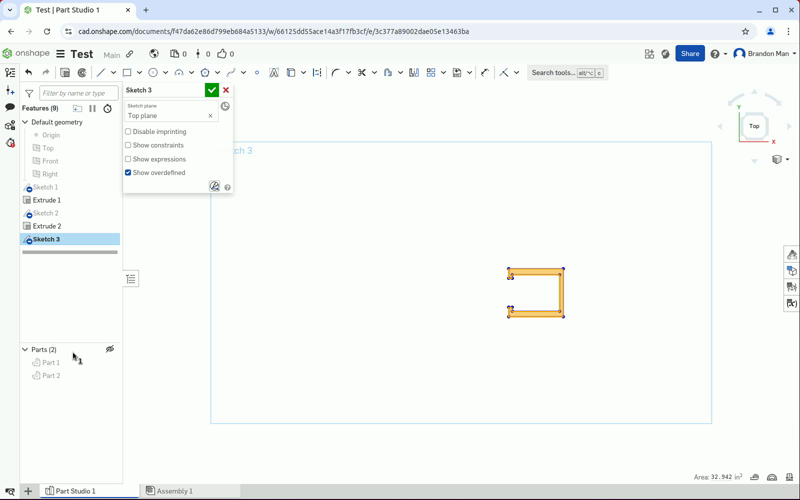
key(shift+y)
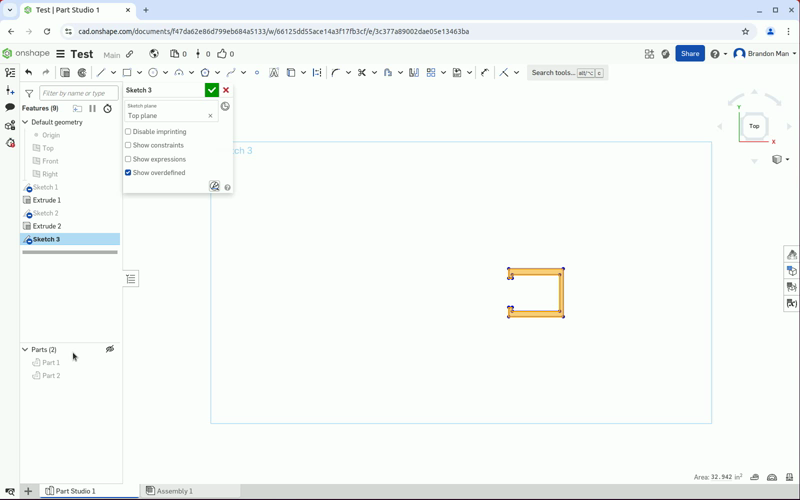
key(shift+e)
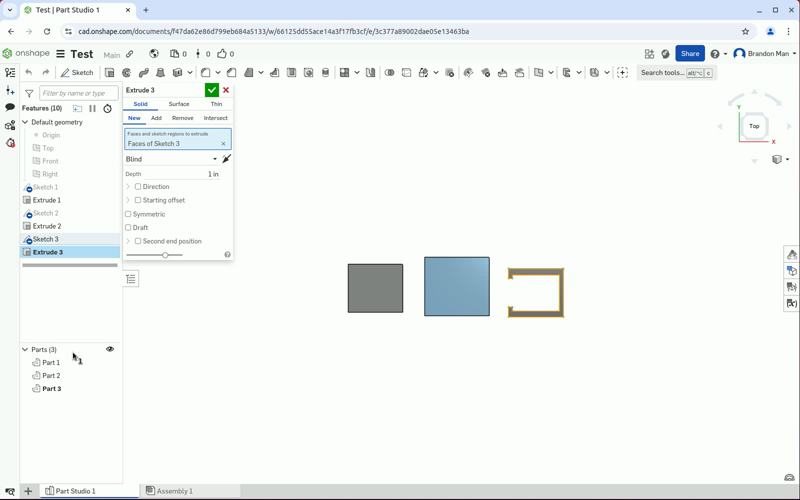
mouse_move(143, 106)
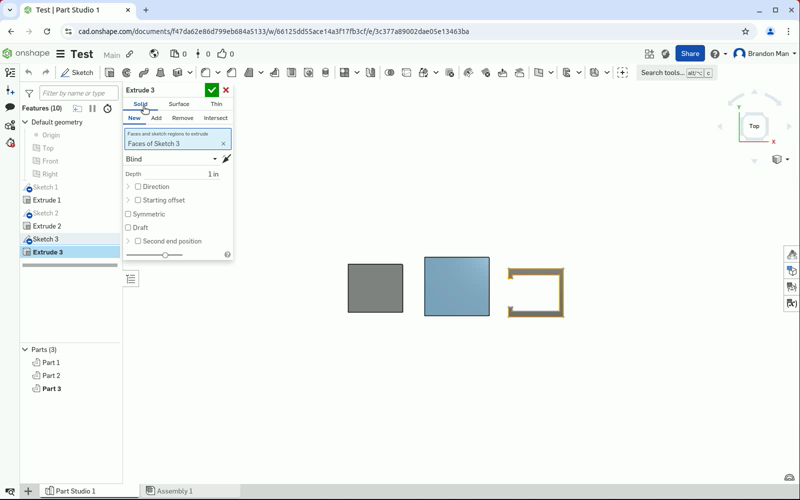
click(143, 106)
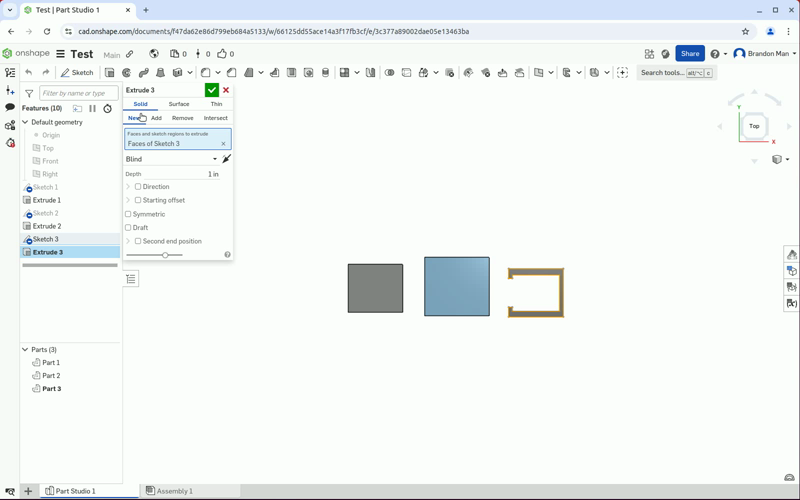
mouse_move(137, 120)
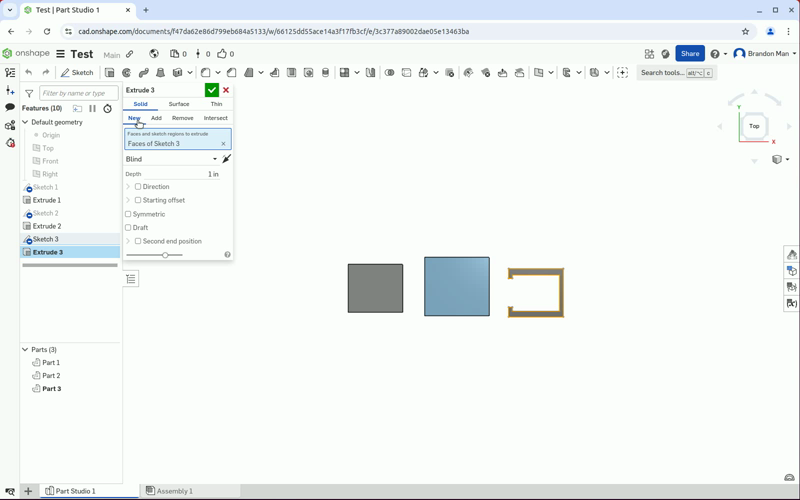
click(137, 120)
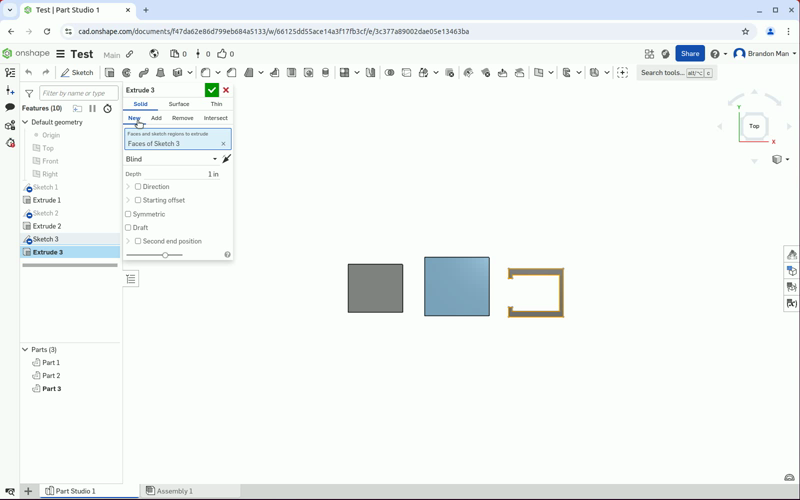
key(tab, 4)
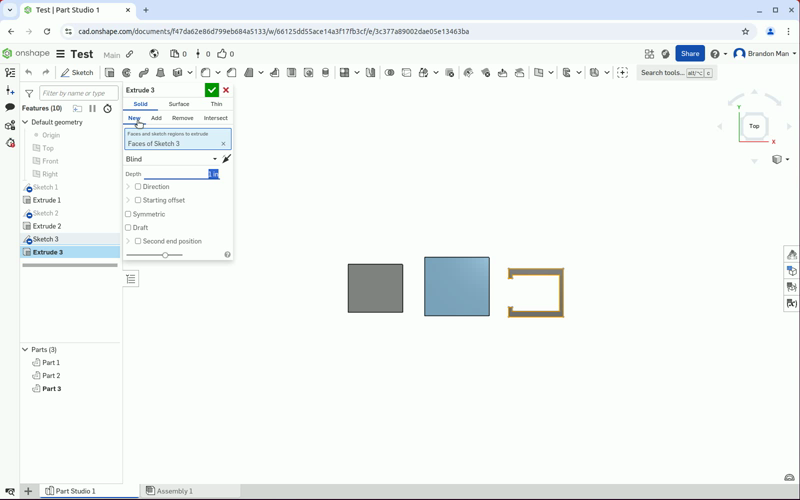
text(1.204)
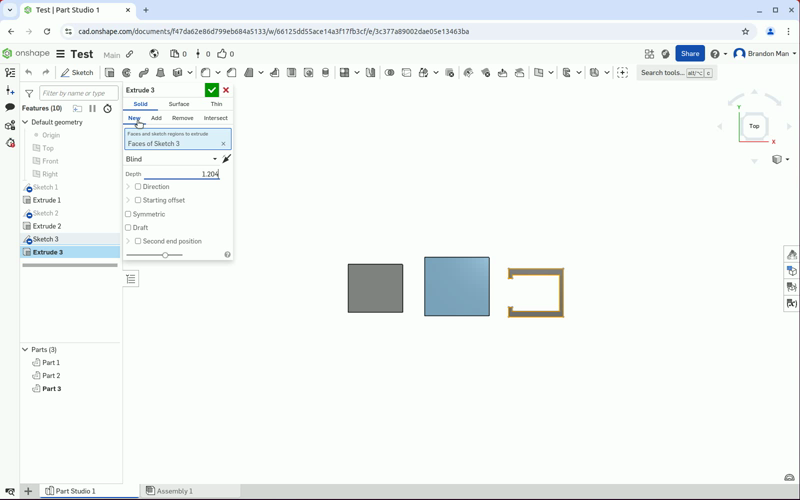
key(enter)
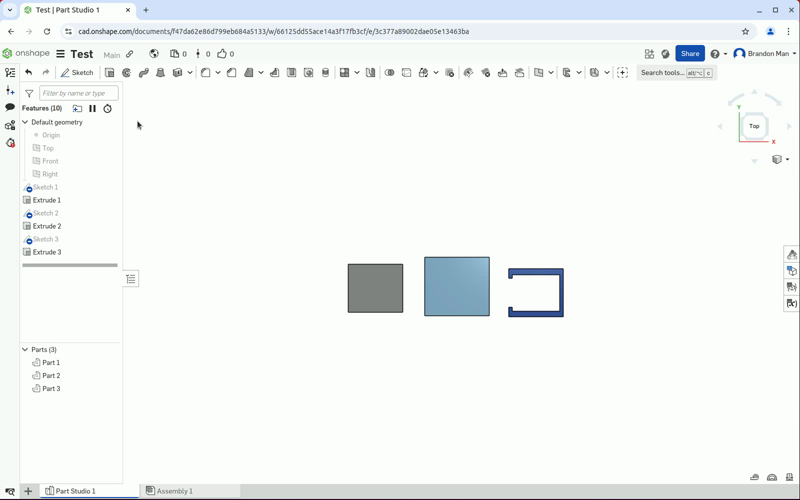
key(shift+h)
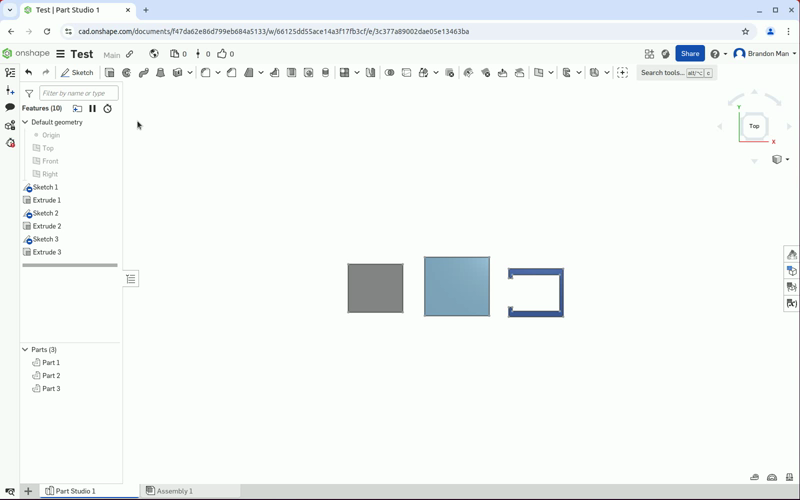
key(shift+h)
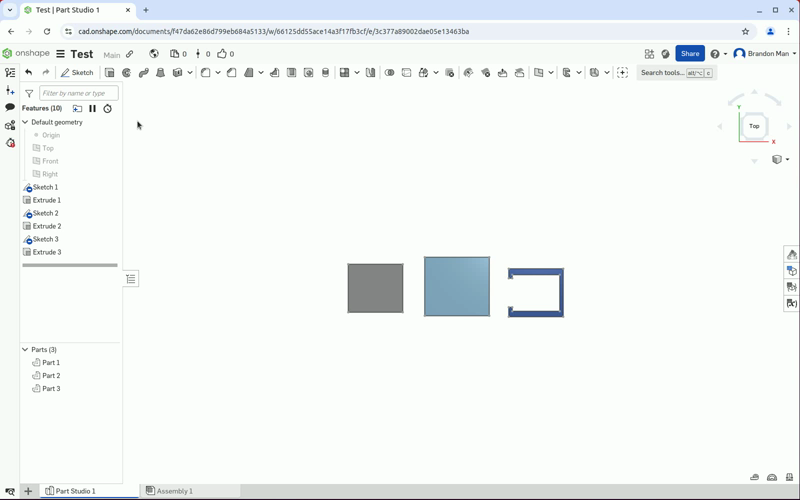
key(shift+7)
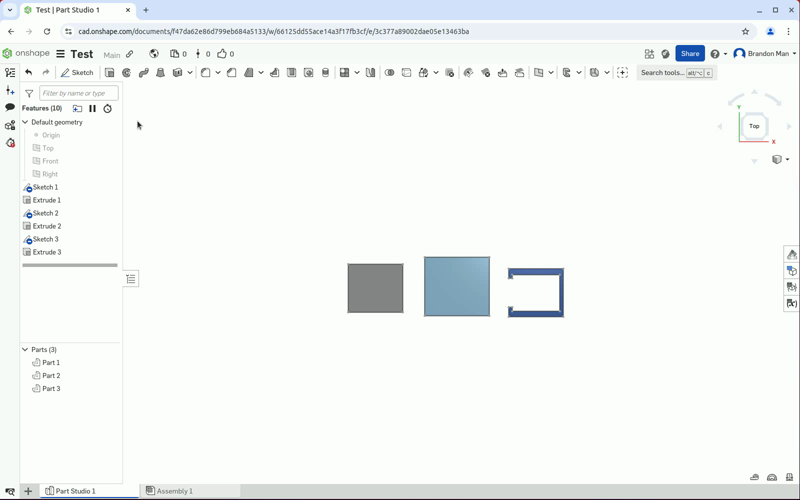
key(up, 3)
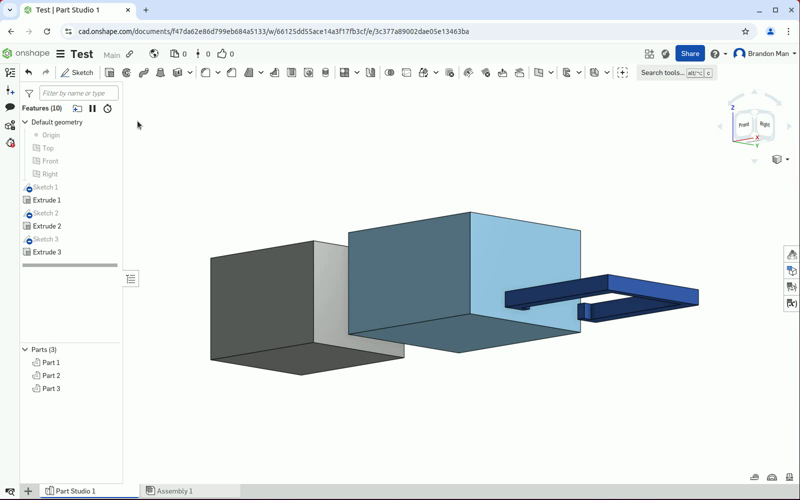
key(left, 3)
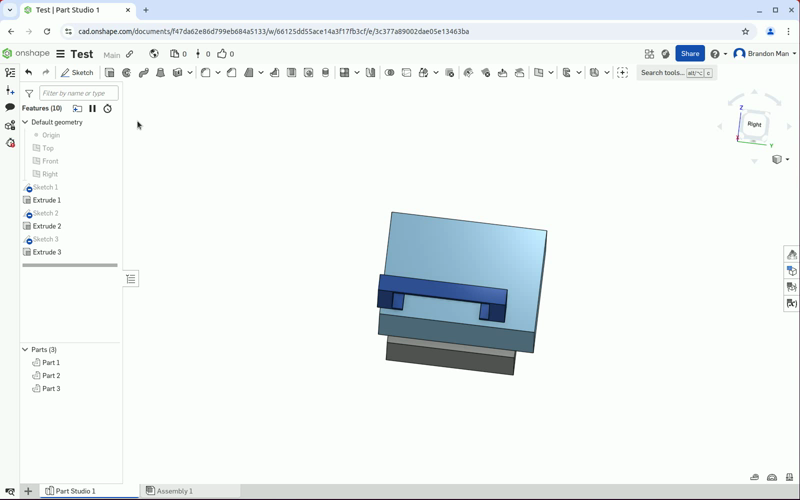
key(right, 3)
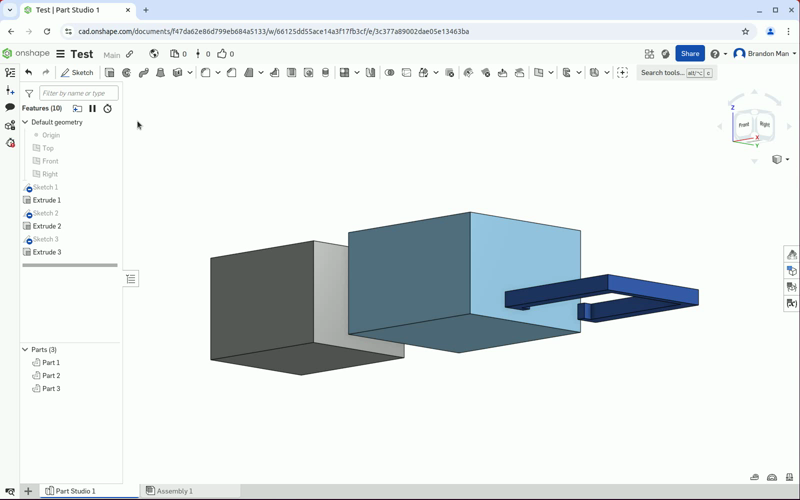
key(down, 3)
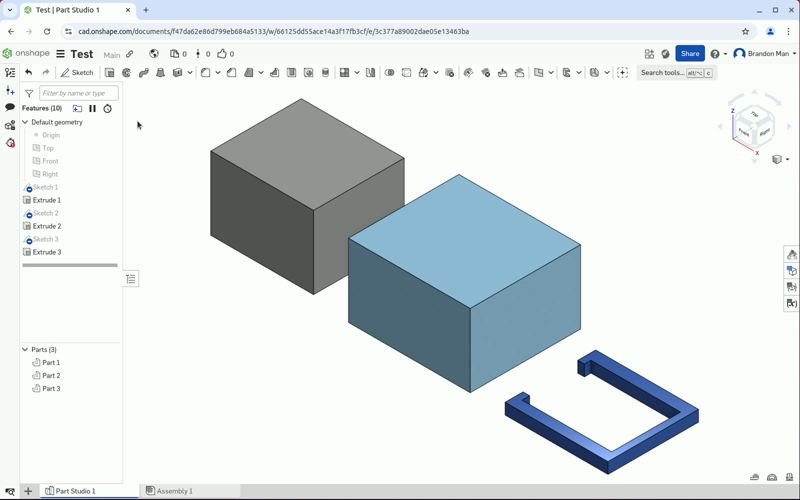
mouse_move(73, 189)
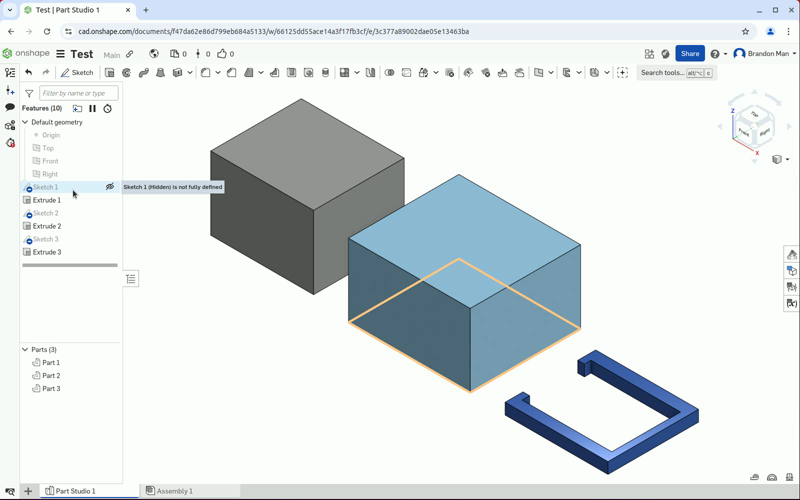
click(73, 189)